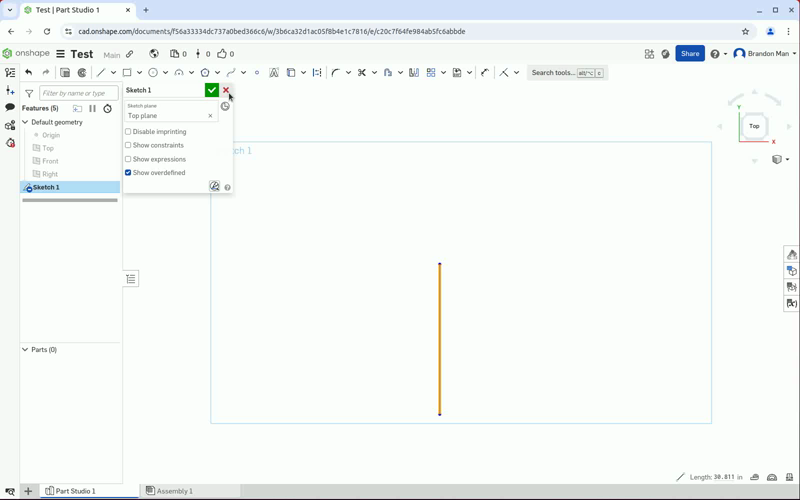
key(shift+h)
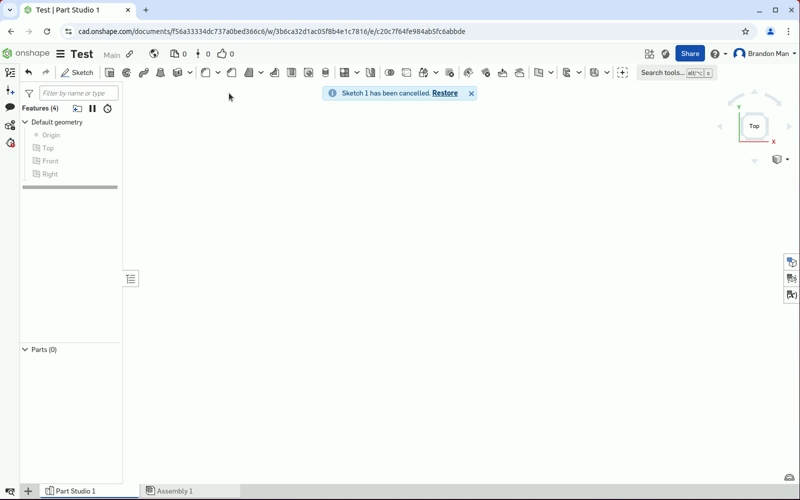
mouse_move(73, 352)
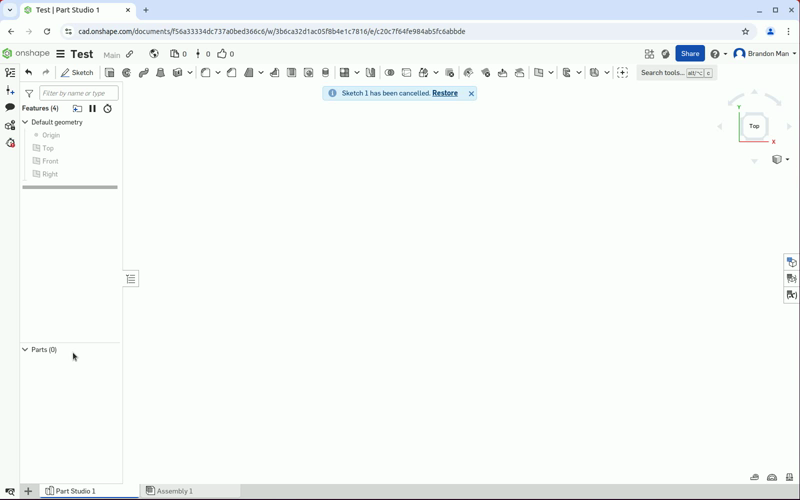
key(y)
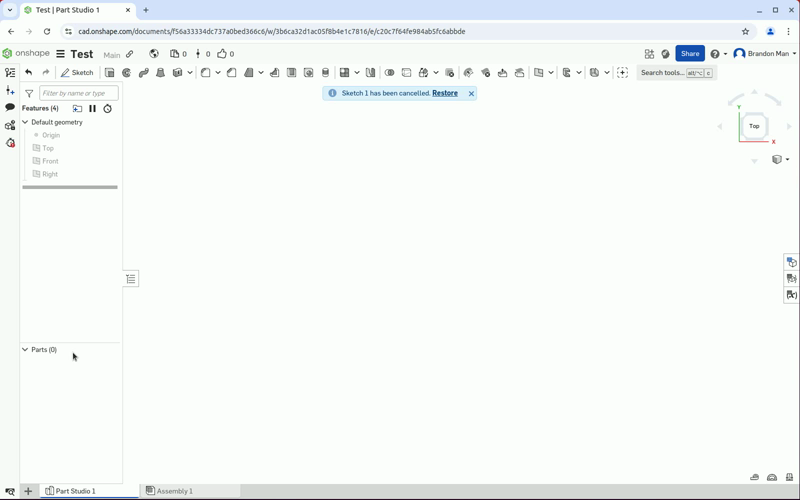
key(shift+p)
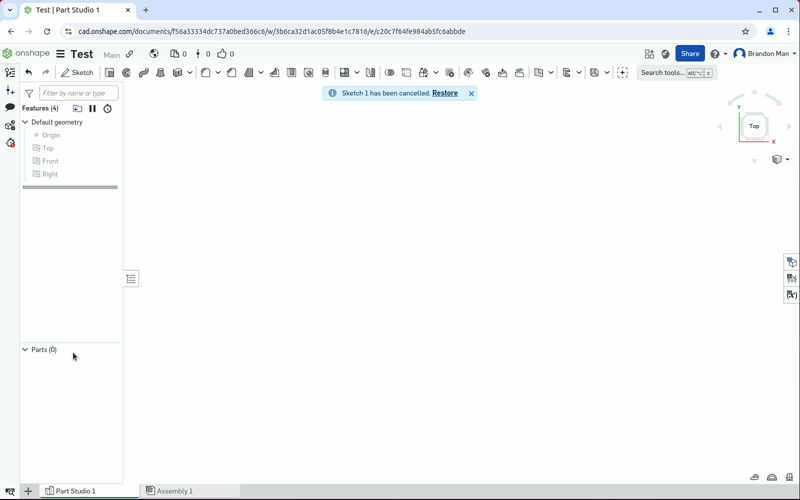
key(space)
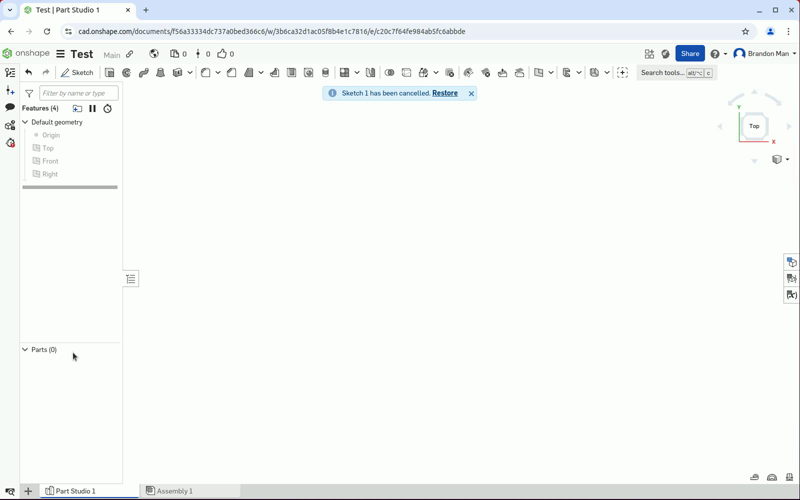
key_down(shift)
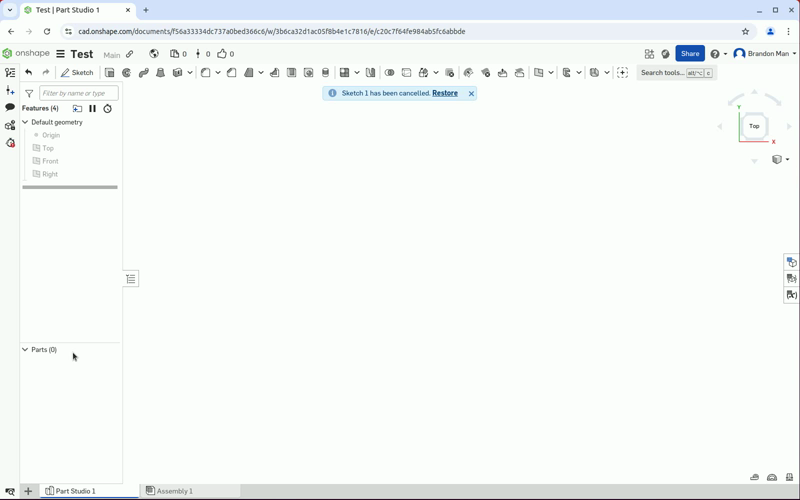
key(up)
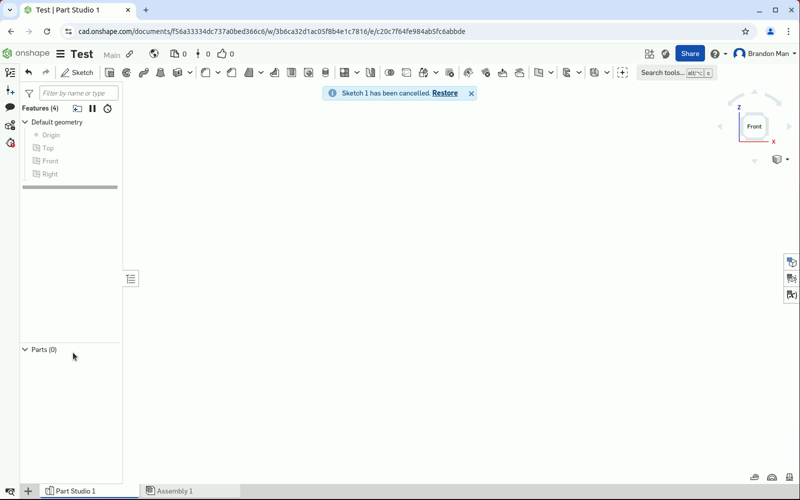
key_up(shift)
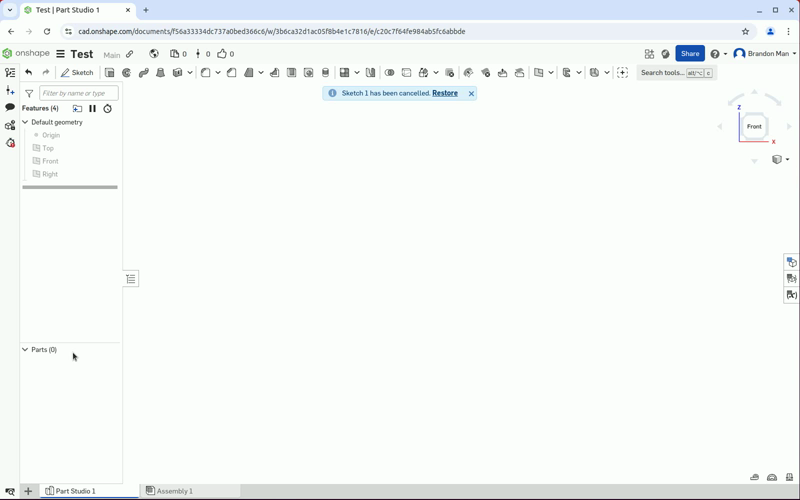
mouse_move(73, 352)
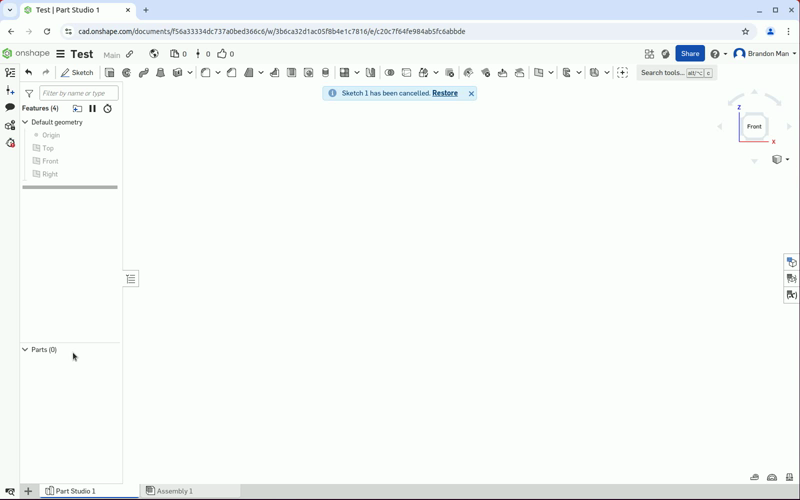
key(shift+y)
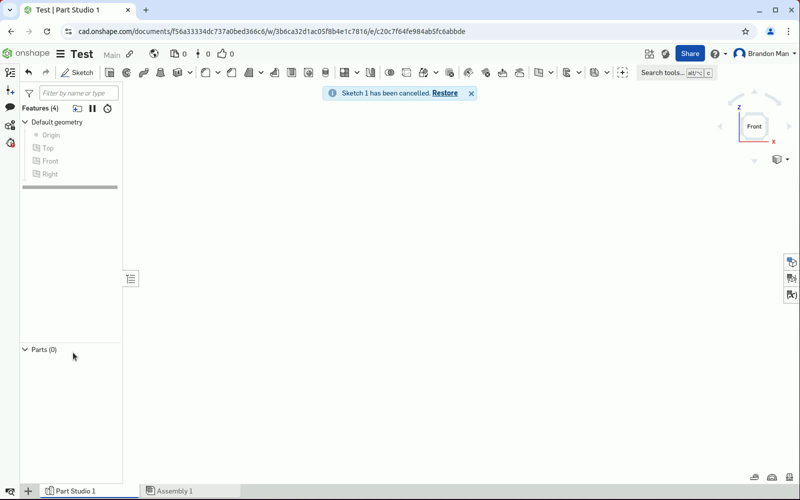
key(shift+s)
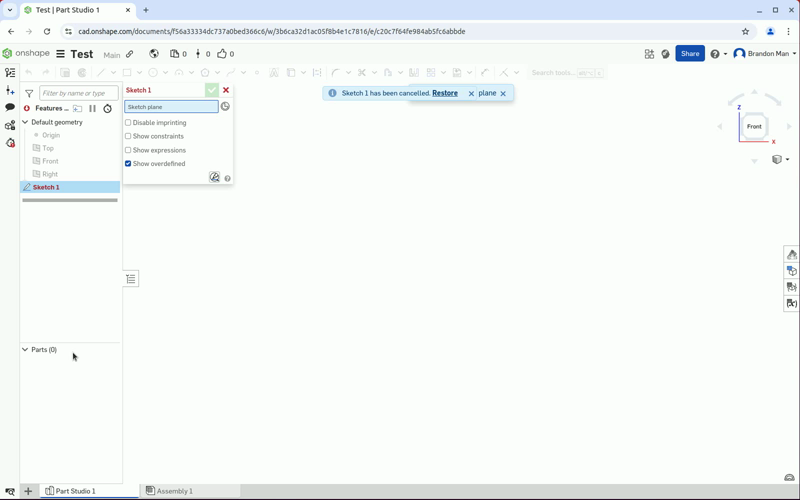
mouse_move(73, 163)
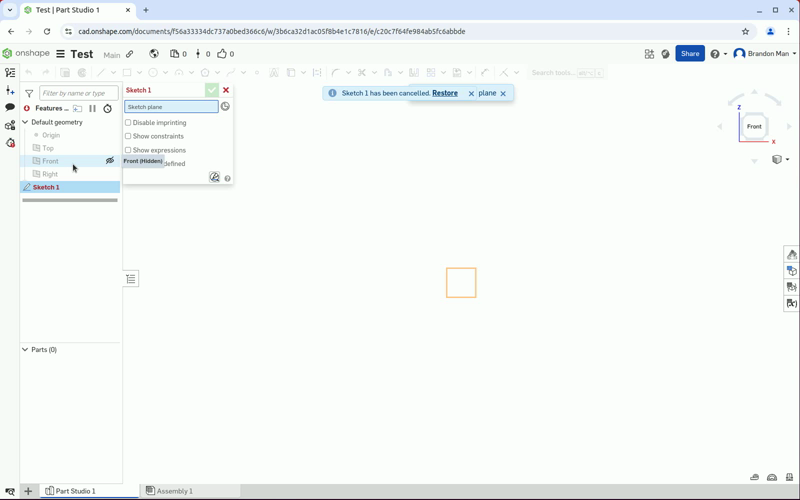
click(73, 163)
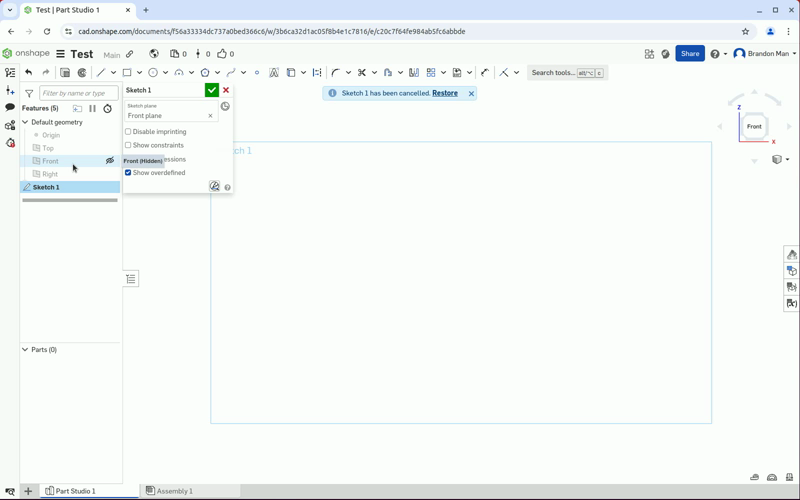
mouse_move(73, 352)
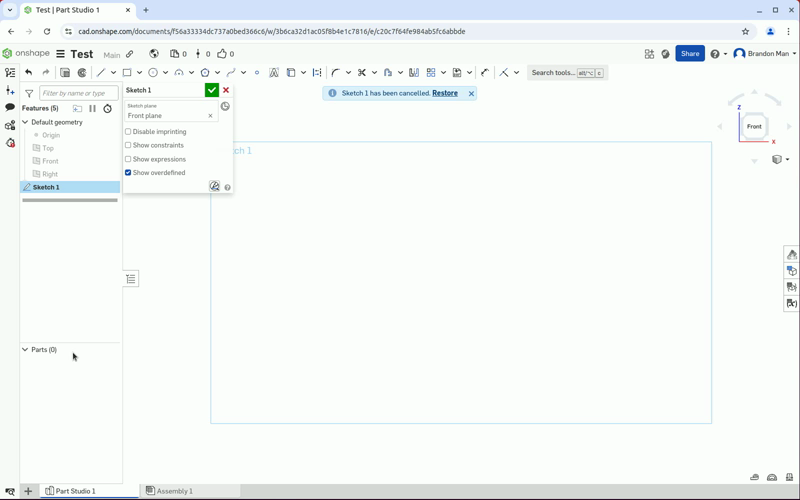
key(y)
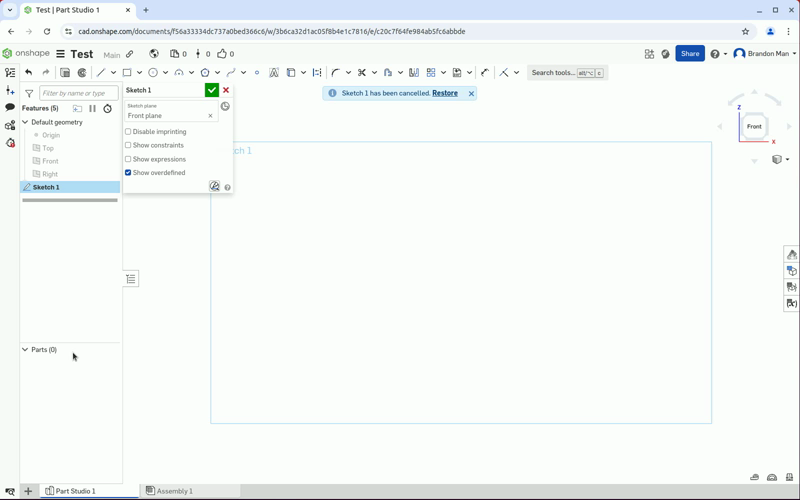
key(l)
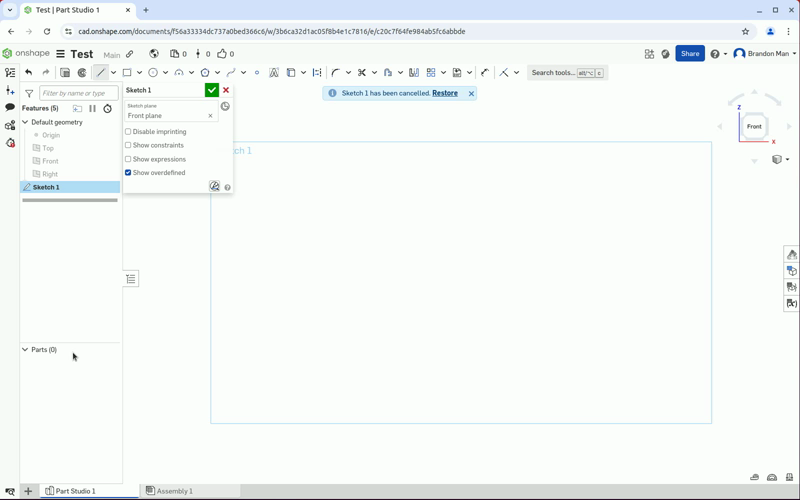
key_down(shift)
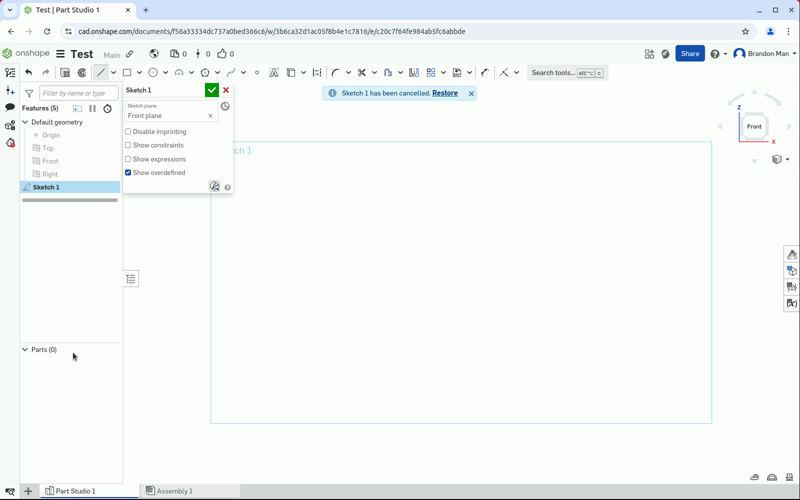
mouse_move(362, 325)
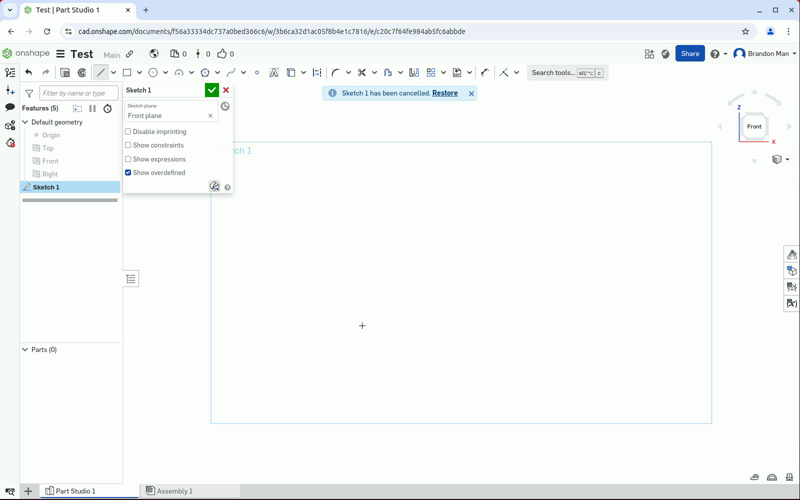
click(362, 325)
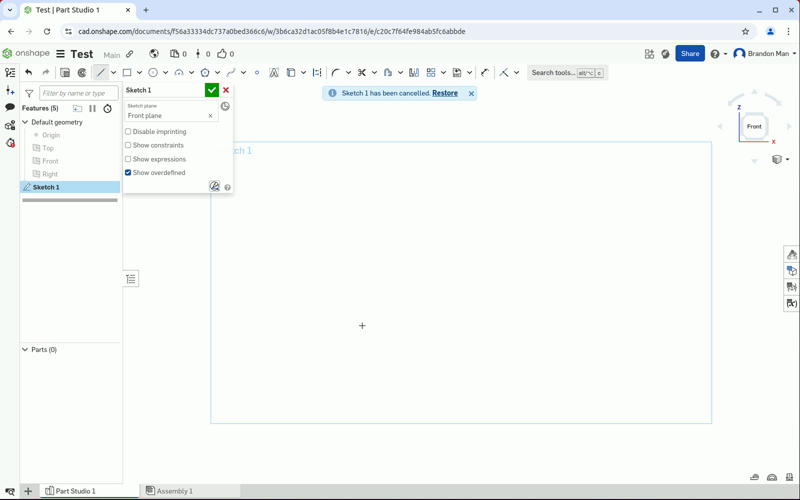
key_up(shift)
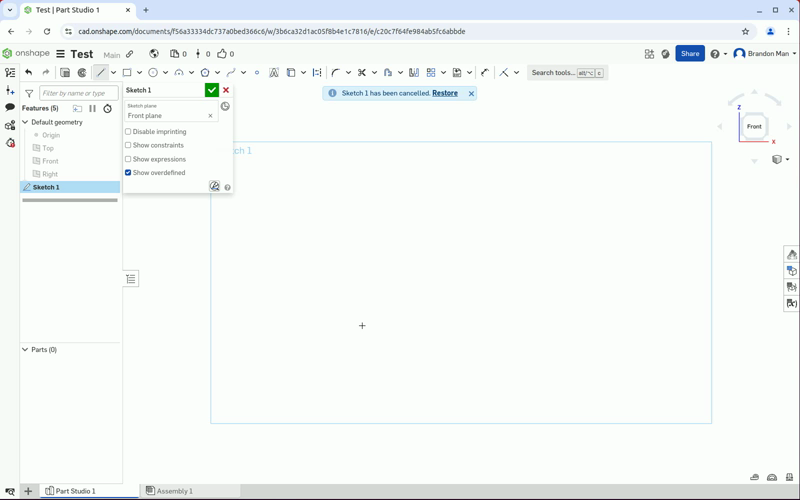
key_down(shift)
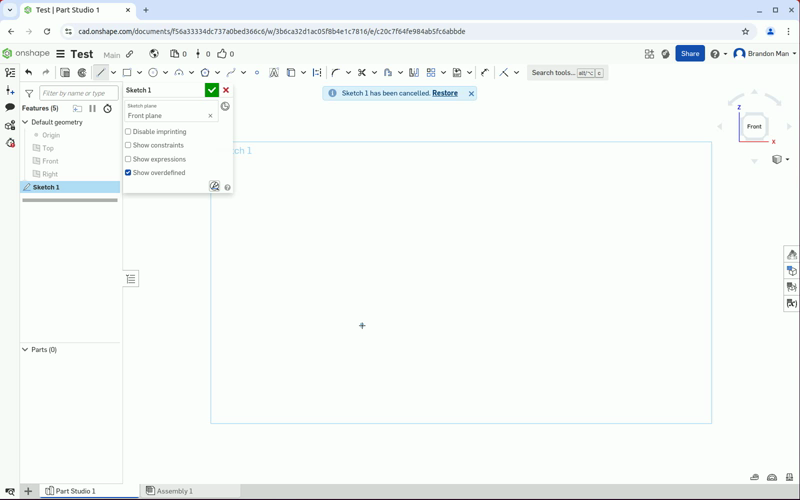
mouse_move(558, 325)
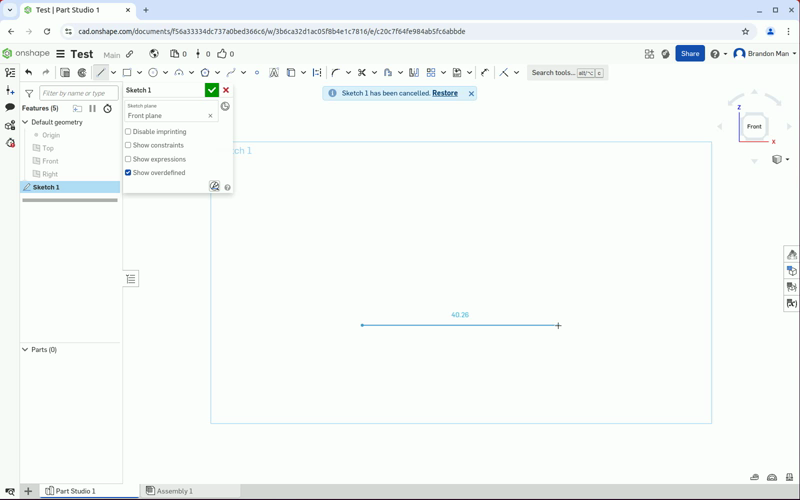
click(558, 325)
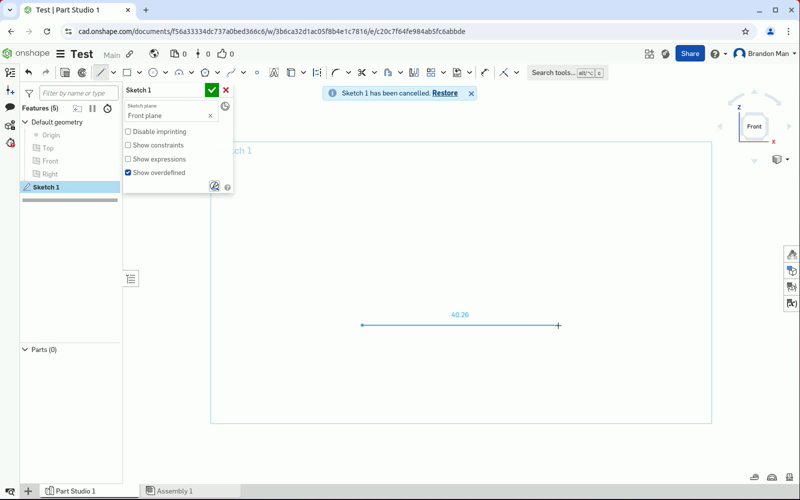
key_up(shift)
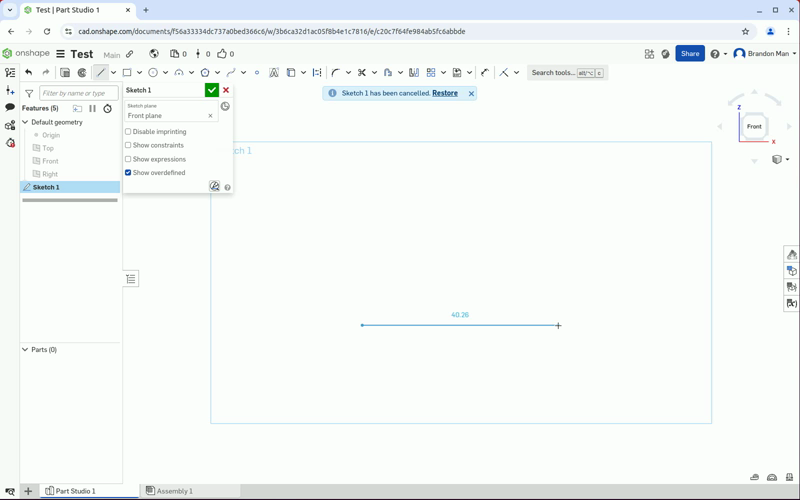
key_down(shift)
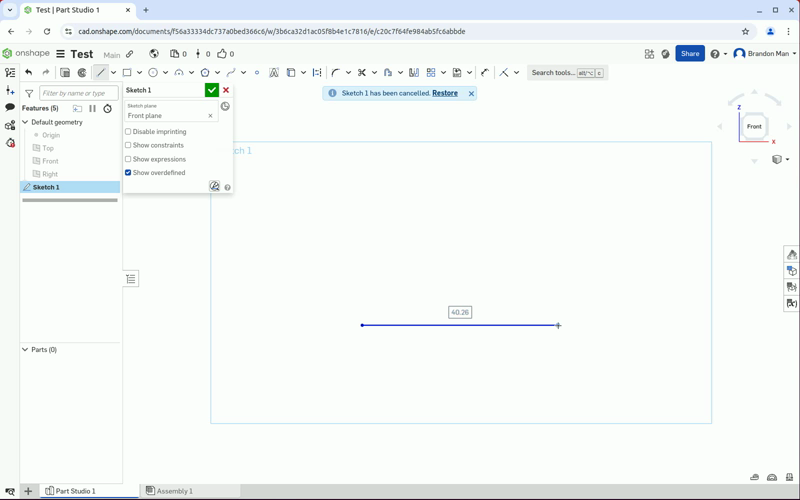
mouse_move(558, 240)
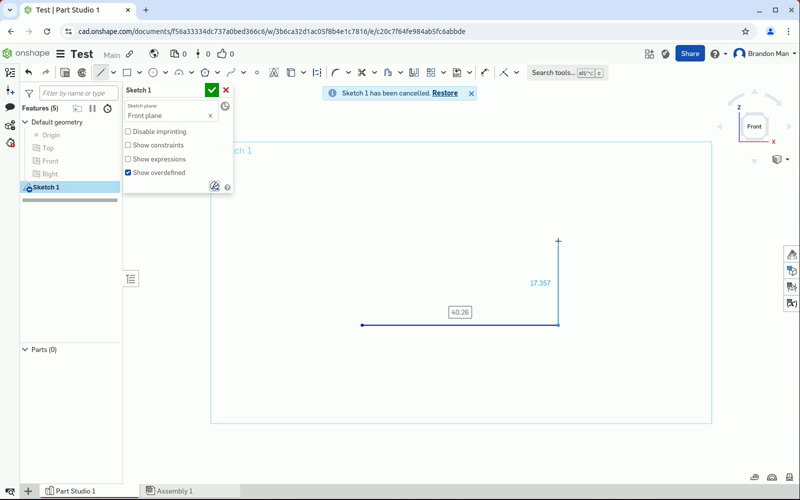
click(558, 240)
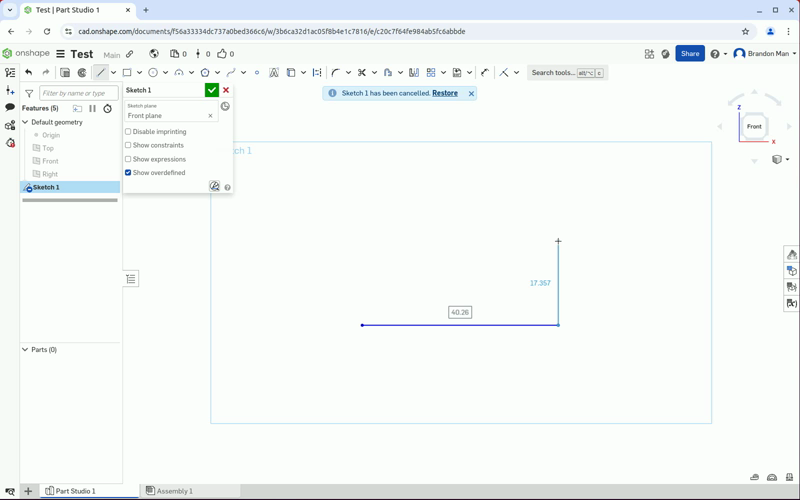
key_up(shift)
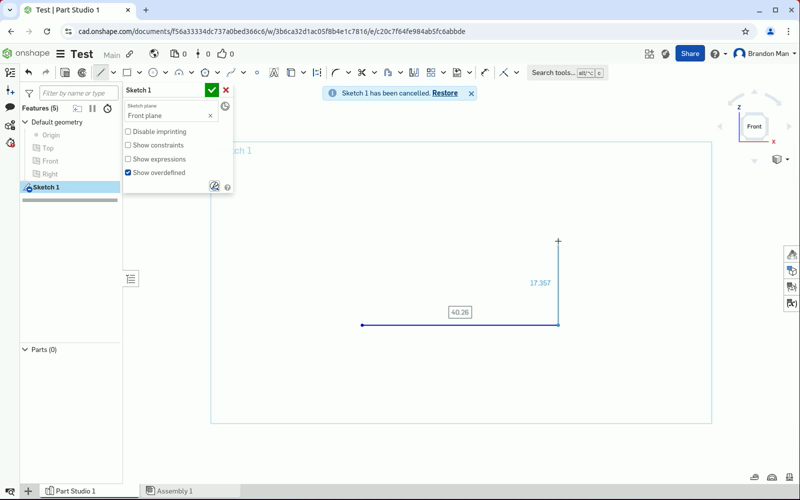
key_down(shift)
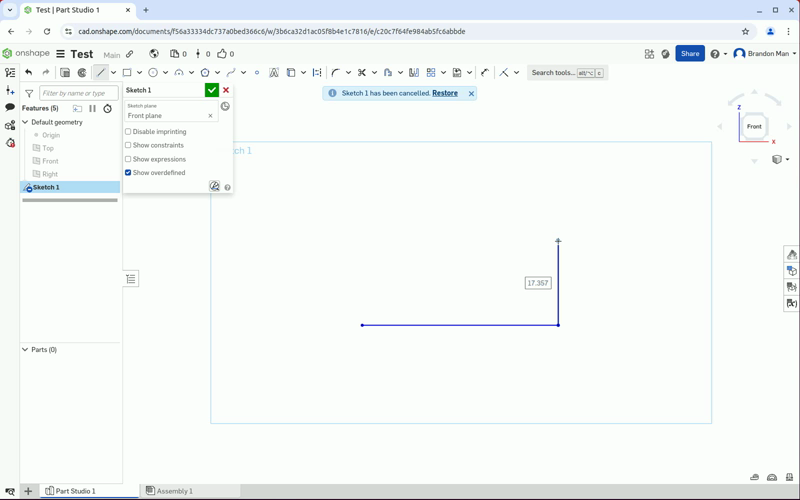
mouse_move(362, 240)
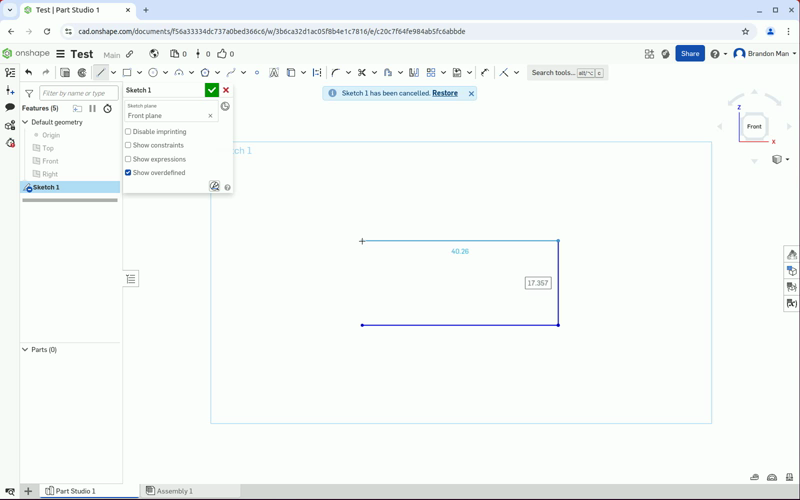
click(362, 240)
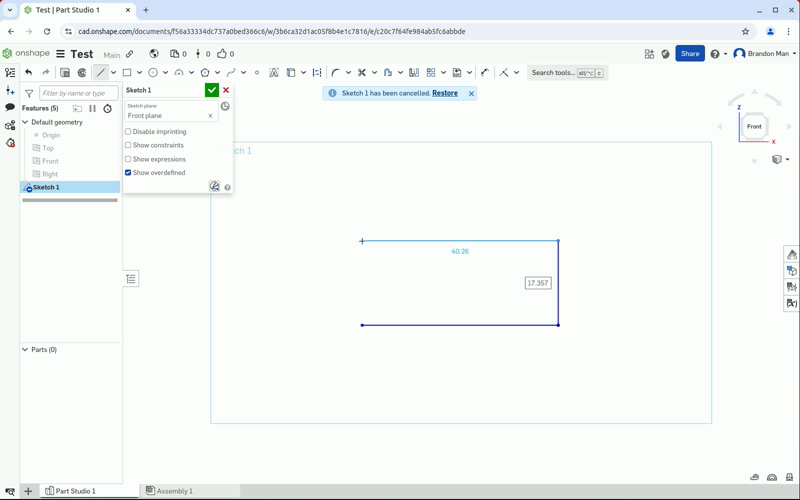
key_up(shift)
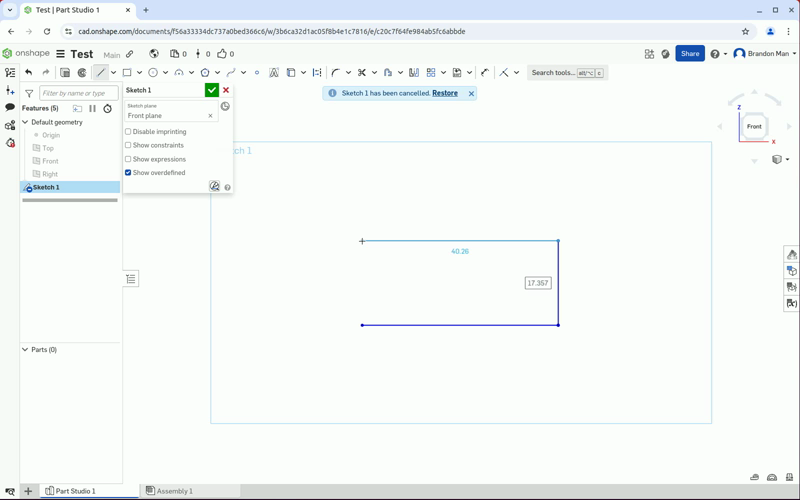
key_down(shift)
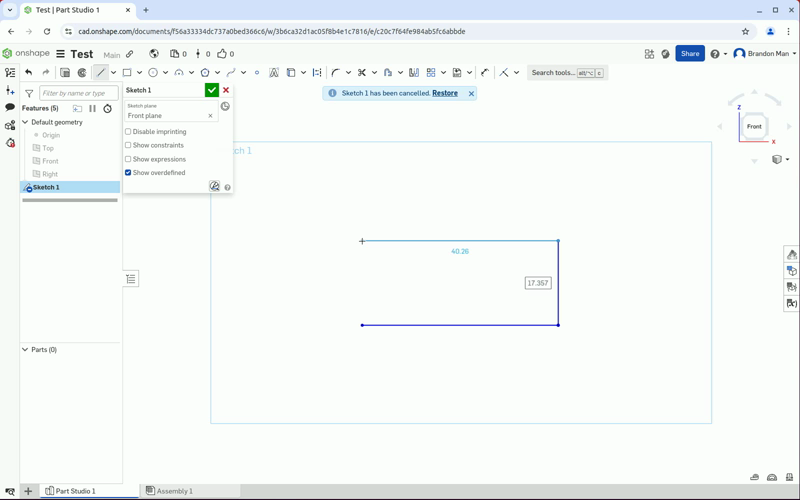
mouse_move(362, 325)
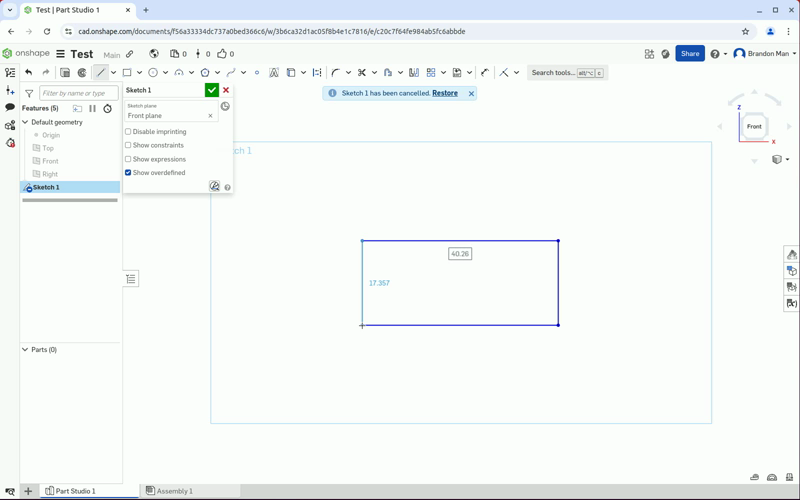
key_up(shift)
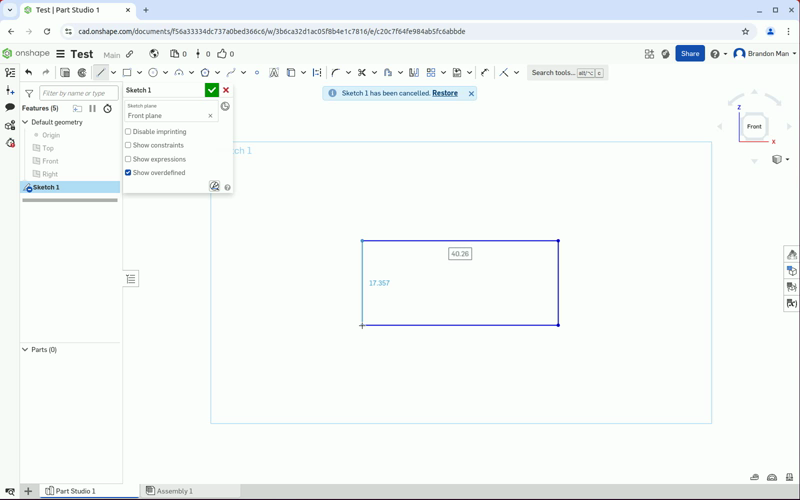
click(362, 325)
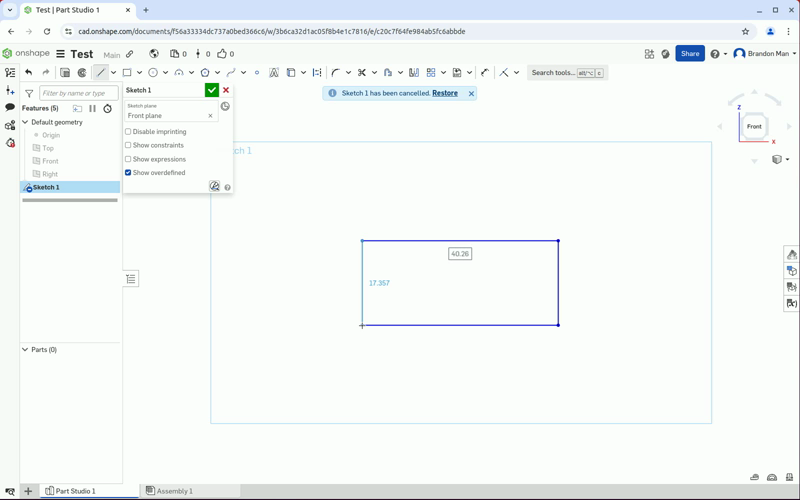
key(esc)
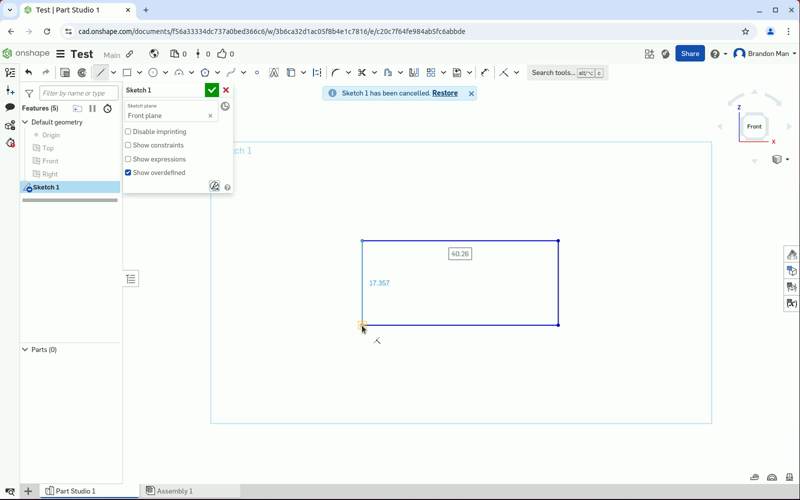
mouse_move(446, 287)
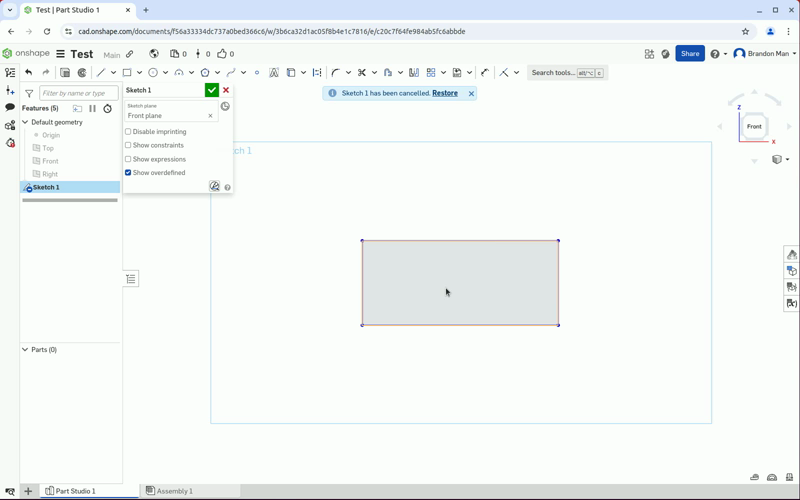
click(446, 287)
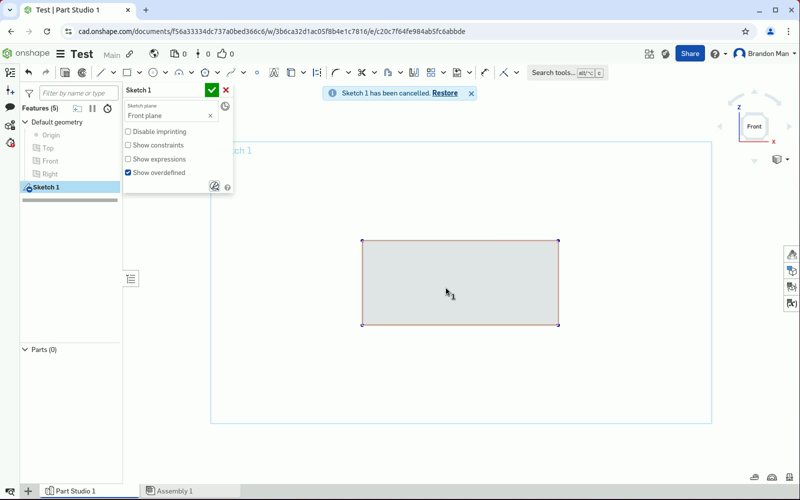
mouse_move(73, 352)
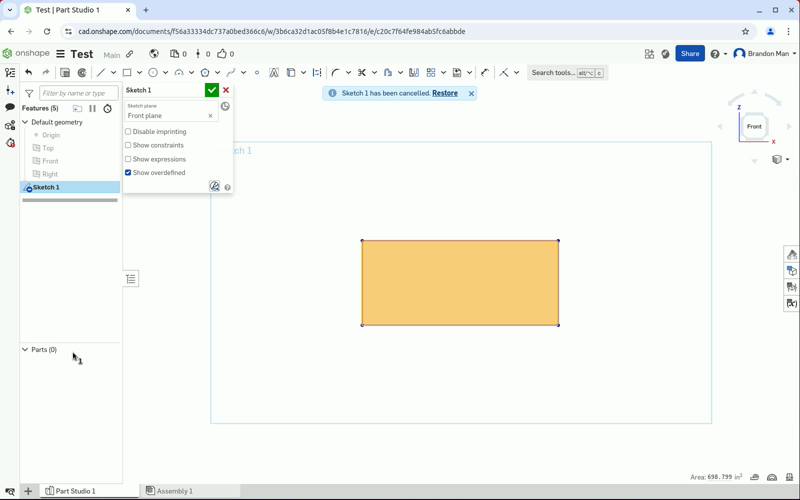
key(shift+y)
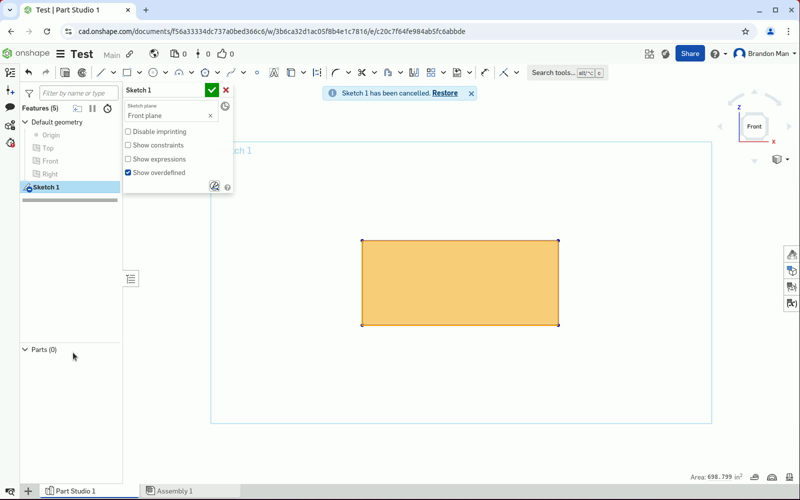
key(shift+e)
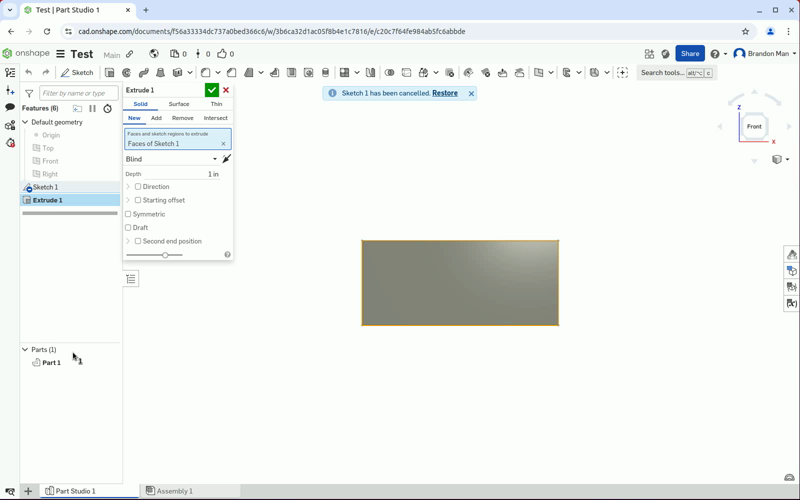
mouse_move(143, 106)
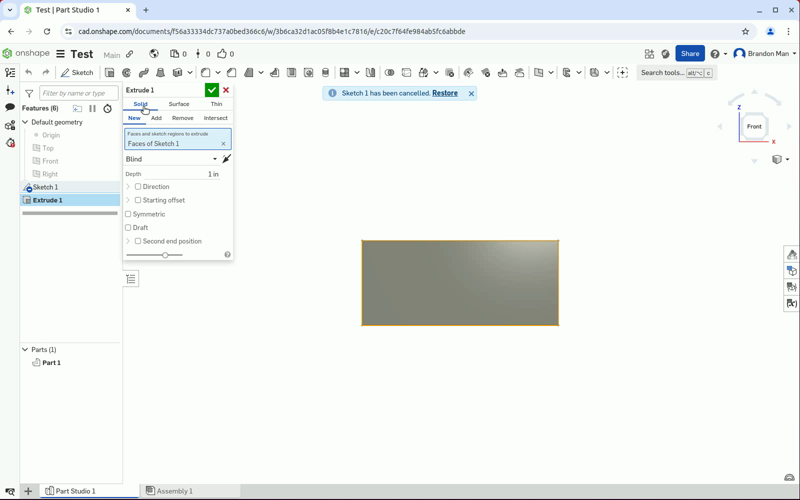
click(143, 106)
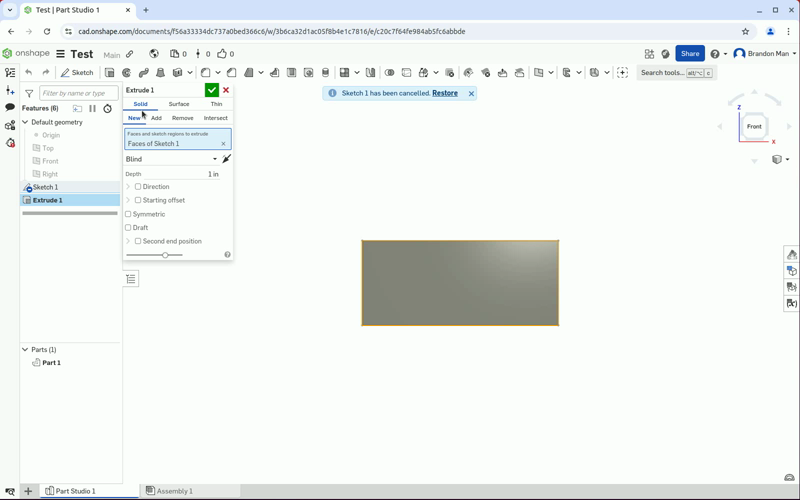
mouse_move(137, 120)
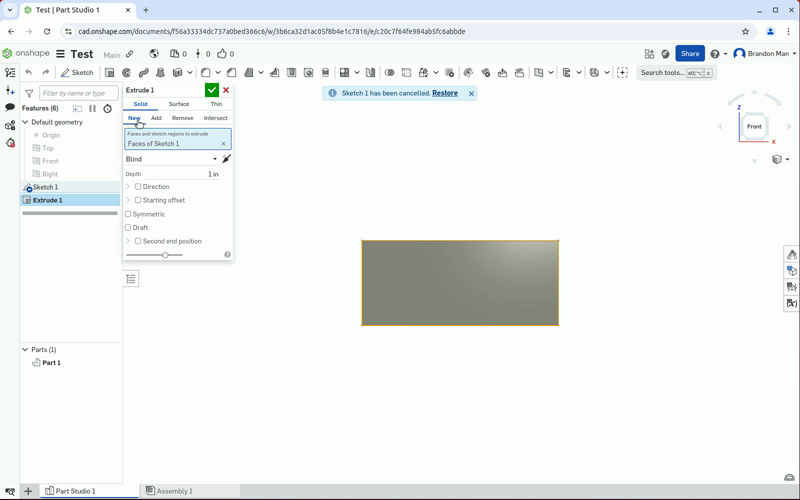
click(137, 120)
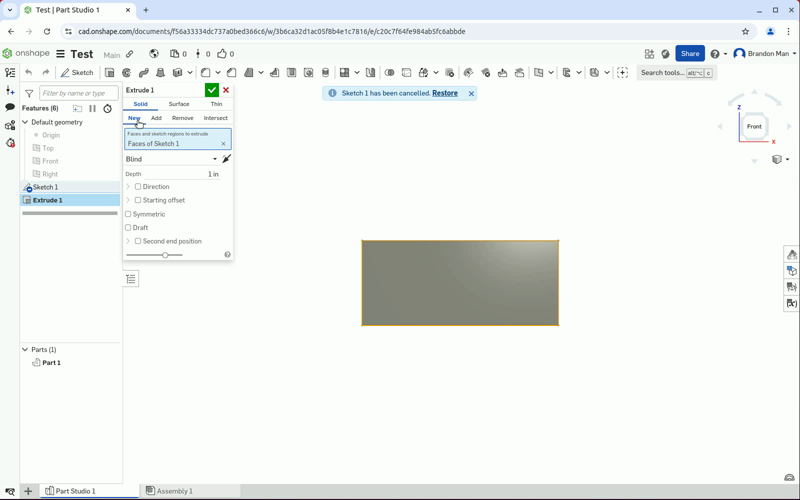
key(tab, 4)
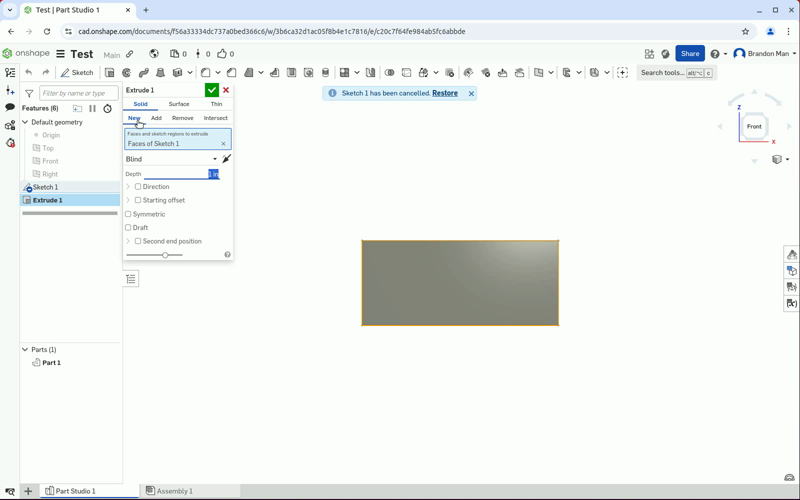
text(23.108)
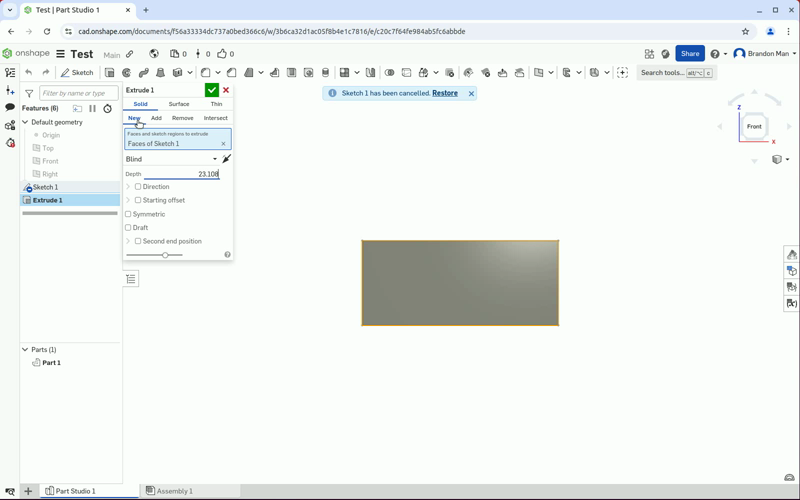
key(enter)
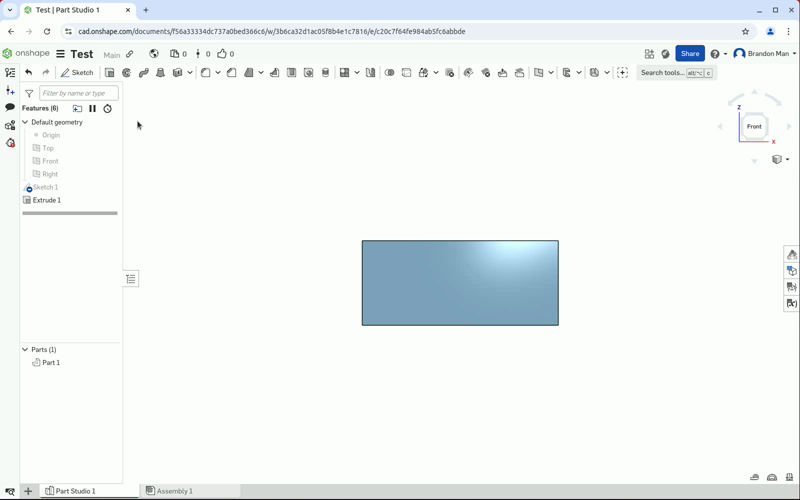
key(shift+h)
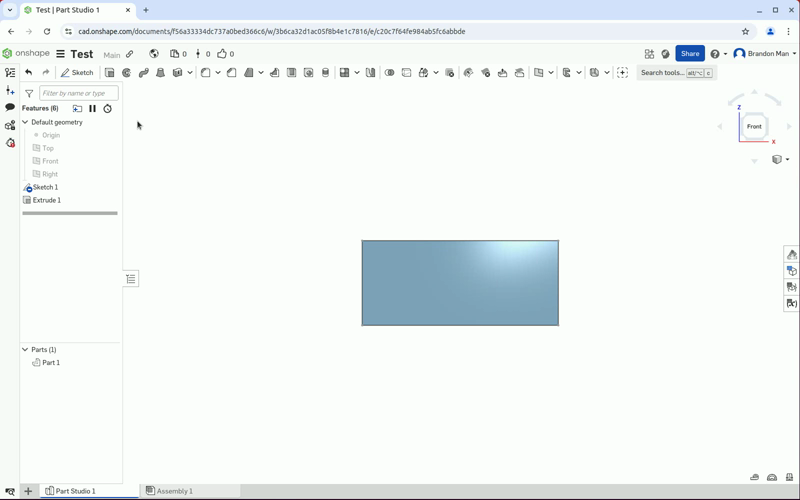
key(shift+h)
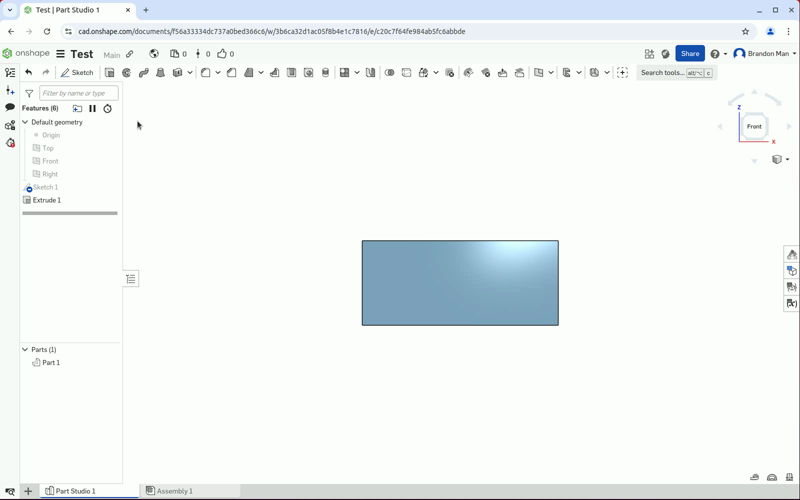
mouse_move(73, 189)
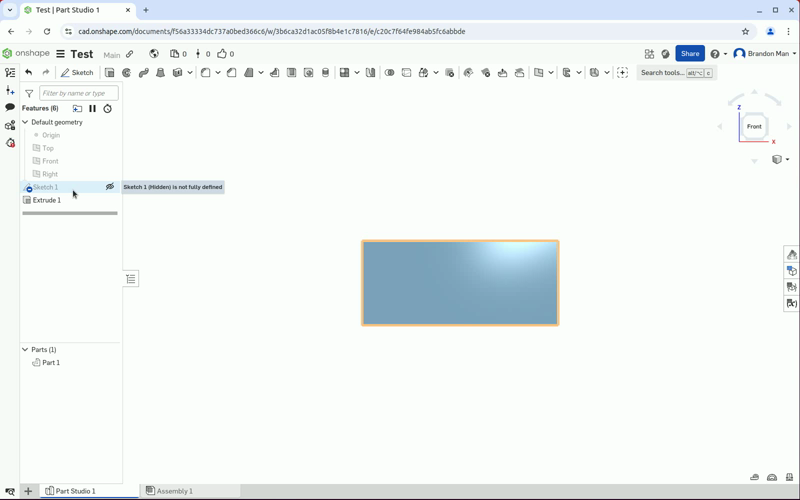
click(73, 189)
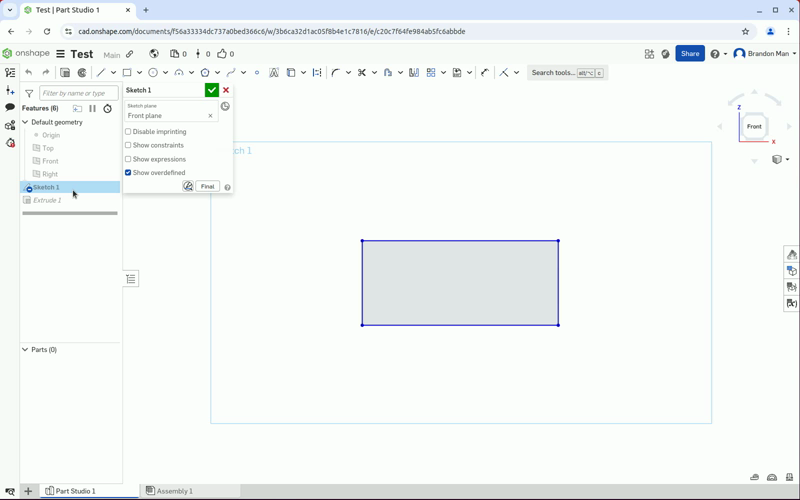
mouse_move(229, 92)
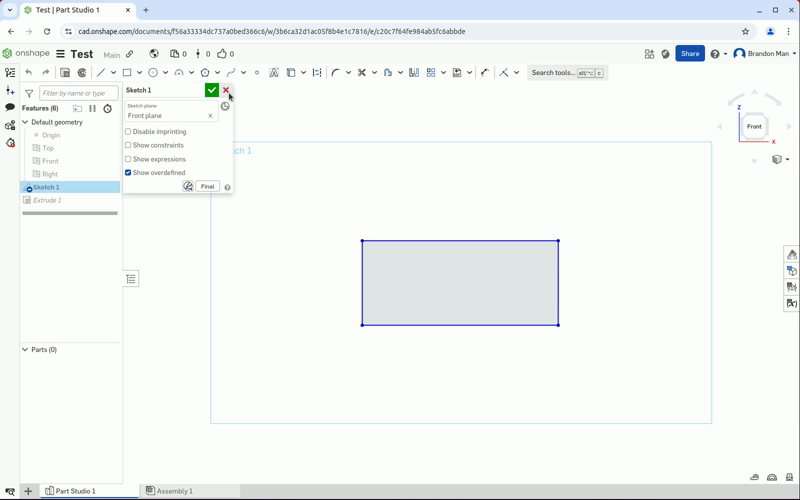
click(229, 92)
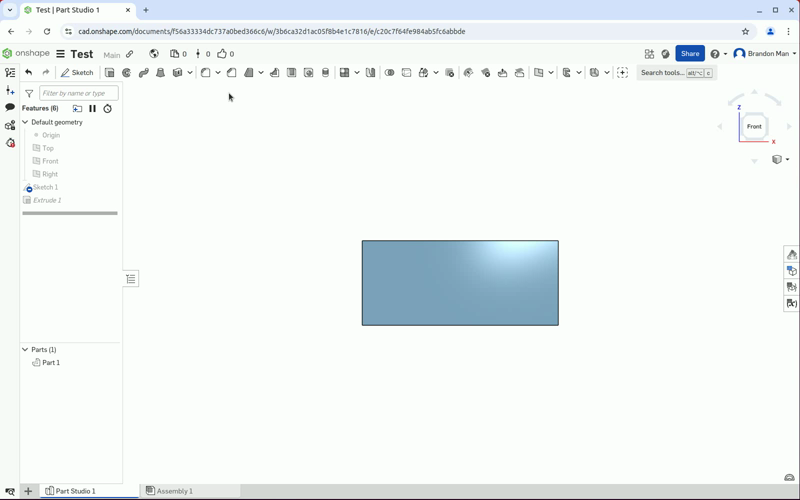
mouse_move(73, 352)
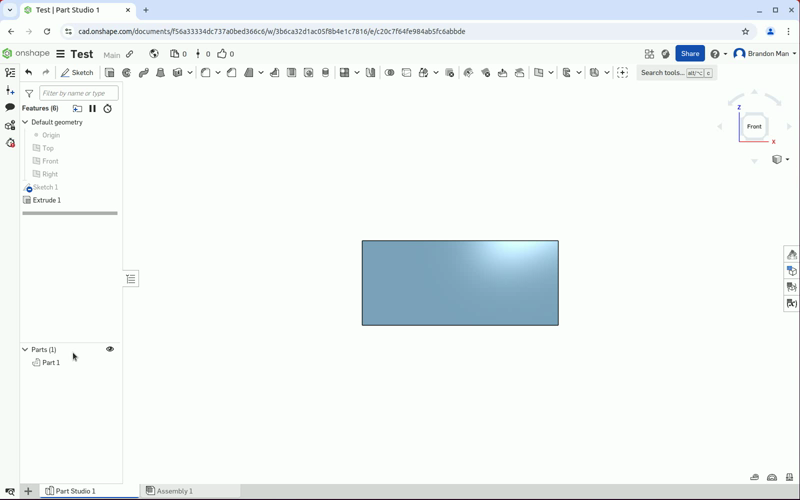
key(y)
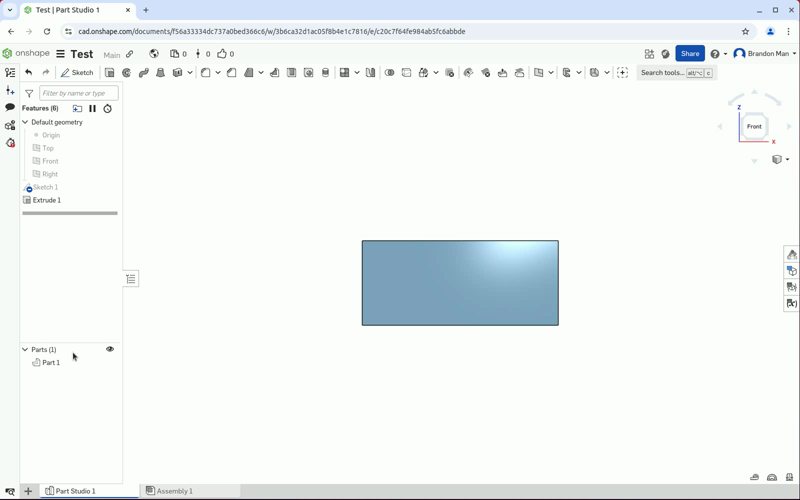
key(shift+p)
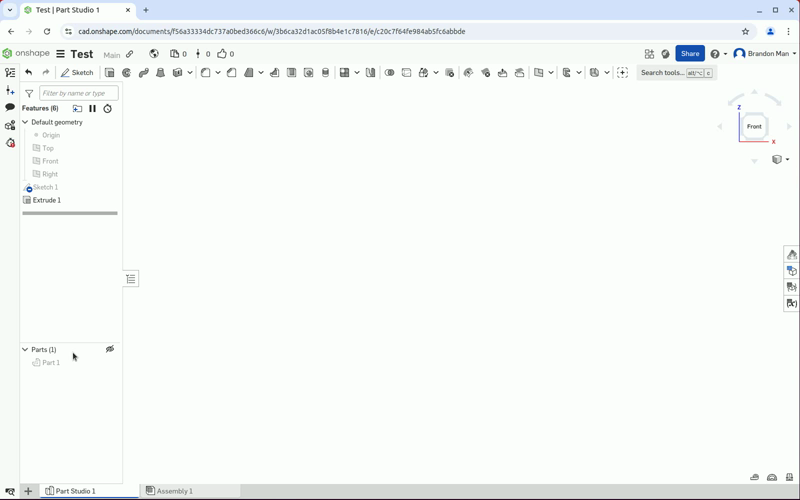
key(space)
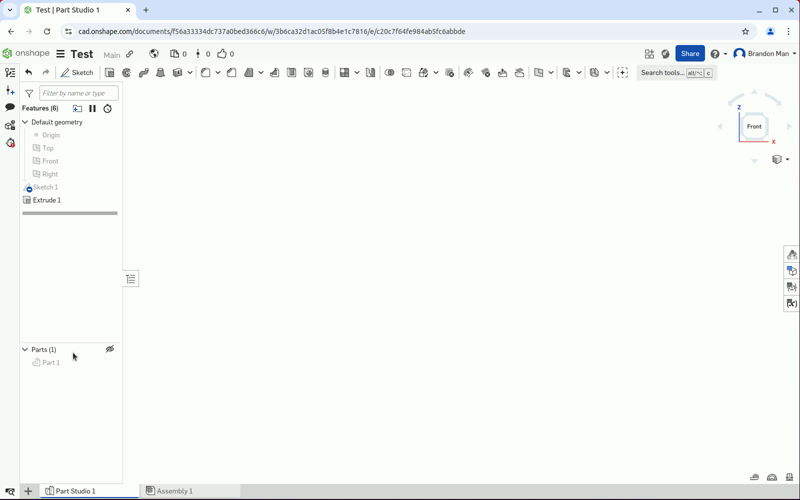
key_down(shift)
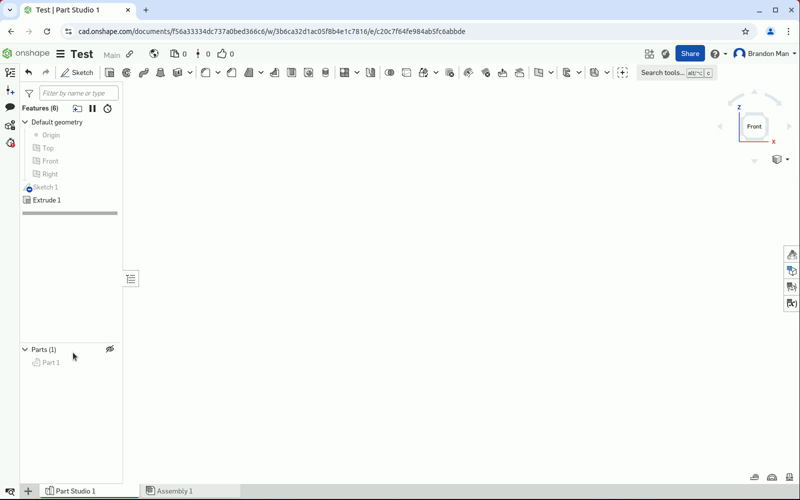
key(down)
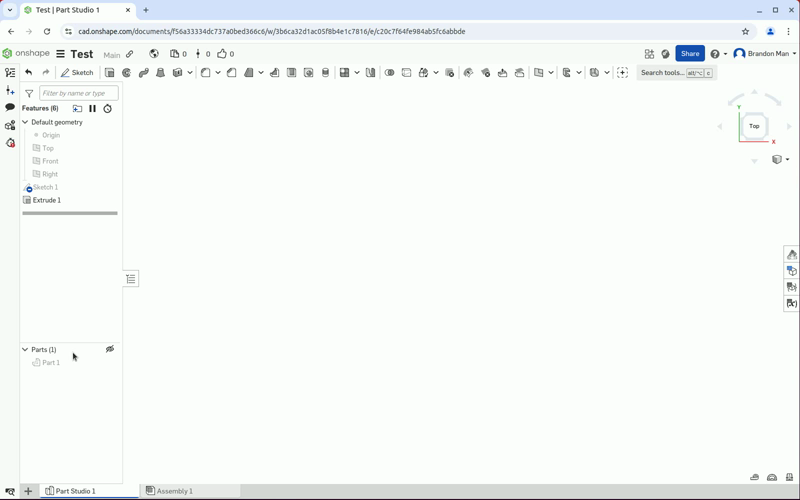
key_up(shift)
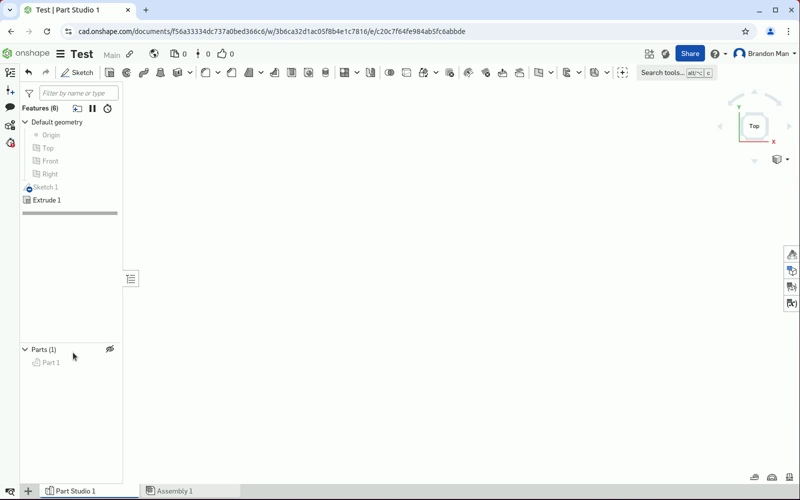
mouse_move(73, 352)
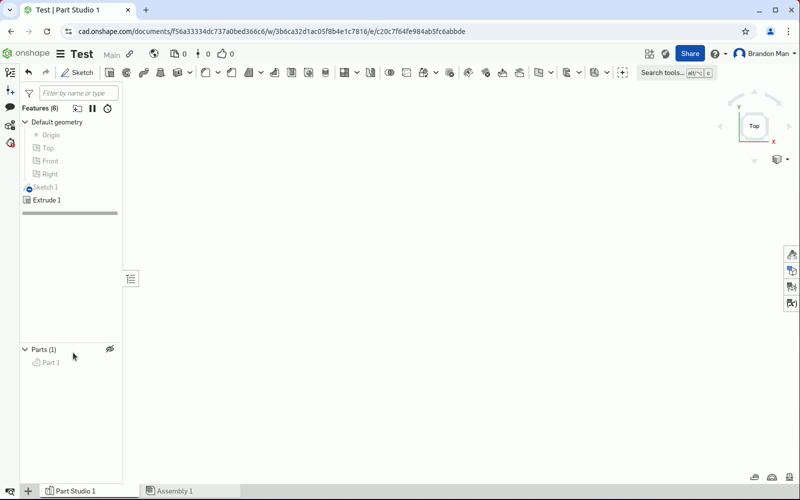
key(shift+y)
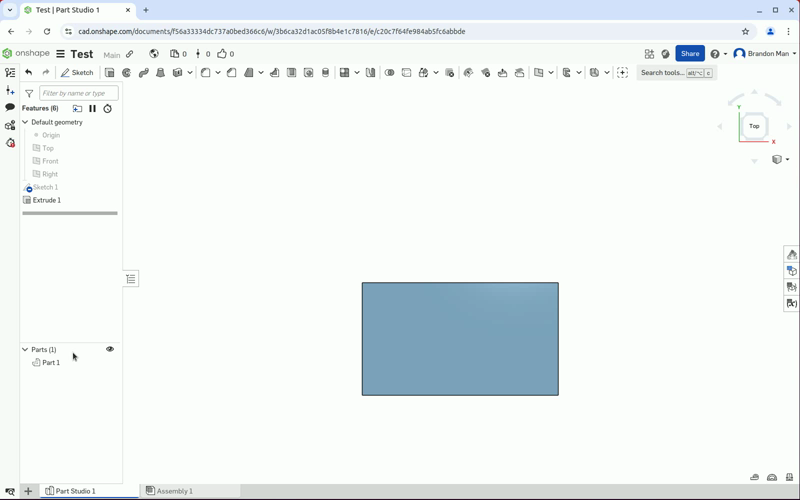
mouse_move(541, 75)
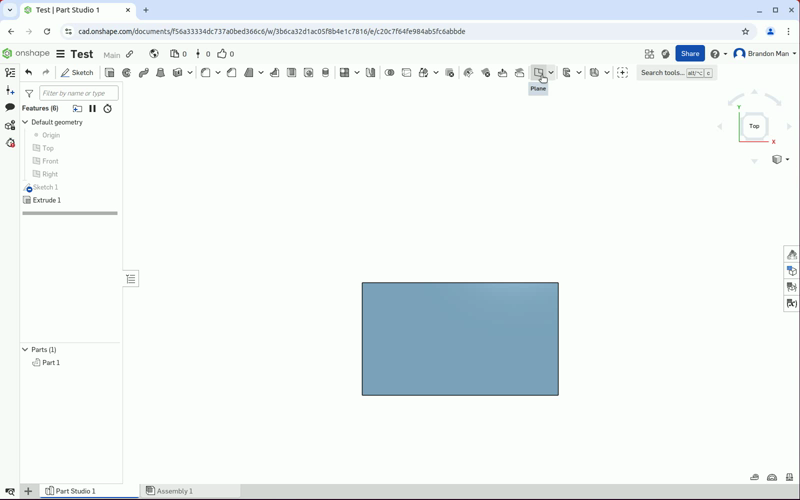
click(541, 75)
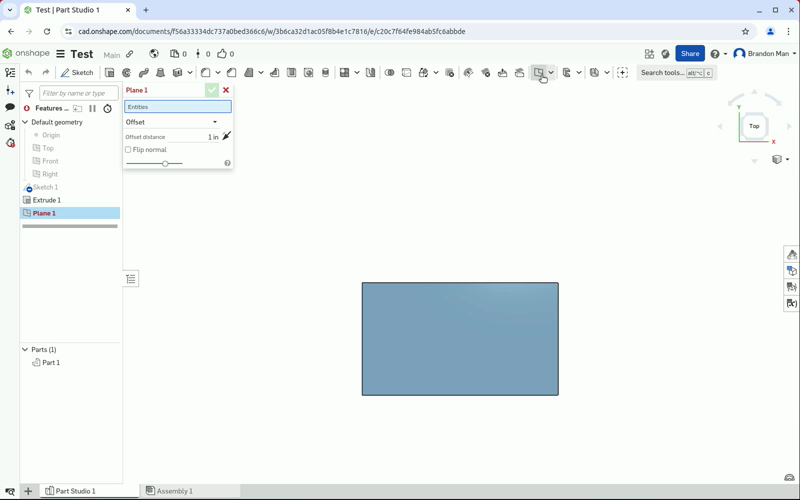
mouse_move(73, 150)
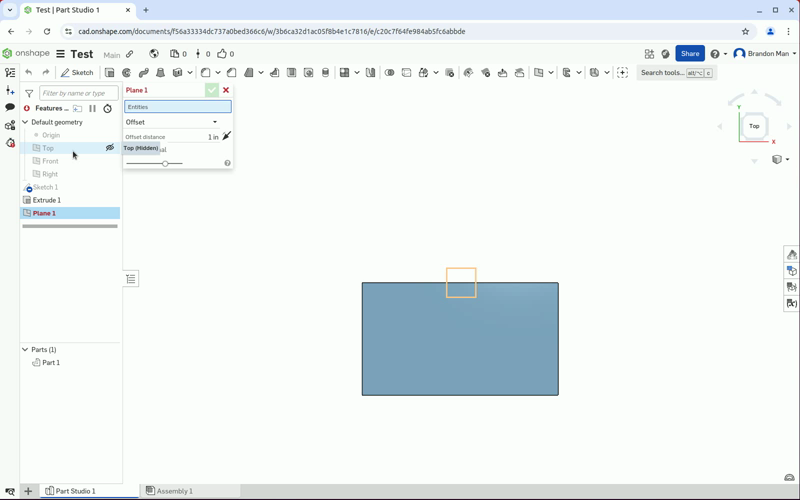
click(73, 150)
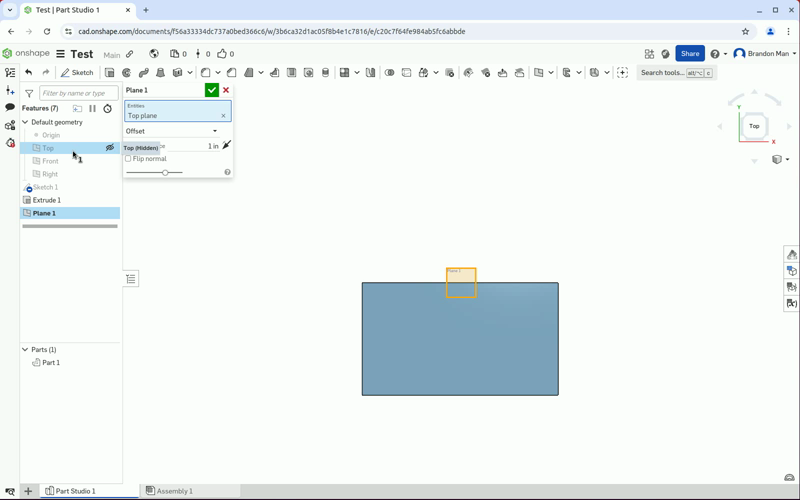
key(tab, 2)
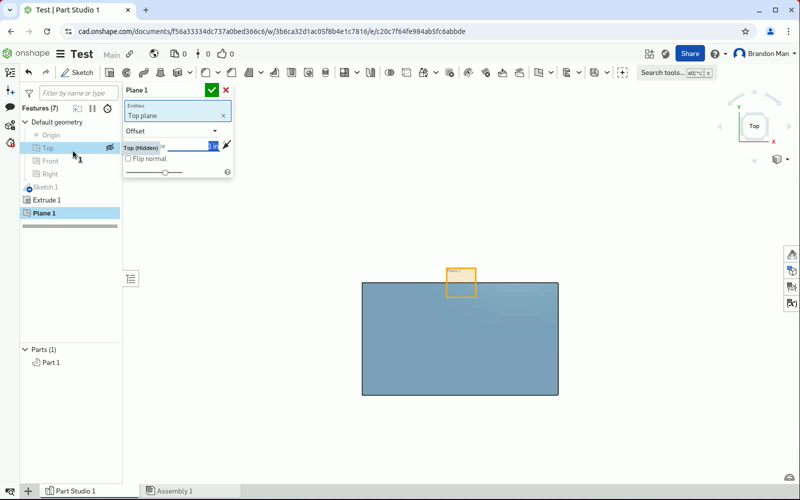
text(8.658)
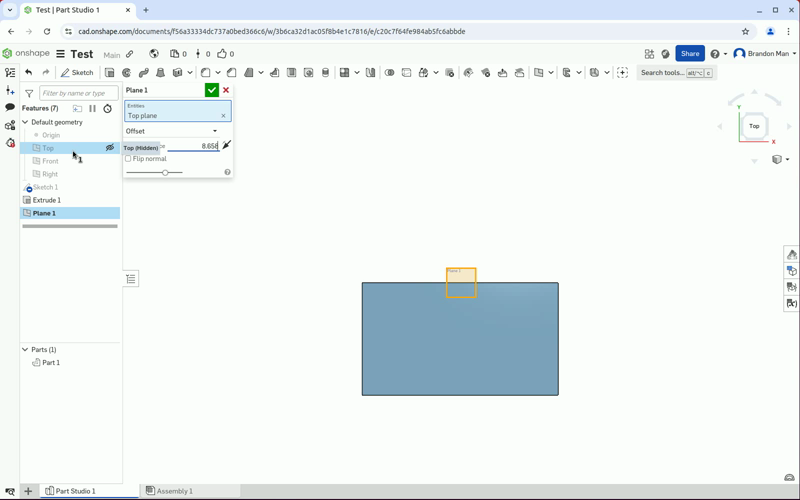
key(enter, 2)
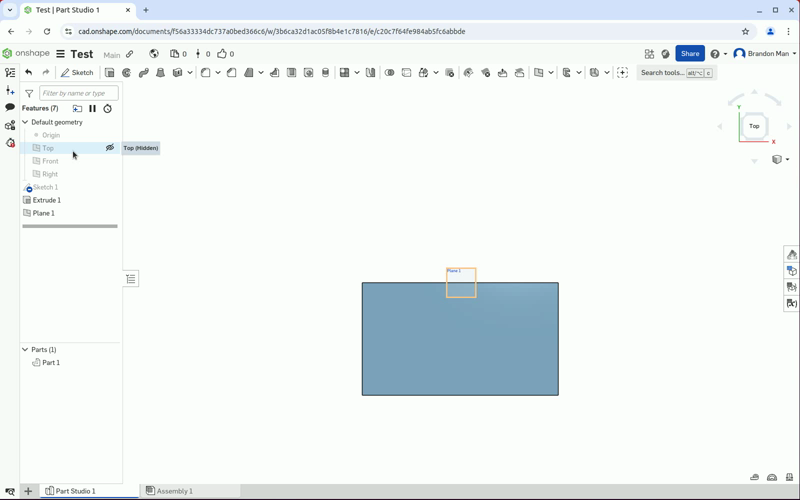
key(shift+s)
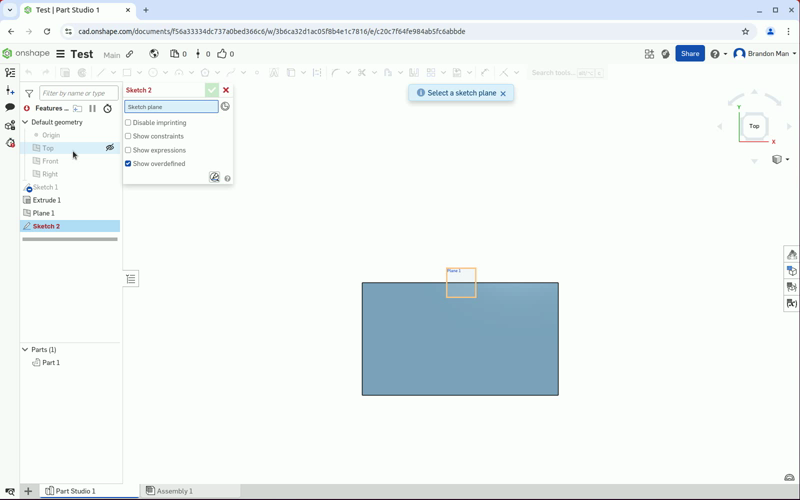
mouse_move(73, 215)
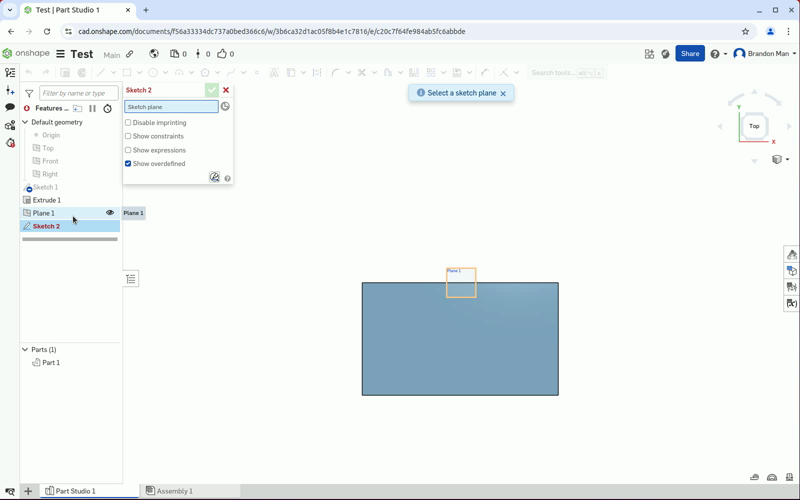
click(73, 215)
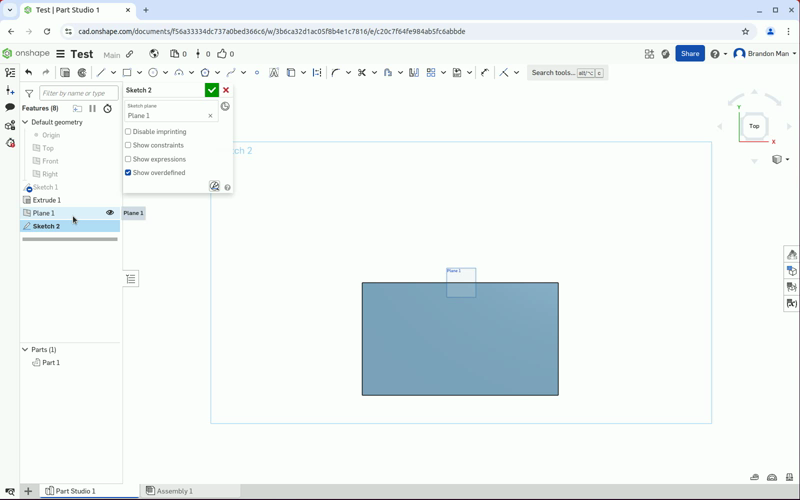
mouse_move(73, 352)
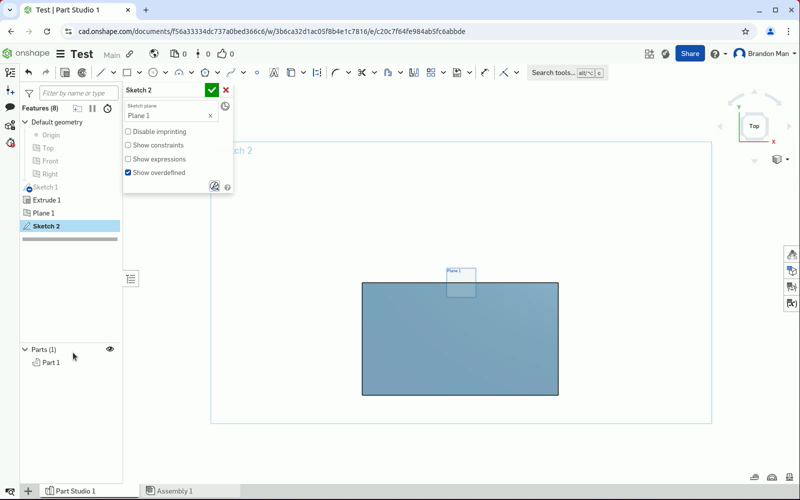
key(y)
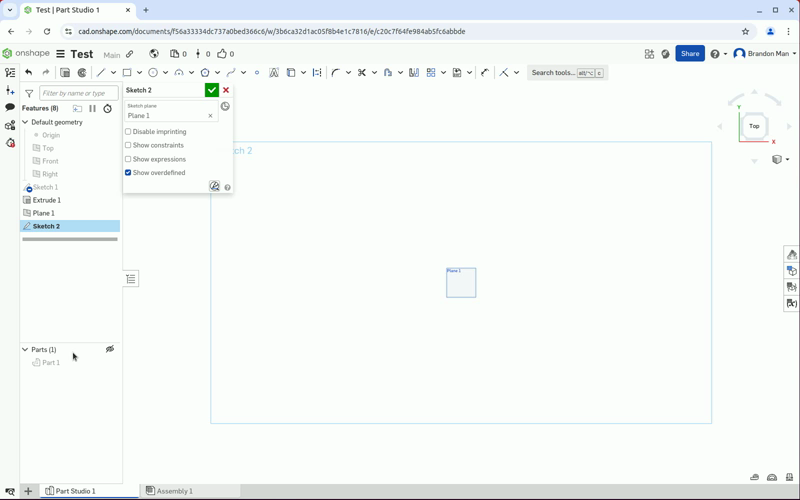
key(l)
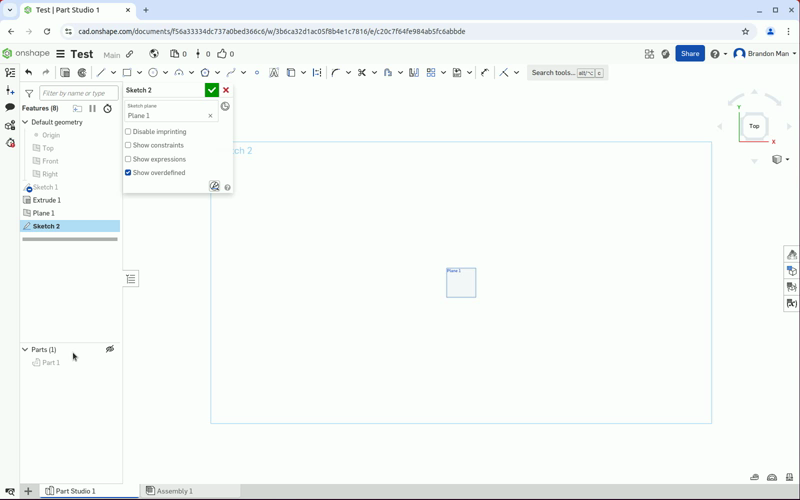
key_down(shift)
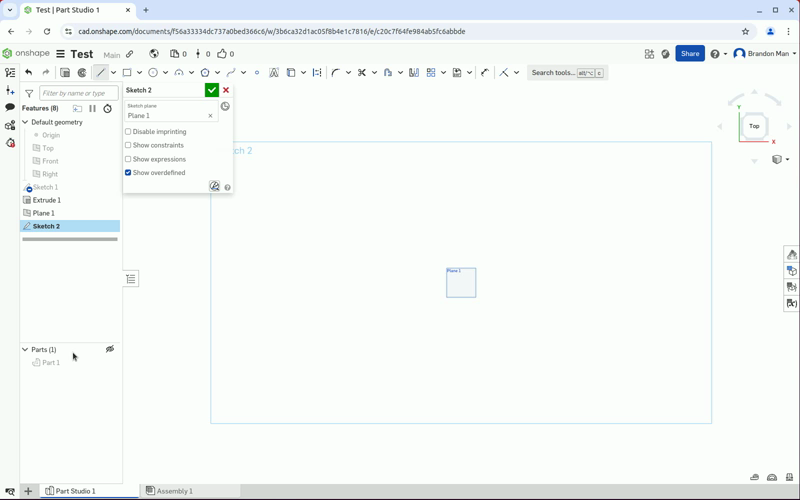
mouse_move(390, 395)
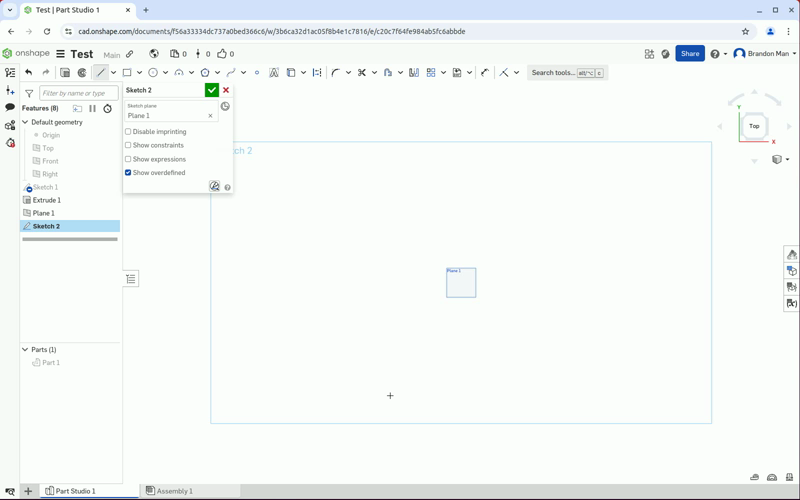
click(390, 395)
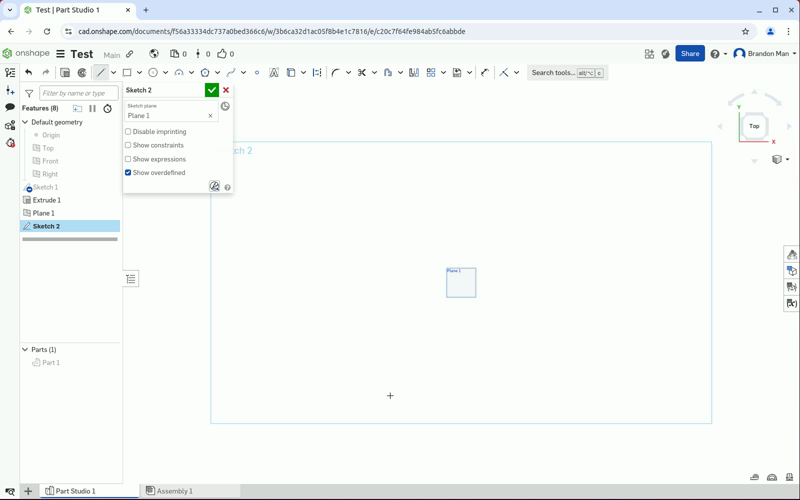
key_up(shift)
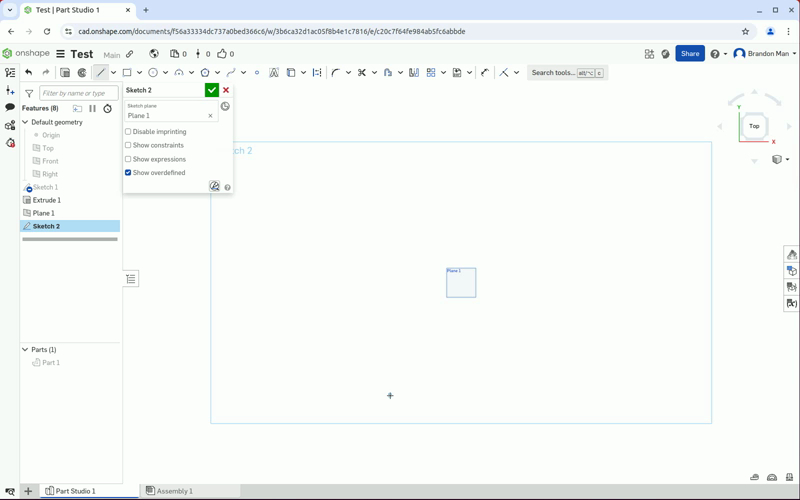
key_down(shift)
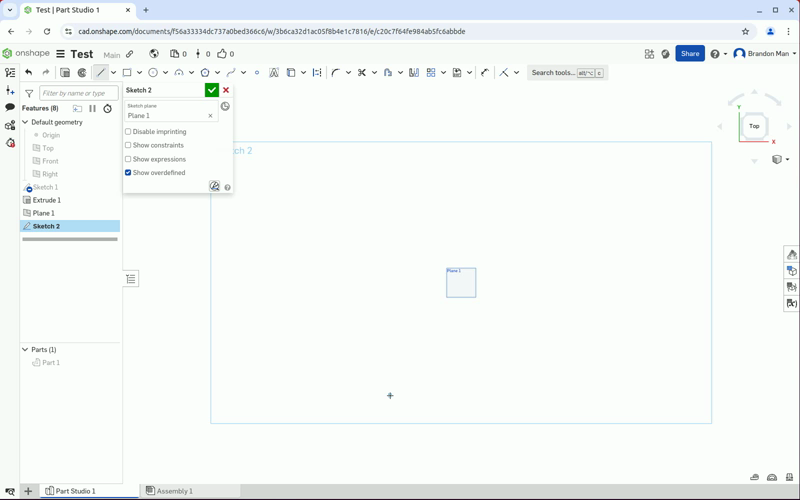
mouse_move(530, 395)
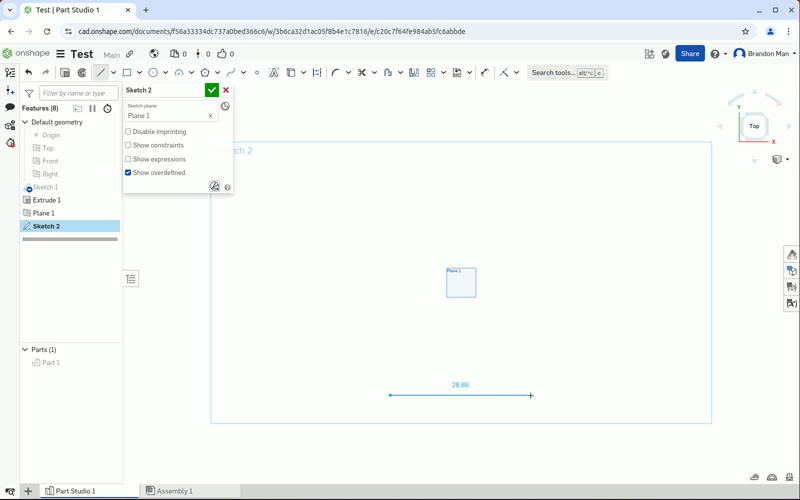
click(530, 395)
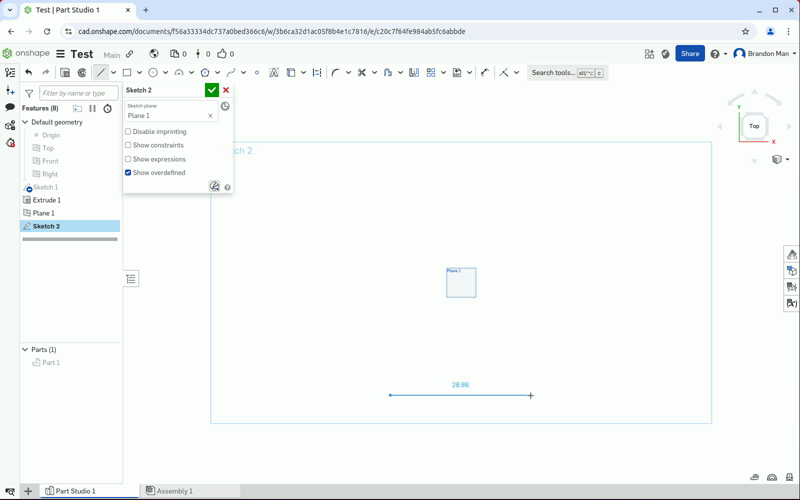
key_up(shift)
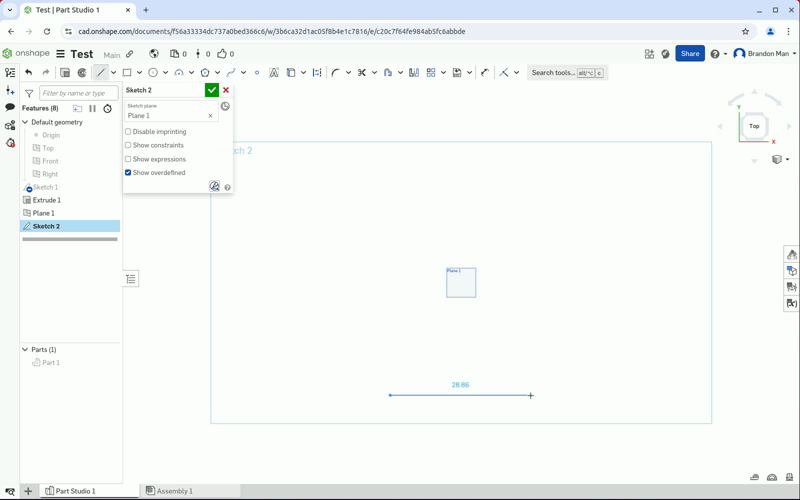
key_down(shift)
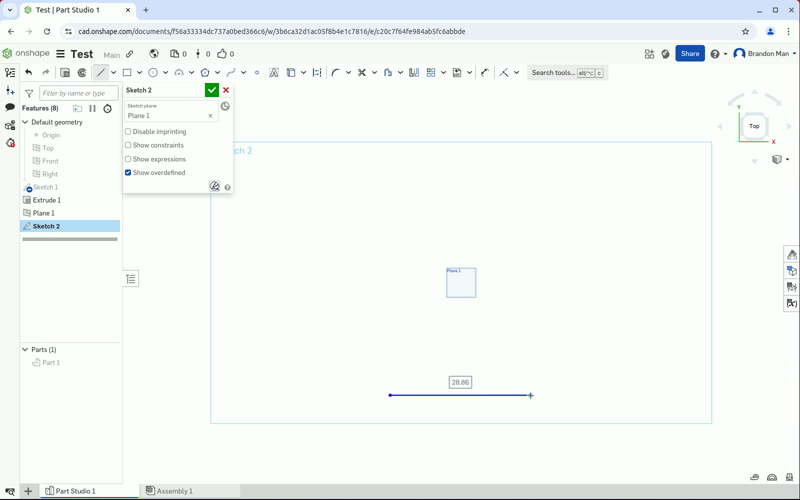
mouse_move(530, 283)
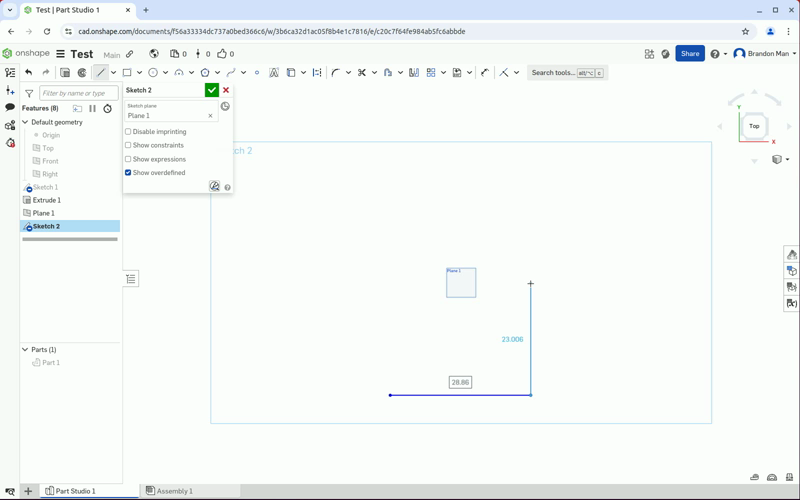
click(530, 283)
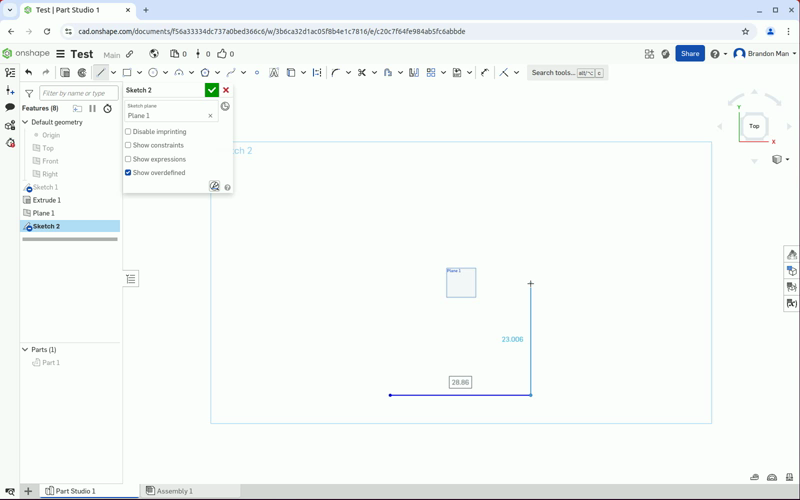
key_up(shift)
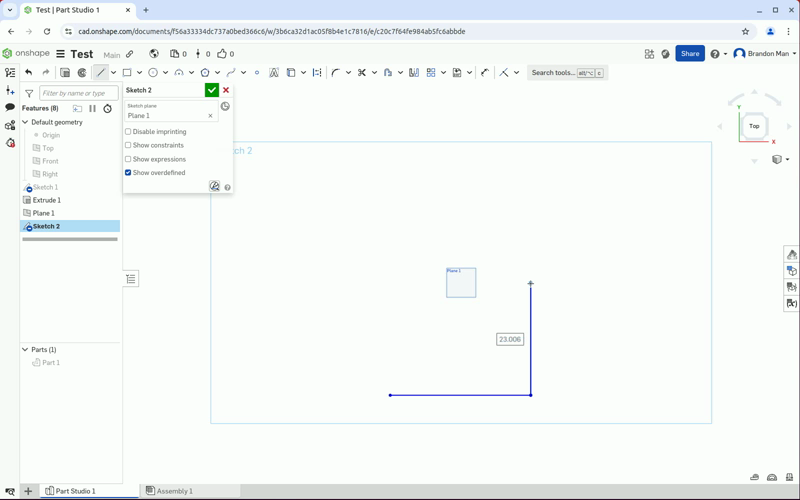
key_down(shift)
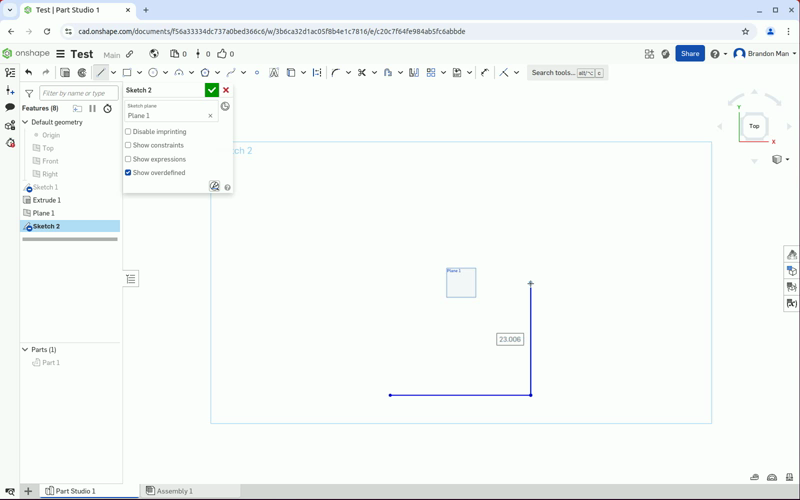
mouse_move(390, 283)
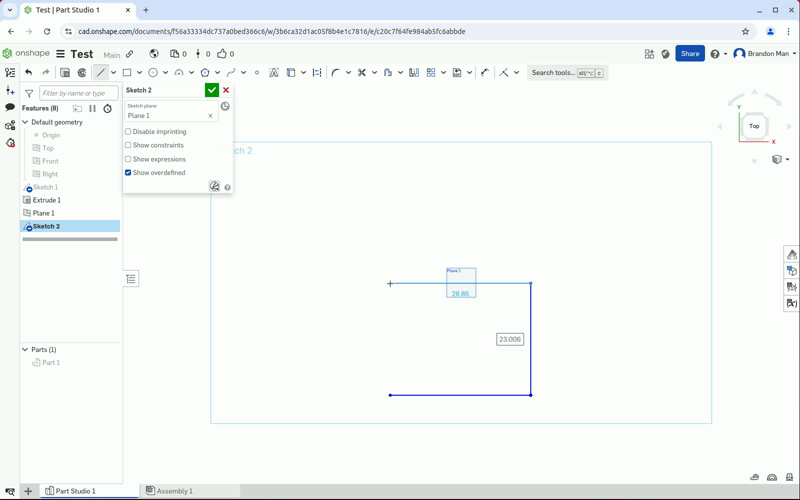
click(390, 283)
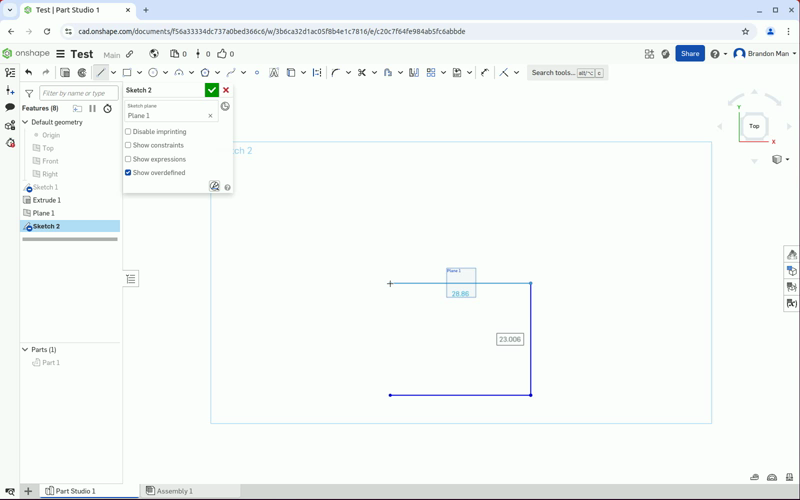
key_up(shift)
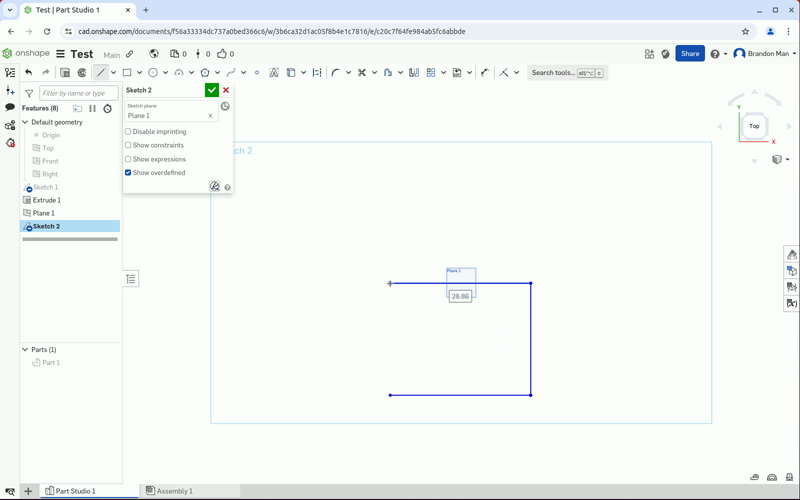
key_down(shift)
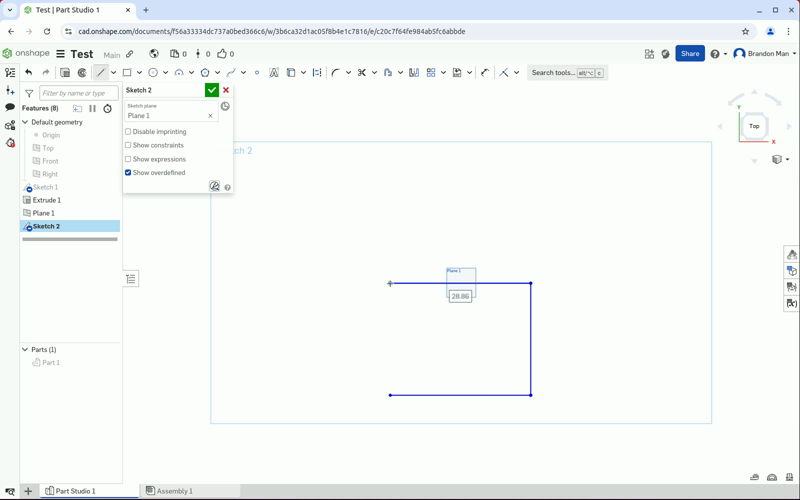
mouse_move(390, 395)
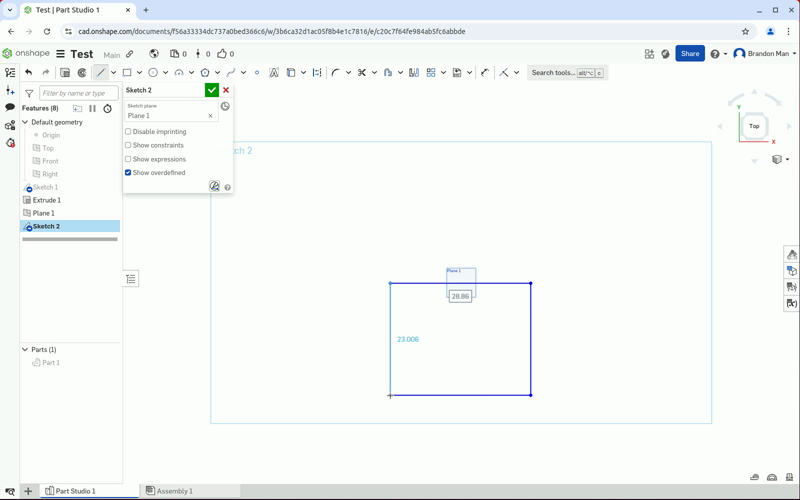
key_up(shift)
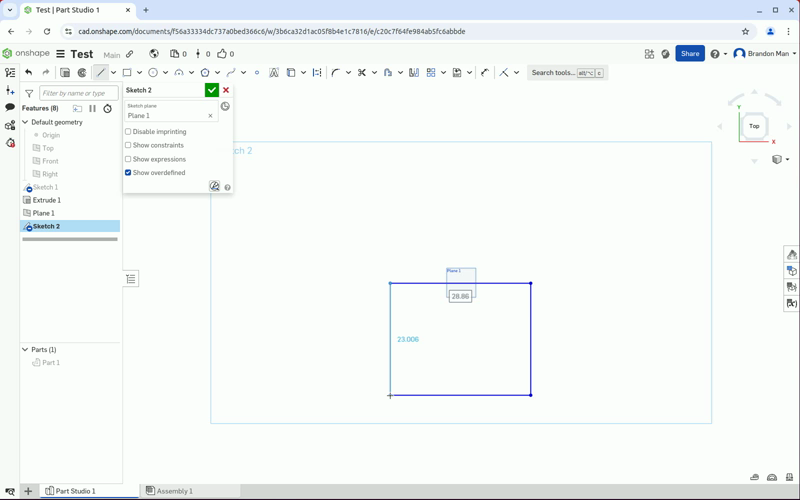
click(390, 395)
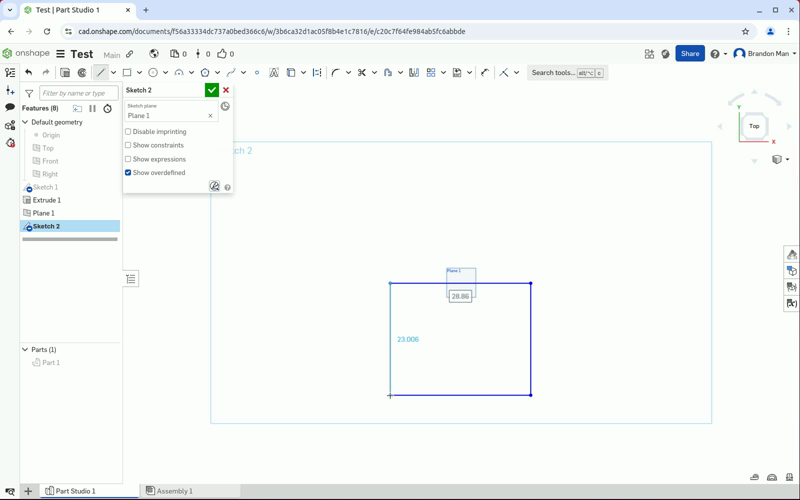
key(esc)
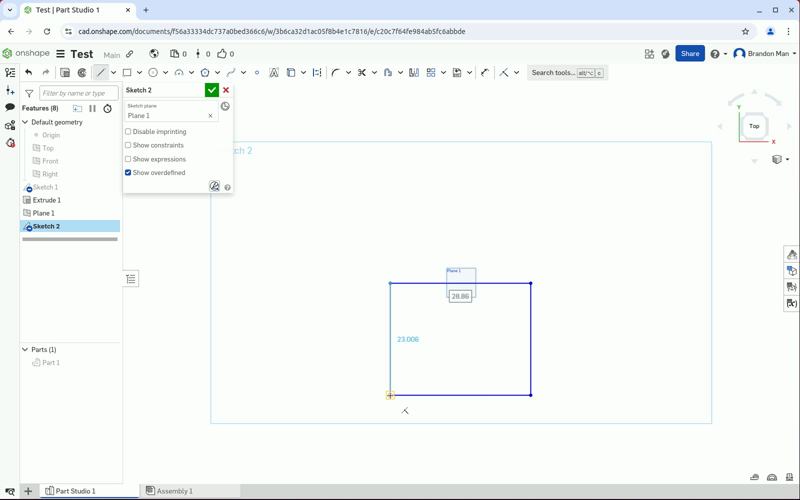
mouse_move(511, 313)
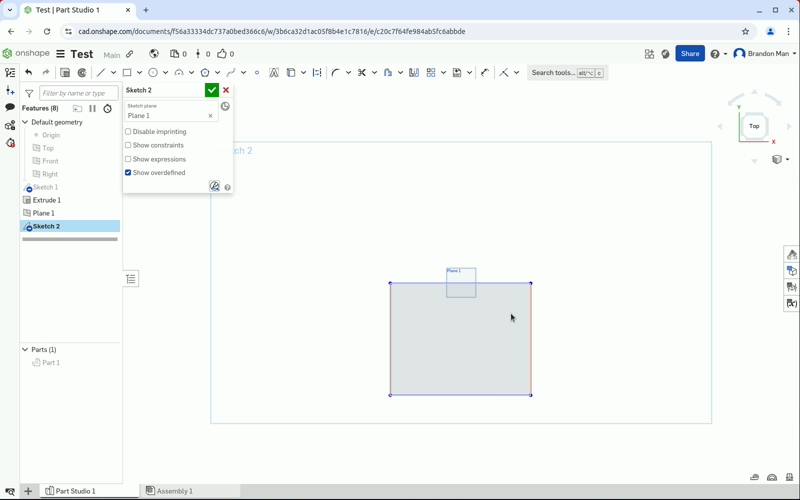
click(511, 313)
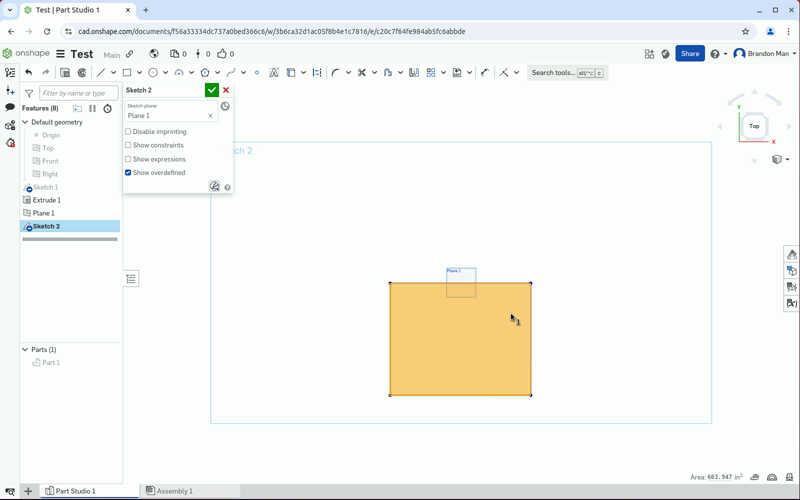
mouse_move(73, 352)
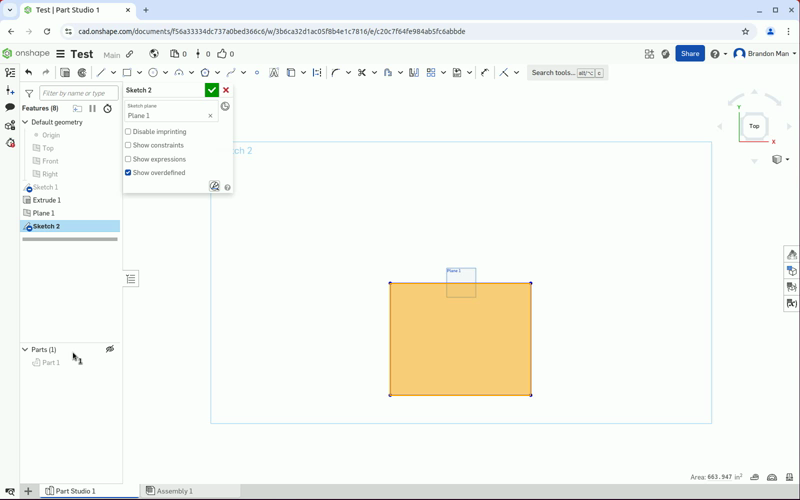
key(shift+y)
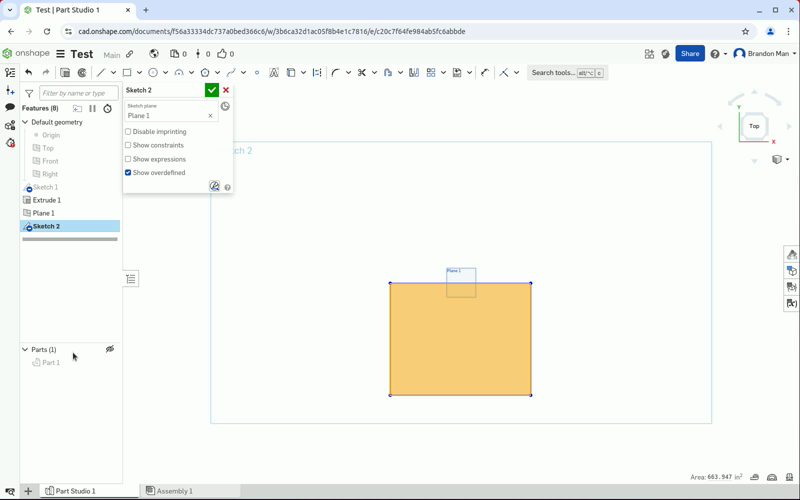
key(shift+e)
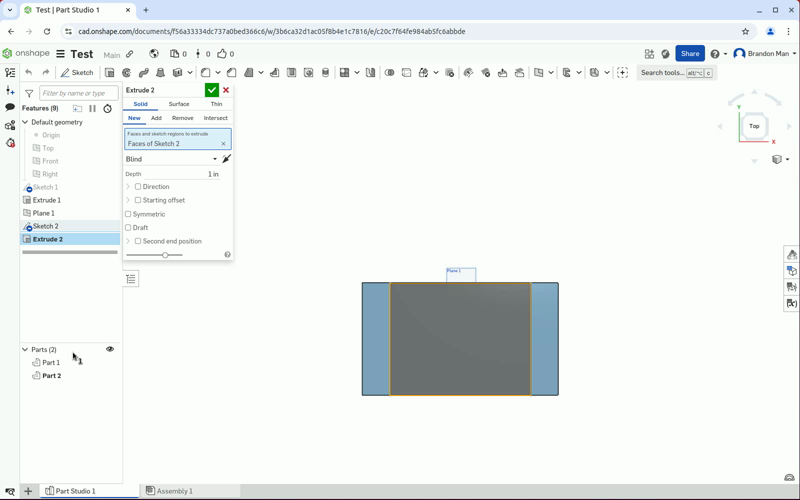
mouse_move(143, 106)
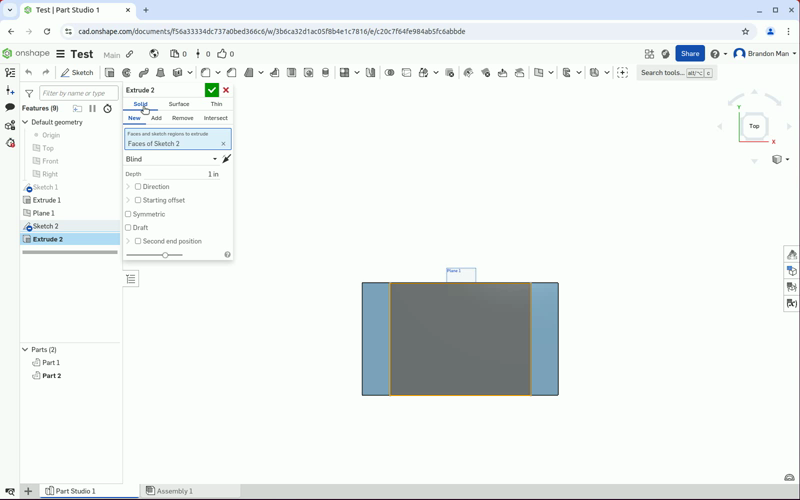
click(143, 106)
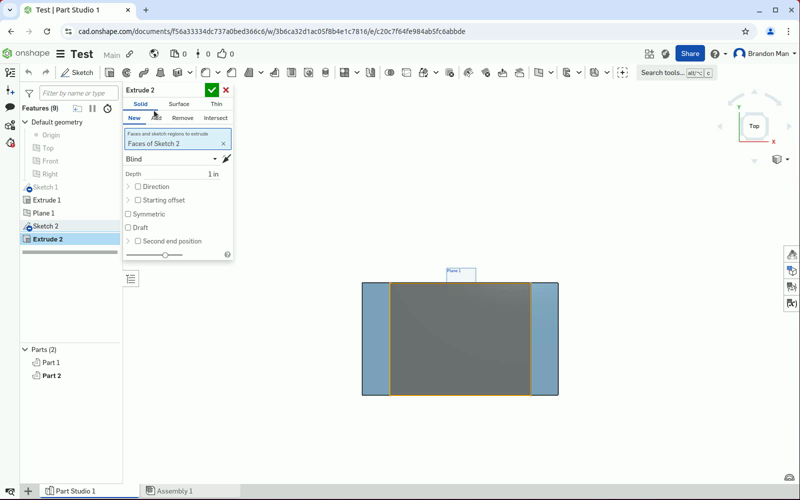
mouse_move(186, 120)
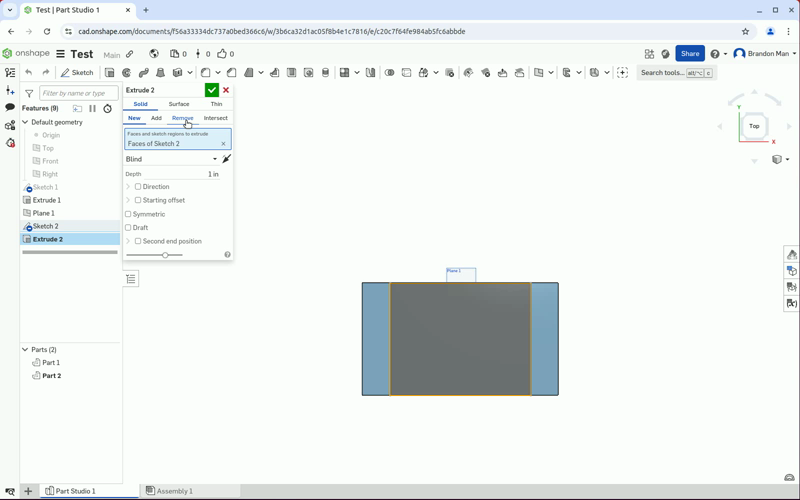
click(186, 120)
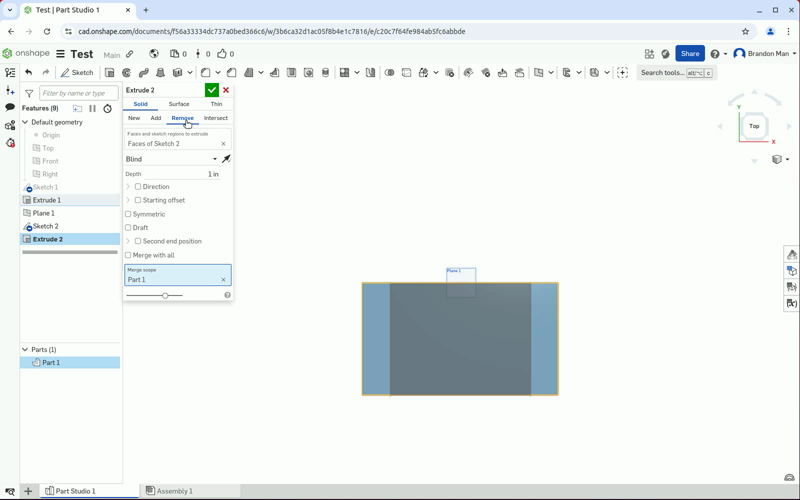
key(tab, 4)
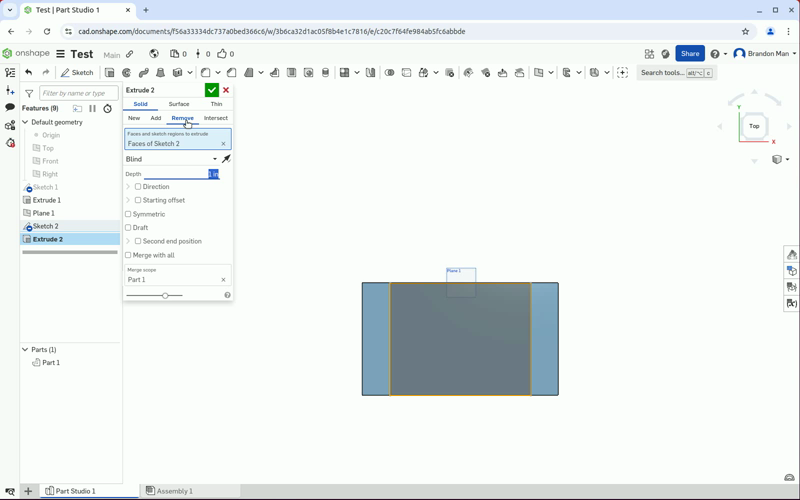
text(11.554)
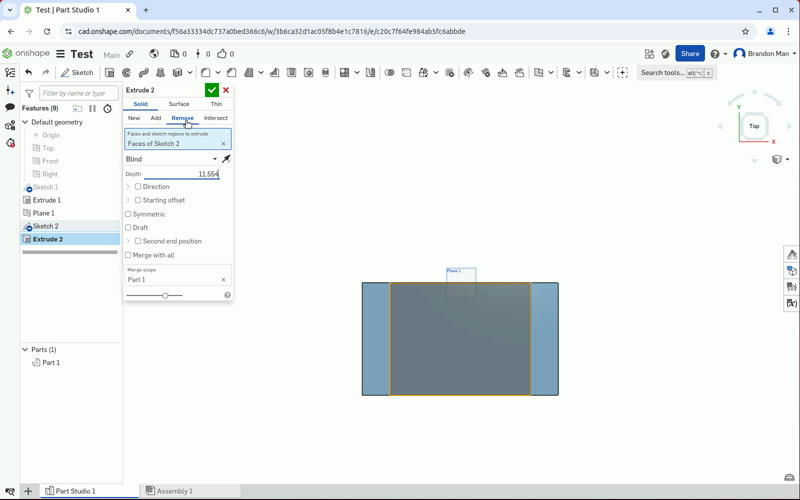
key(tab, 6)
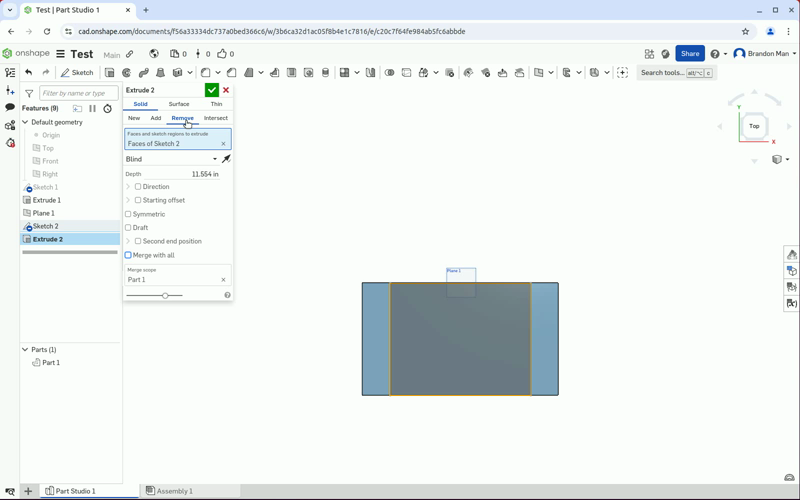
key(space)
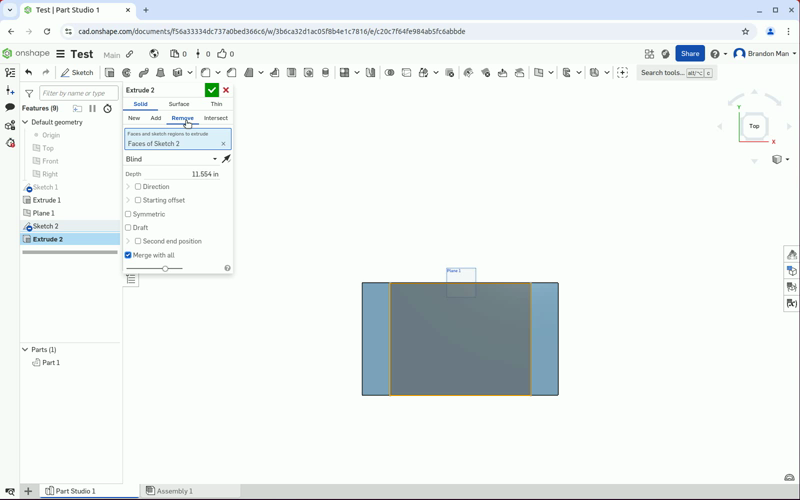
key(enter)
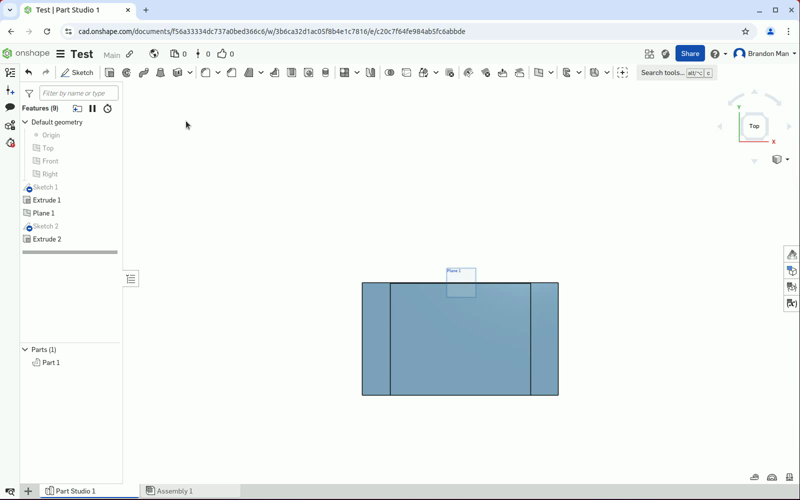
key(shift+h)
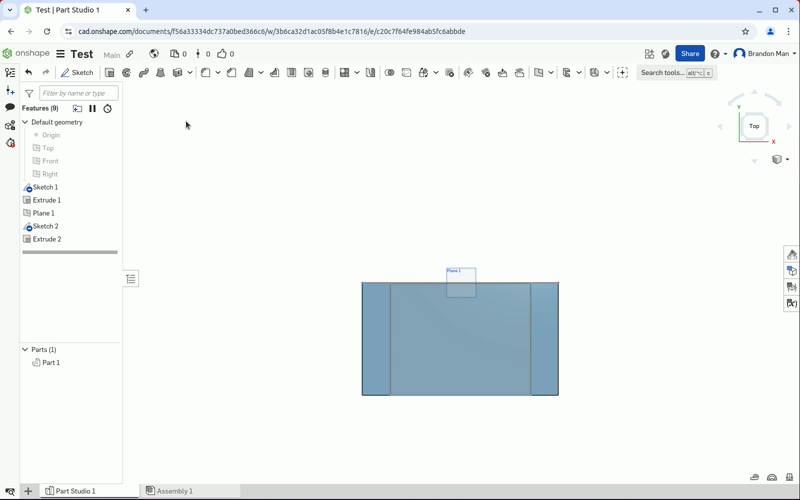
key(shift+h)
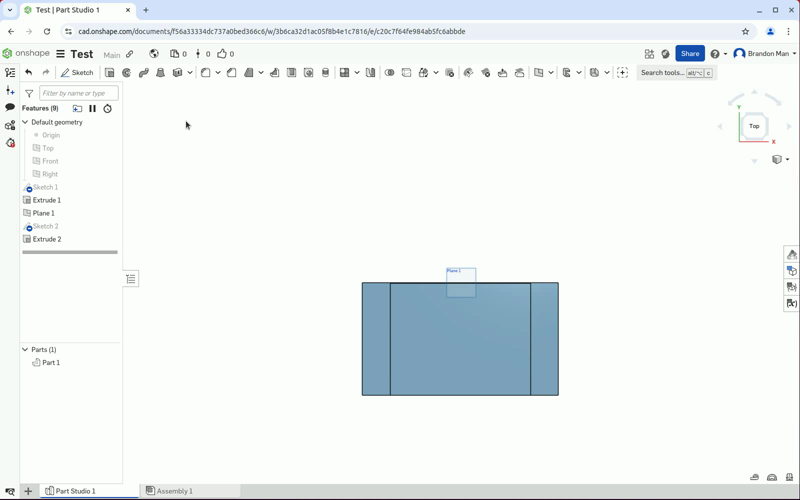
mouse_move(73, 189)
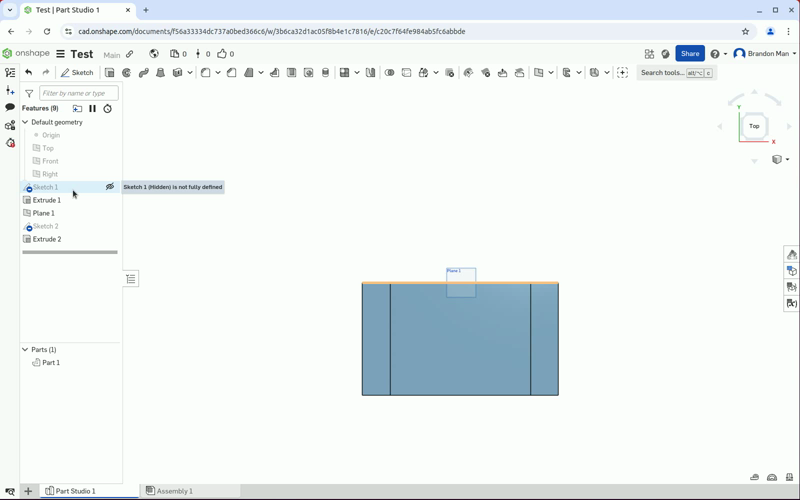
click(73, 189)
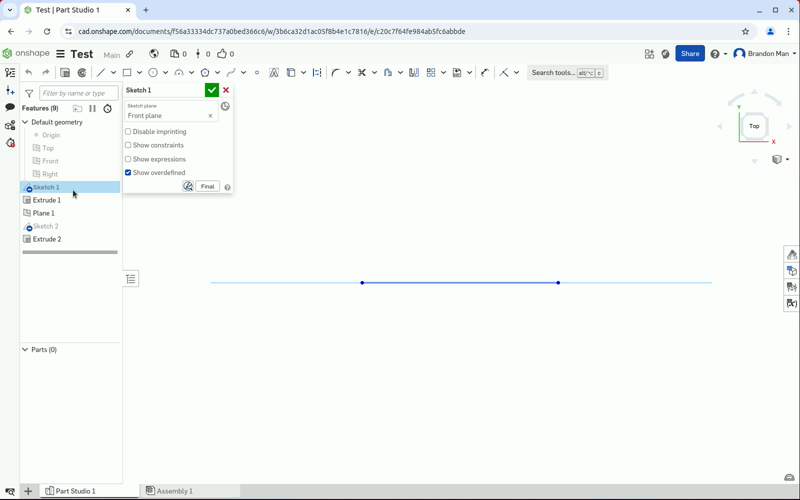
mouse_move(229, 92)
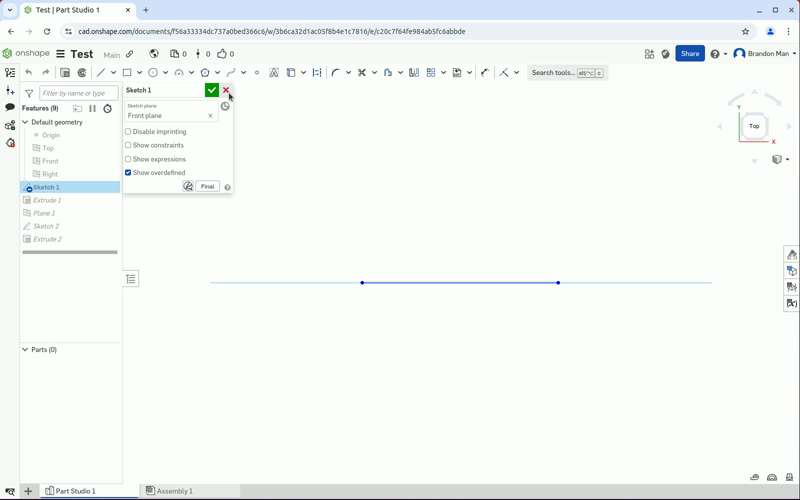
click(229, 92)
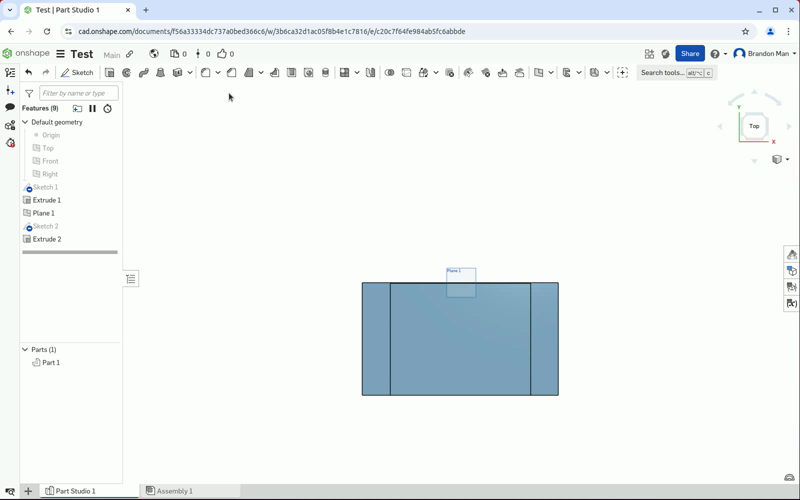
mouse_move(73, 352)
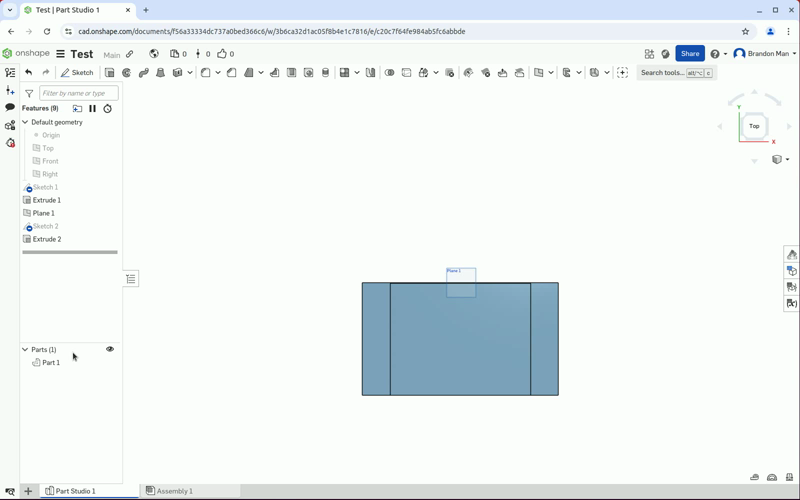
key(y)
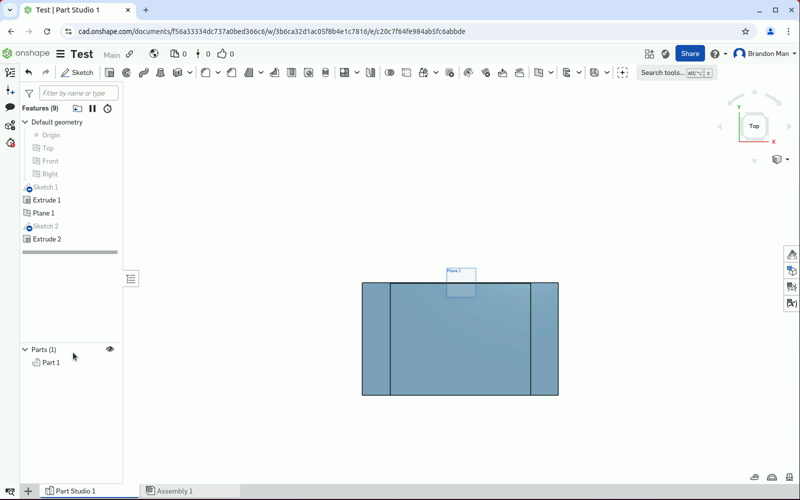
key(shift+p)
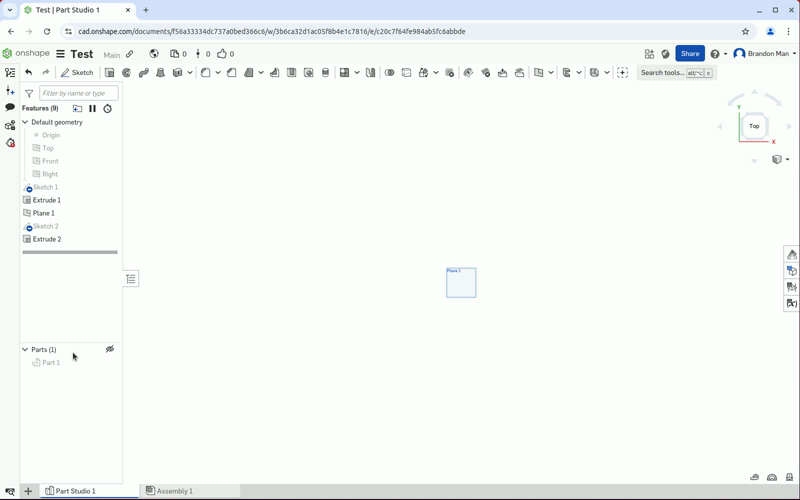
key(space)
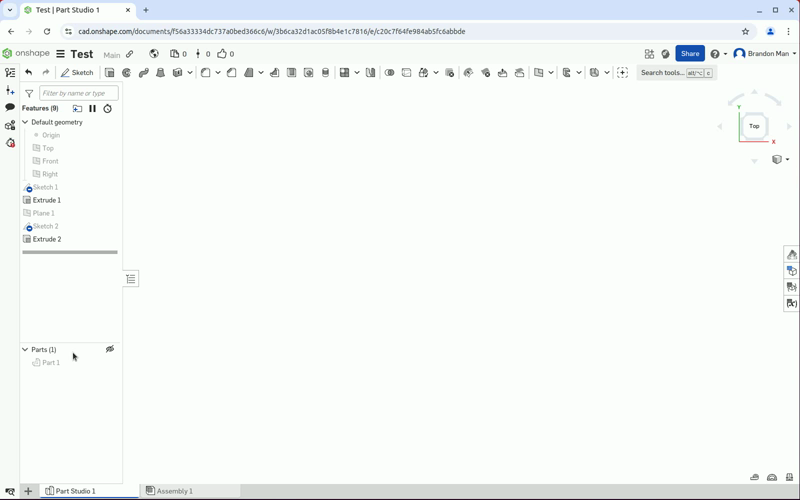
key_down(shift)
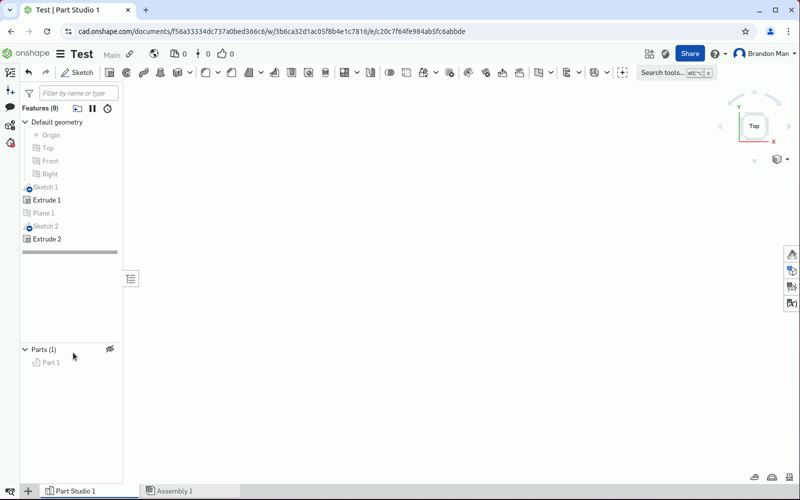
key(up)
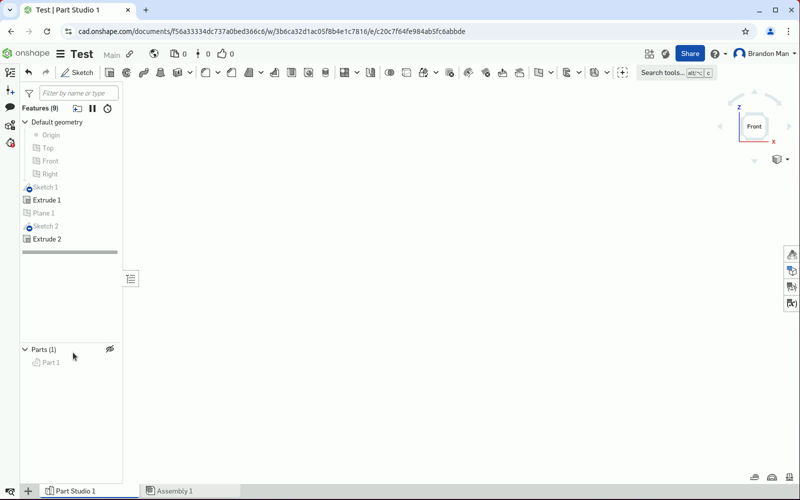
key_up(shift)
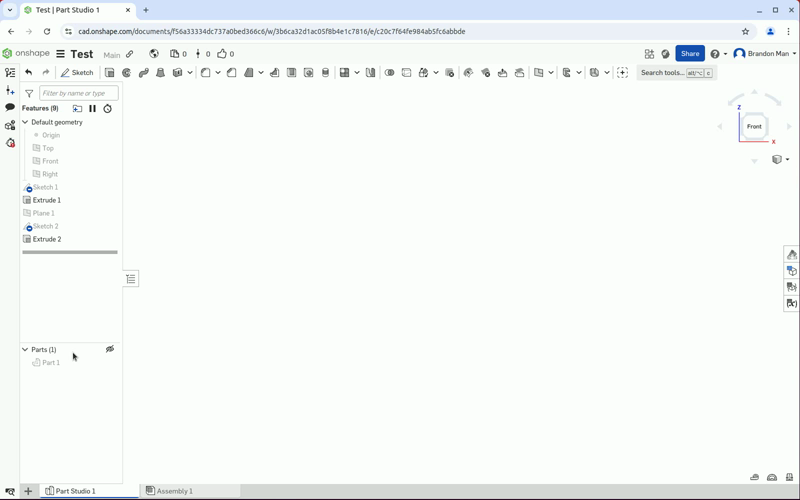
key(space)
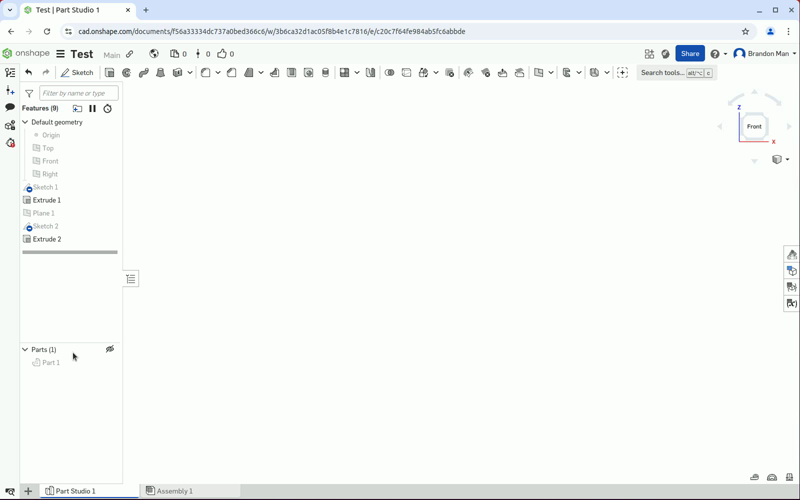
key_down(shift)
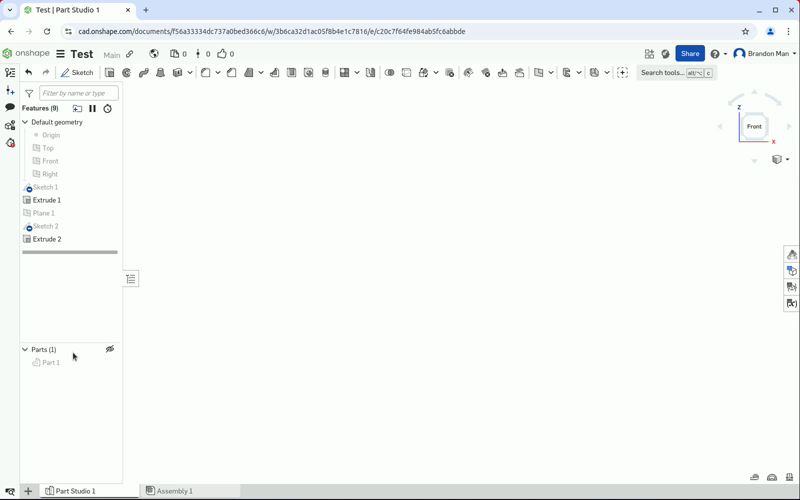
key(left)
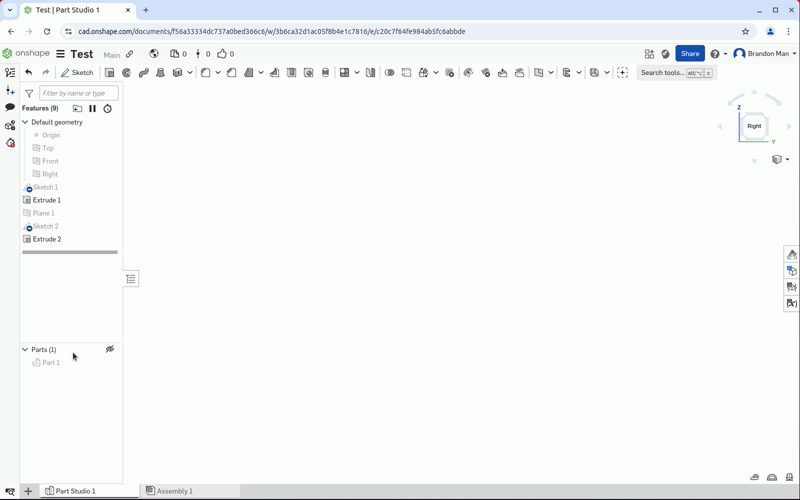
key_up(shift)
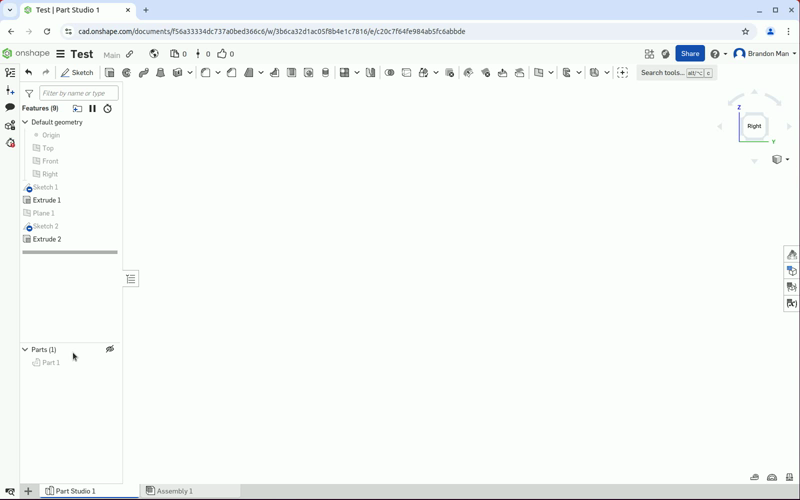
mouse_move(73, 352)
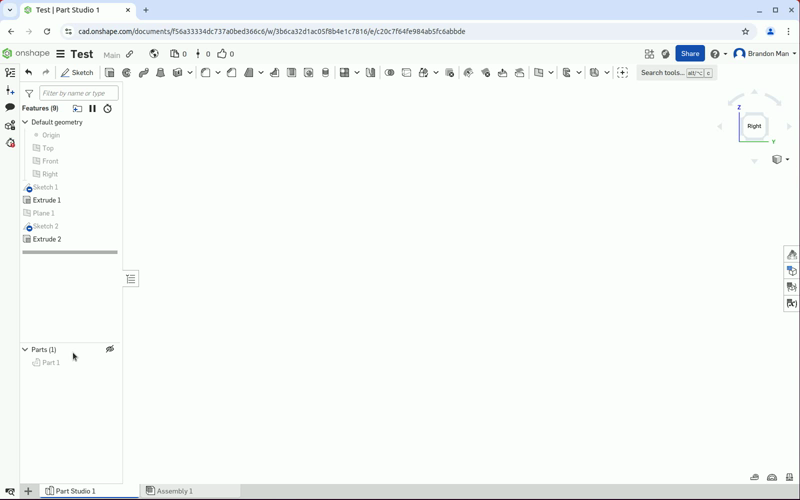
key(shift+y)
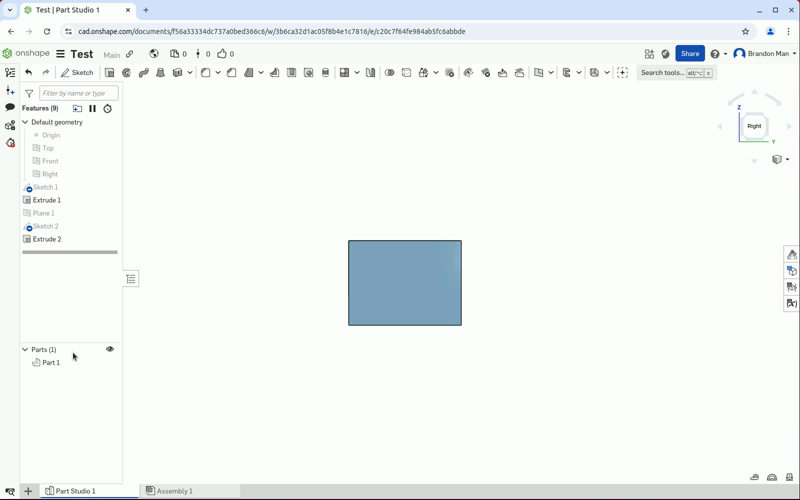
mouse_move(541, 75)
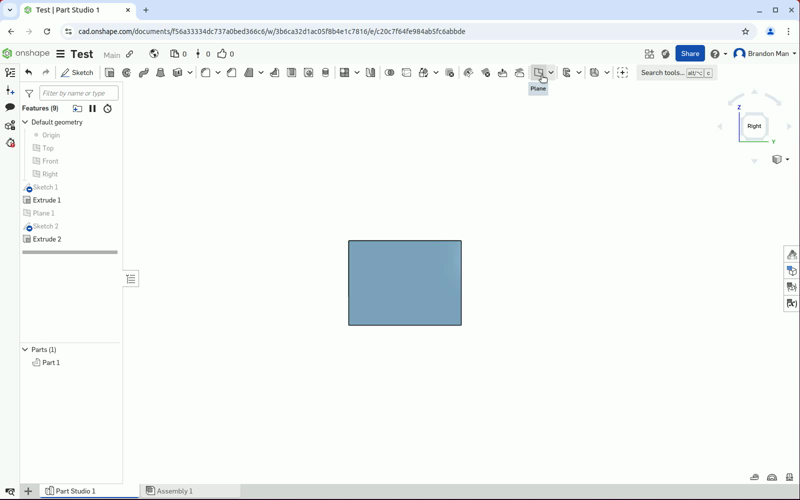
click(541, 75)
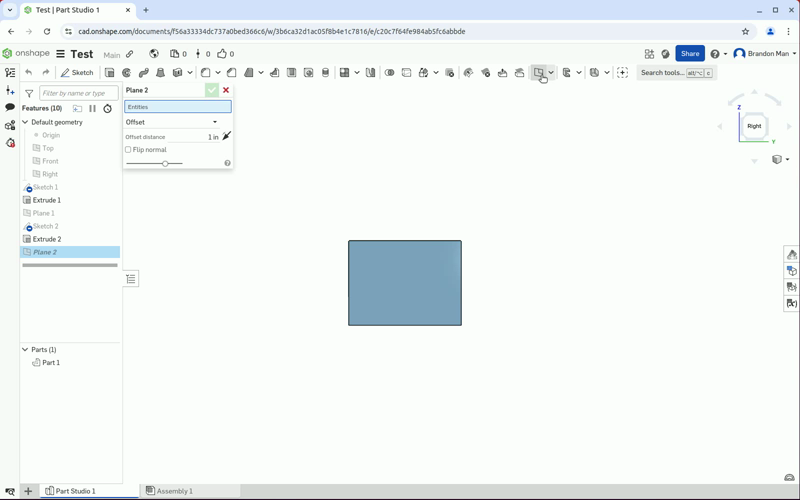
mouse_move(73, 176)
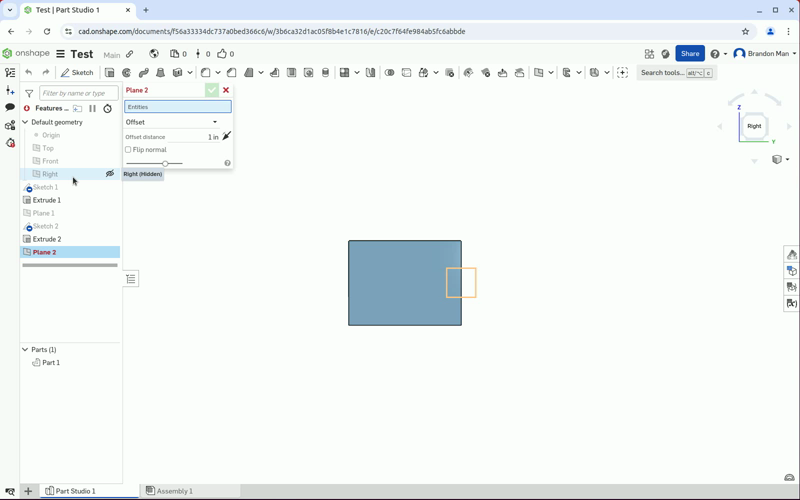
click(73, 176)
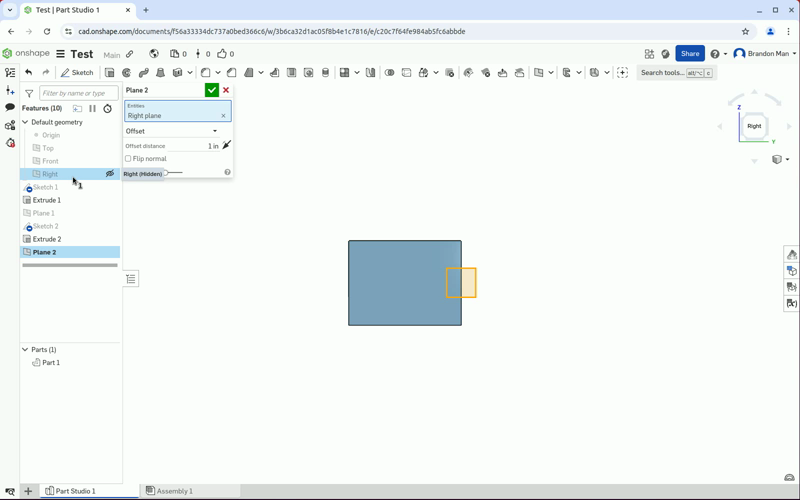
key(tab, 2)
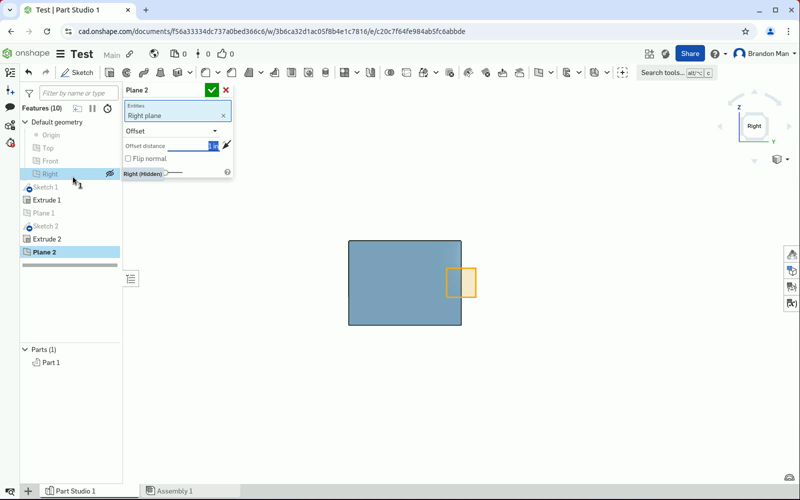
text(20.212)
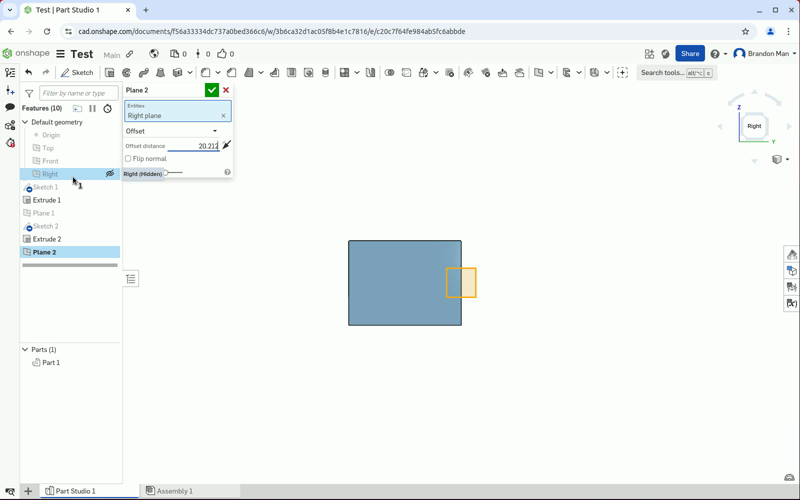
key(enter, 2)
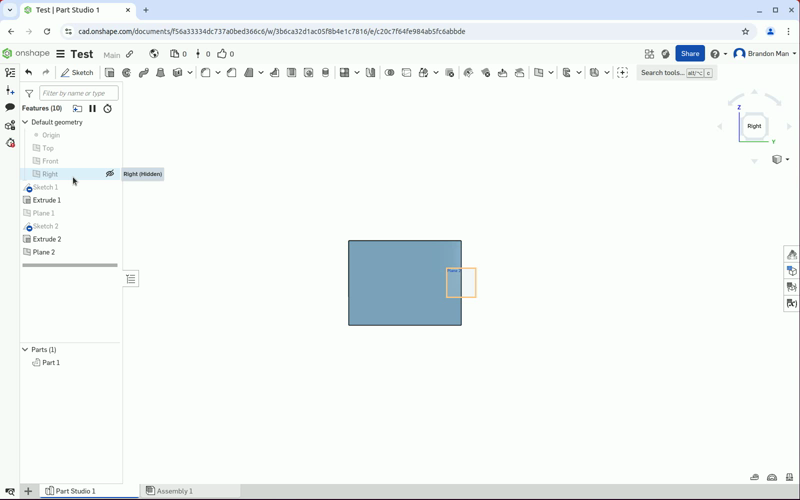
key(shift+s)
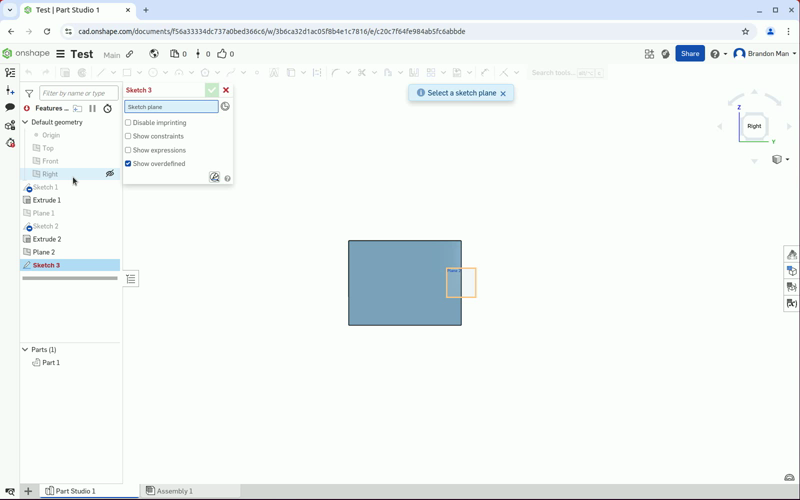
mouse_move(73, 254)
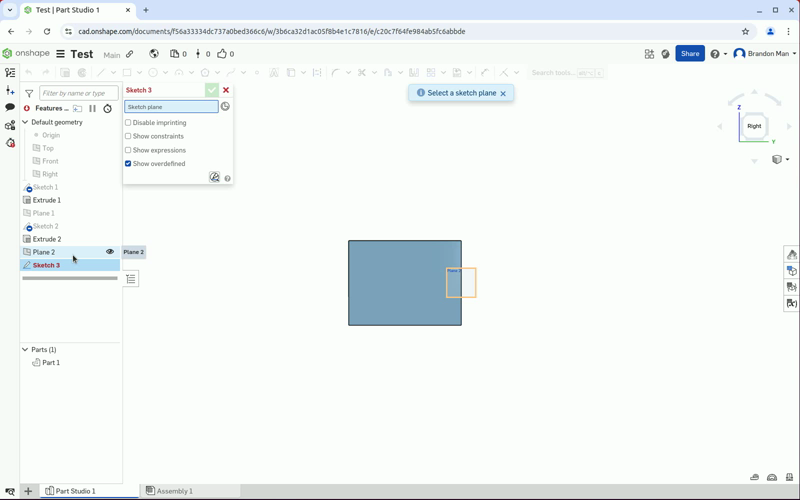
click(73, 254)
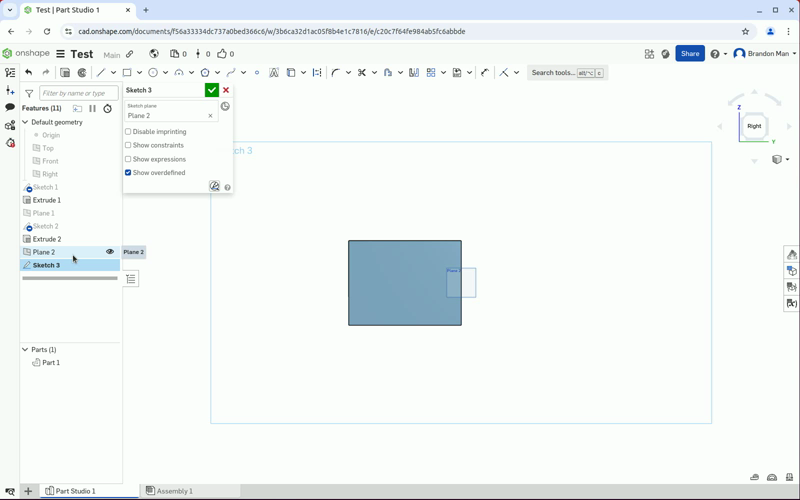
mouse_move(73, 352)
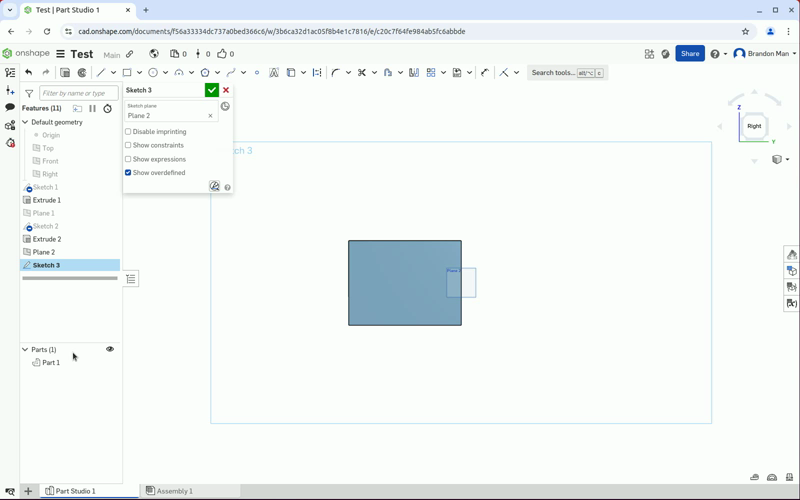
key(y)
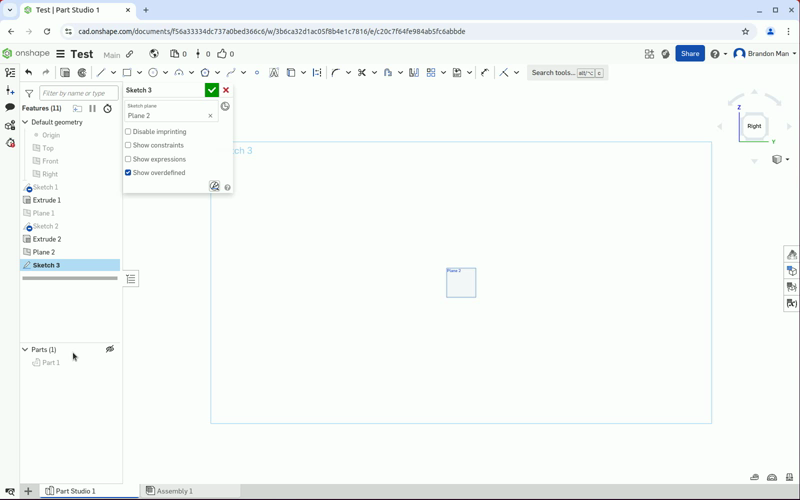
key(l)
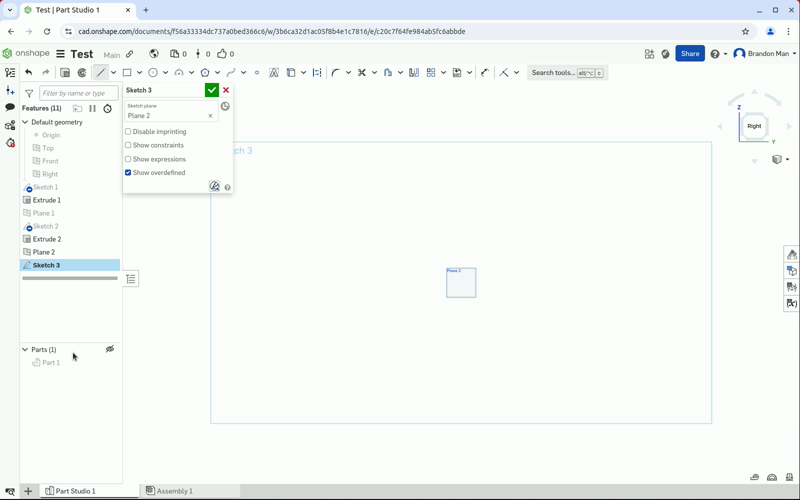
key_down(shift)
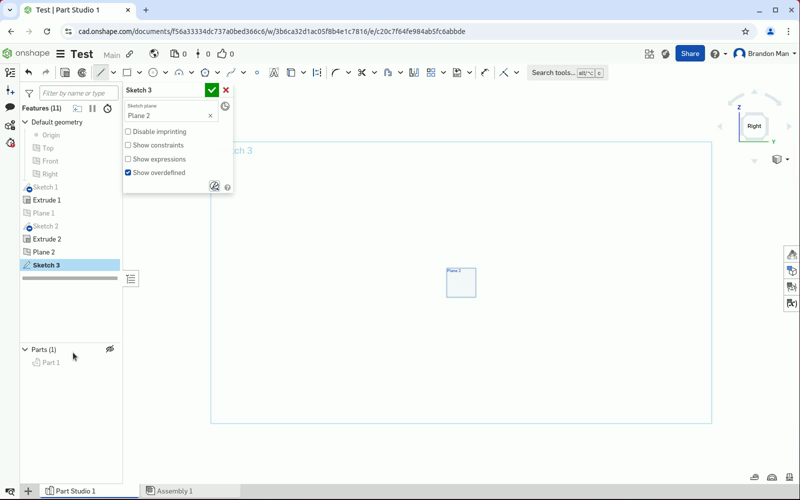
mouse_move(348, 325)
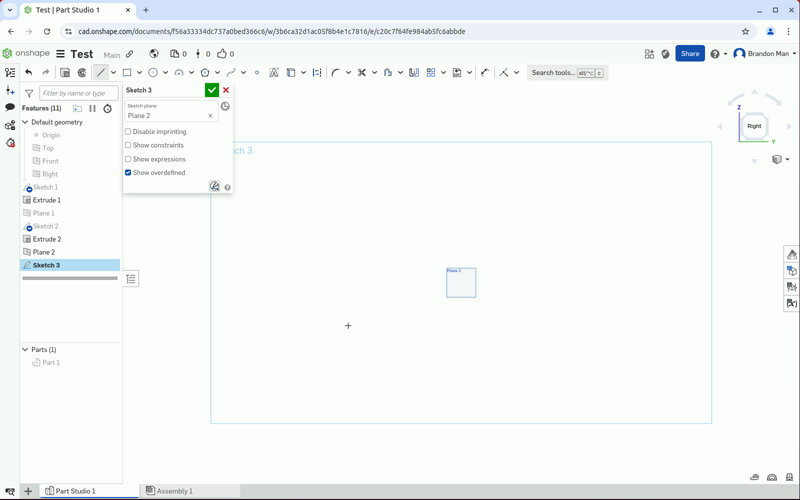
click(348, 325)
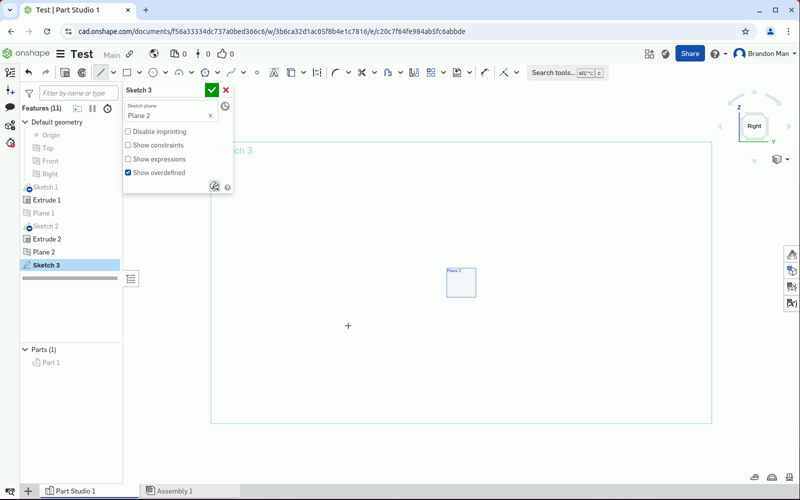
key_up(shift)
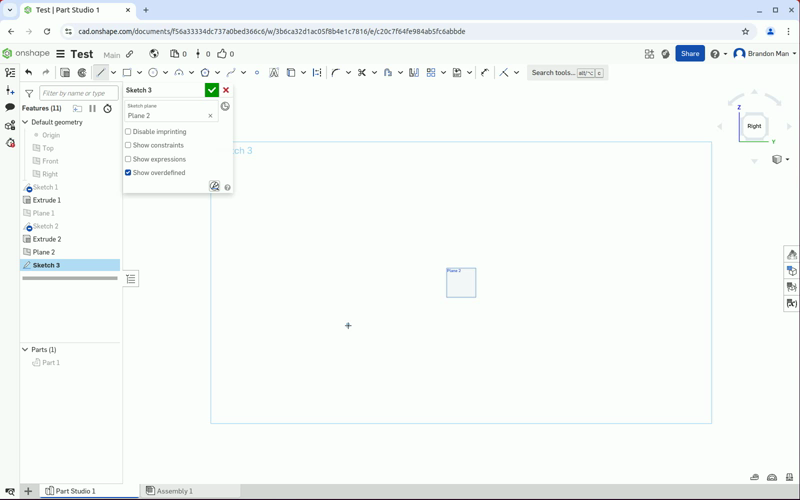
key_down(shift)
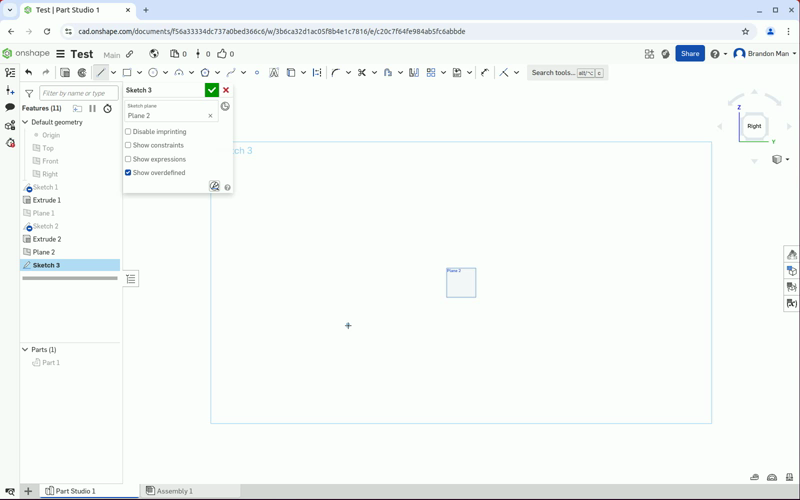
mouse_move(378, 325)
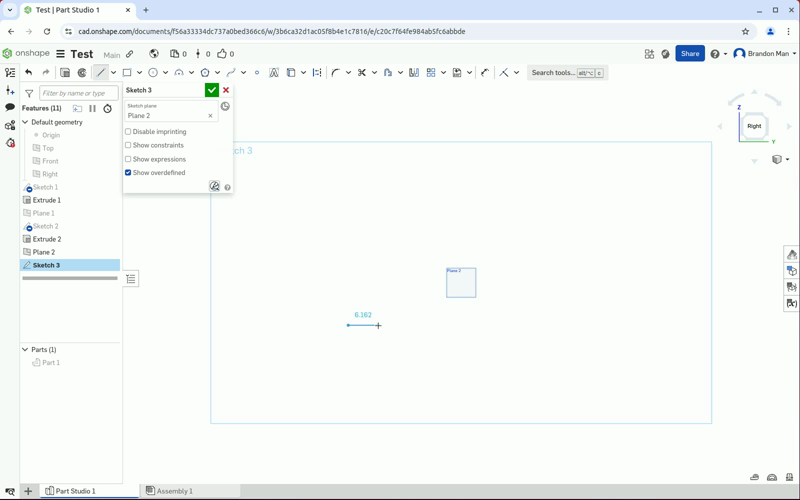
mouse_move(404, 325)
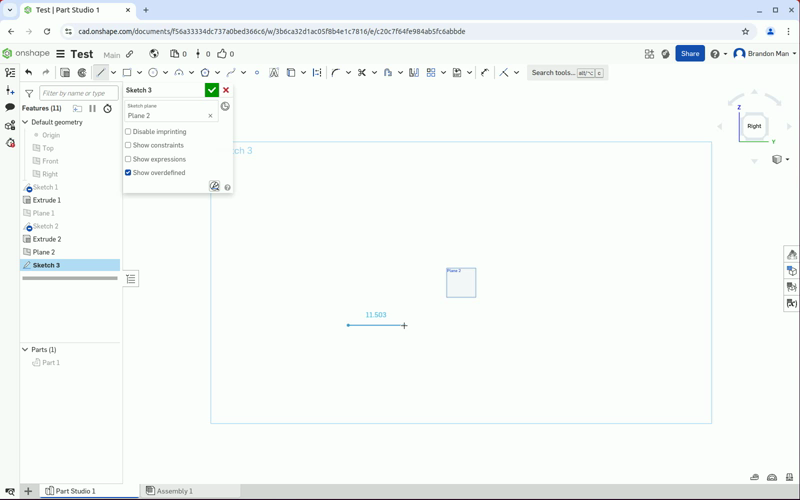
click(404, 325)
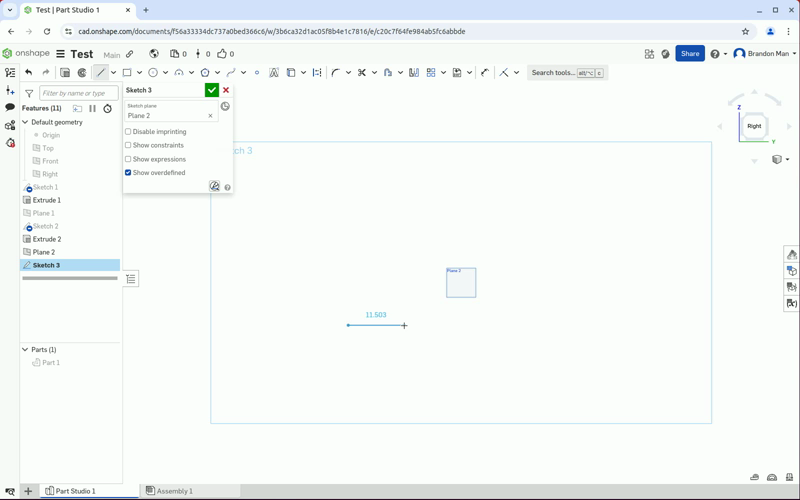
key_up(shift)
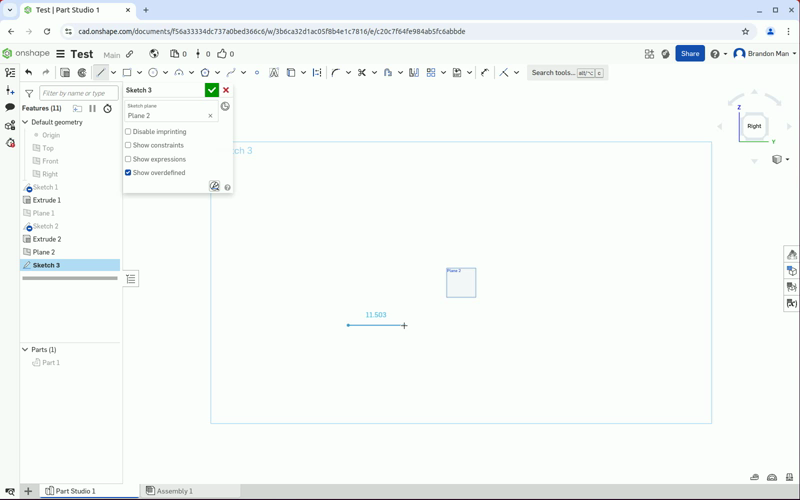
key_down(shift)
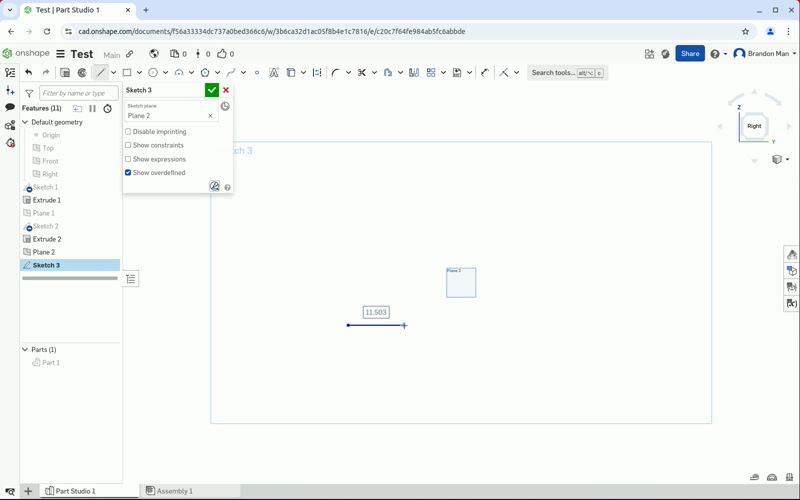
mouse_move(404, 240)
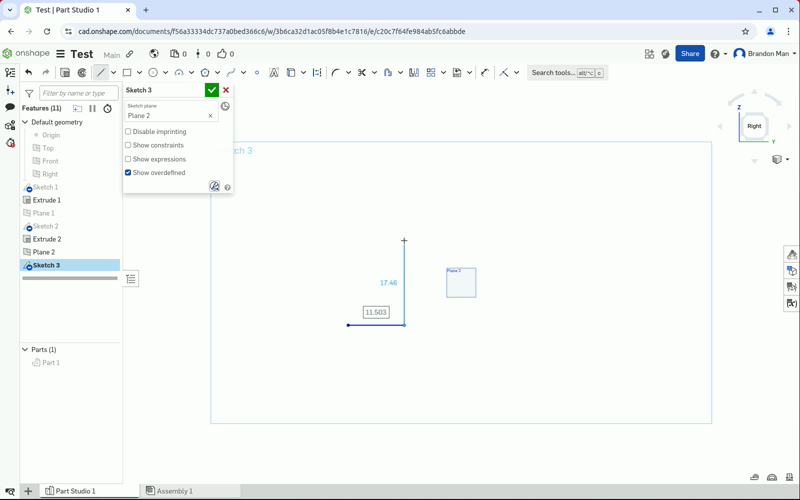
click(404, 240)
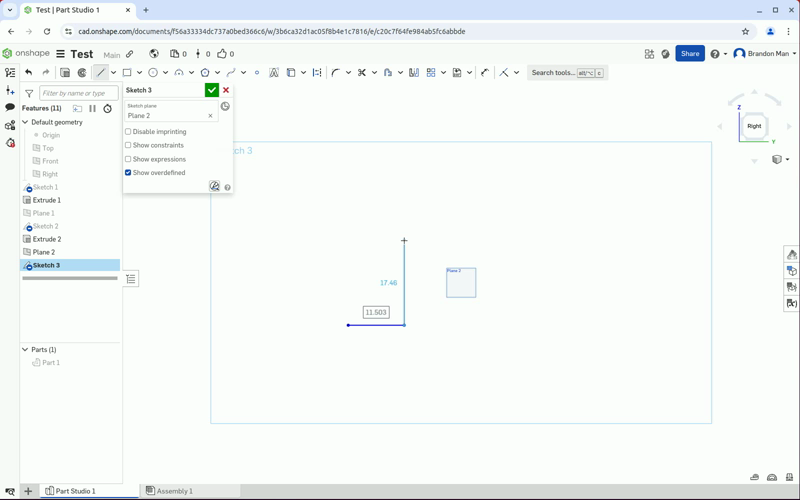
key_up(shift)
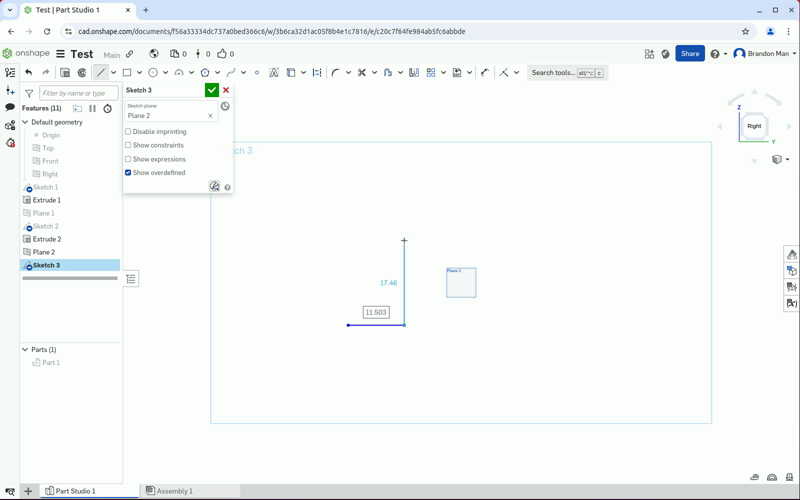
key_down(shift)
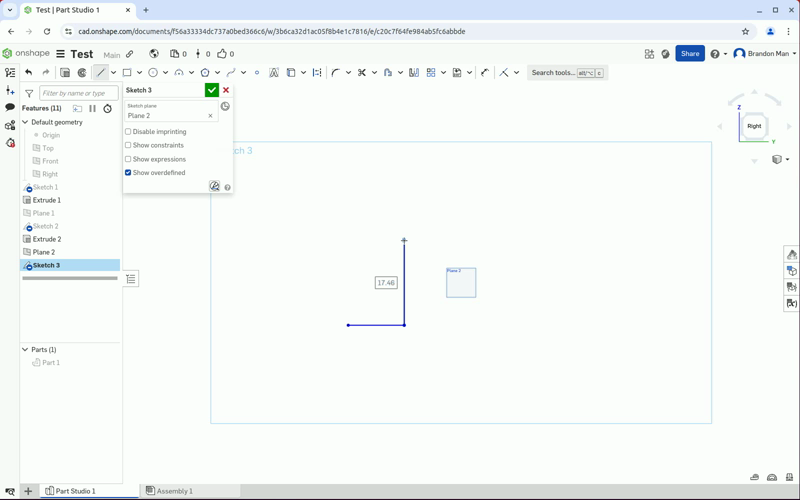
mouse_move(434, 240)
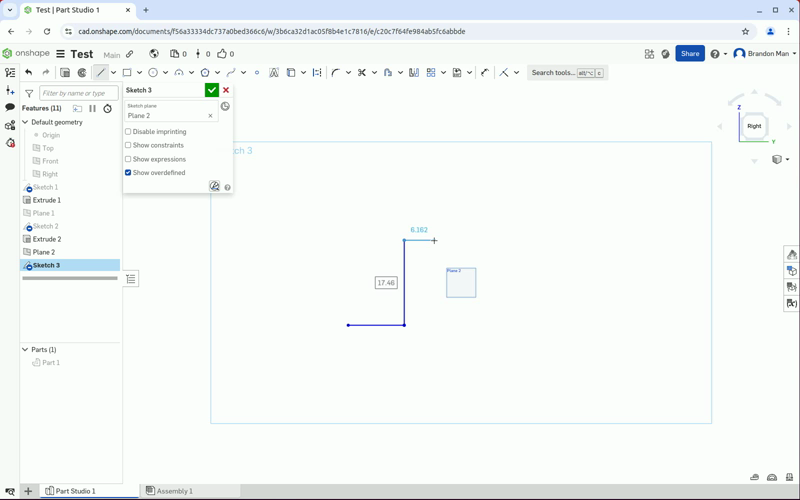
mouse_move(348, 240)
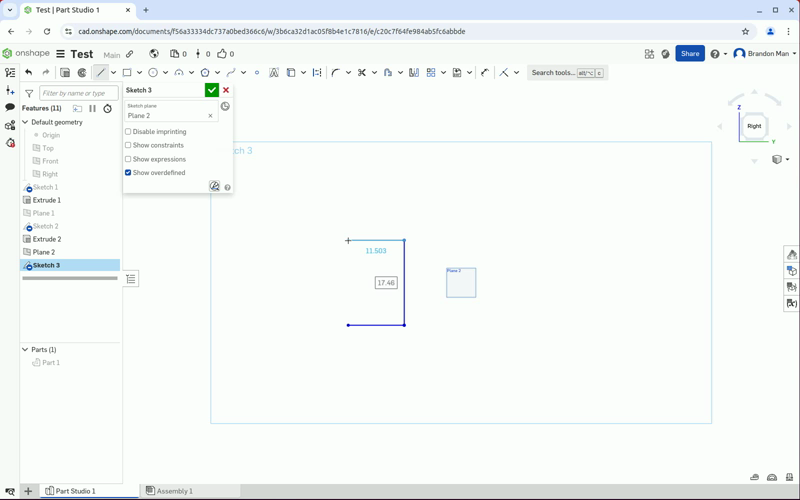
click(348, 240)
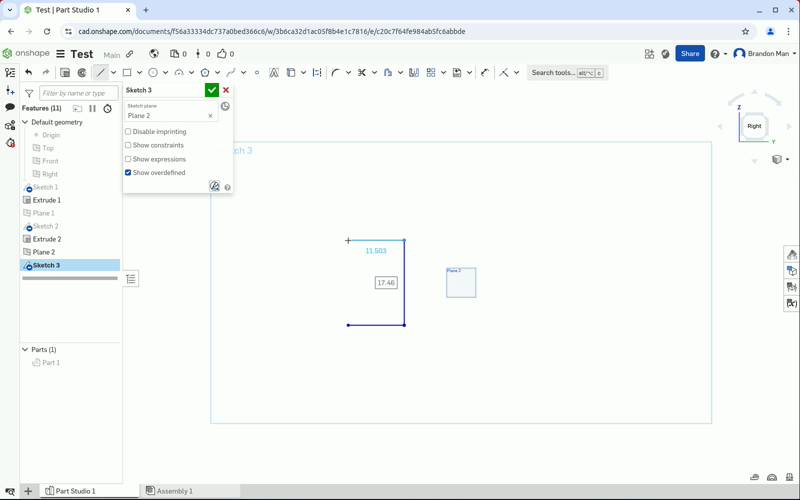
key_up(shift)
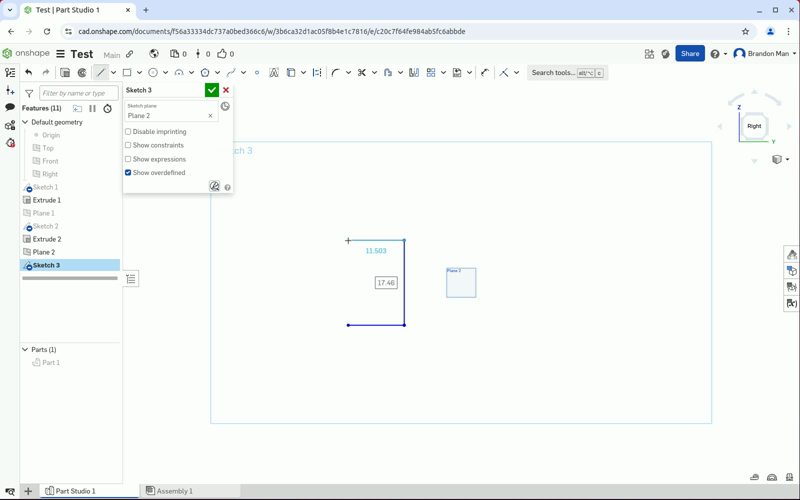
key_down(shift)
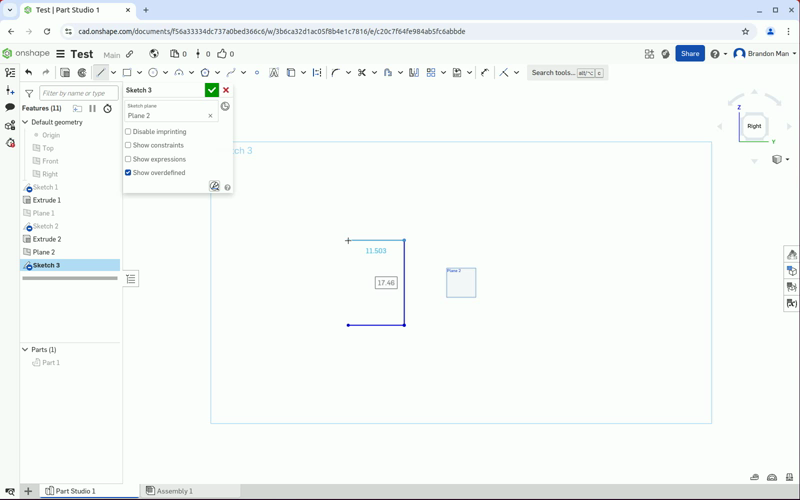
mouse_move(348, 325)
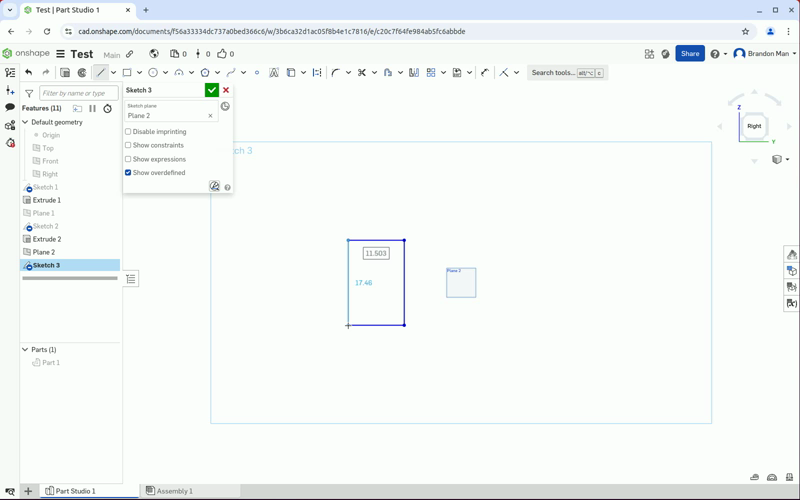
key_up(shift)
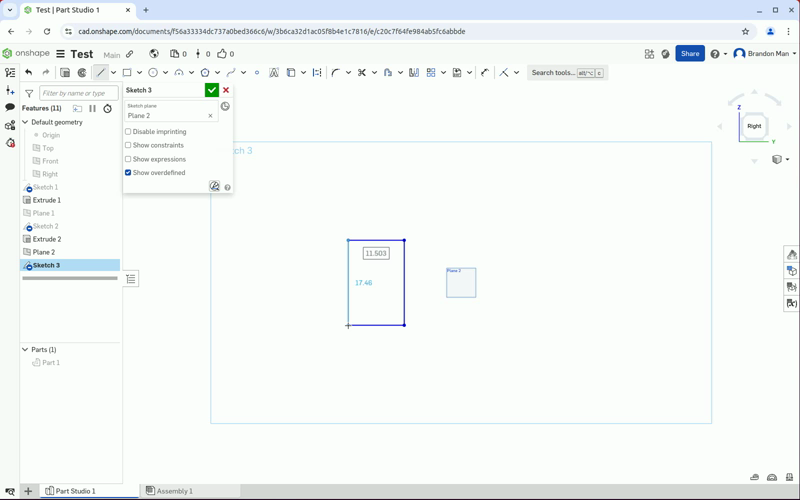
click(348, 325)
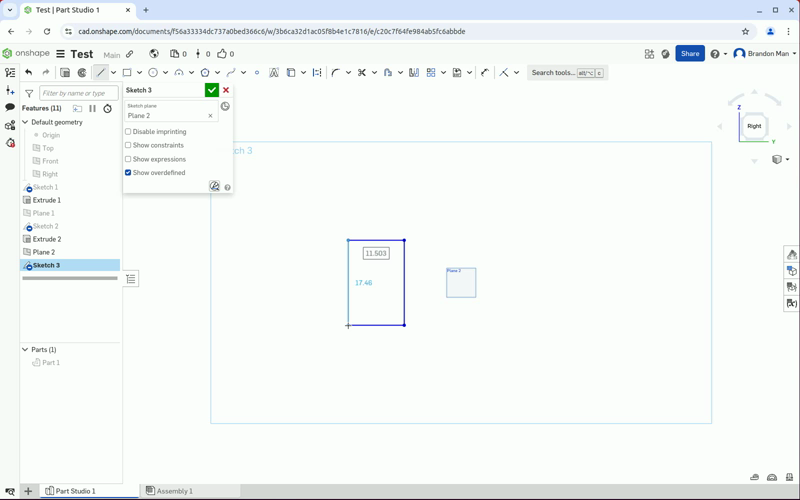
key(esc)
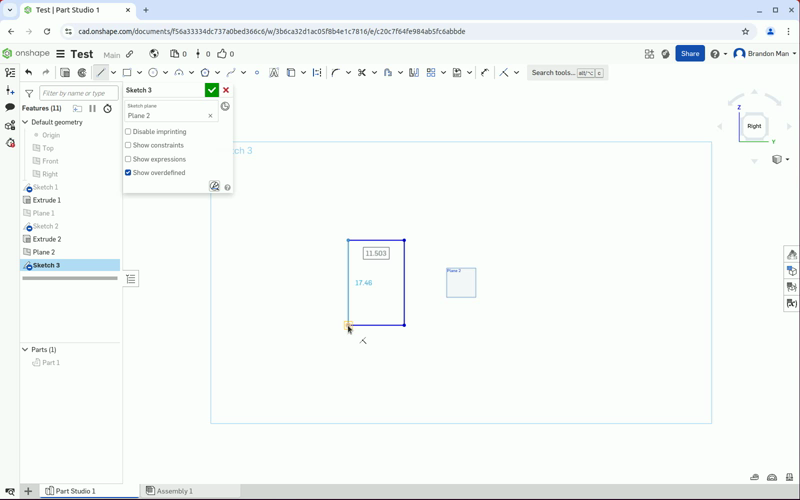
mouse_move(369, 249)
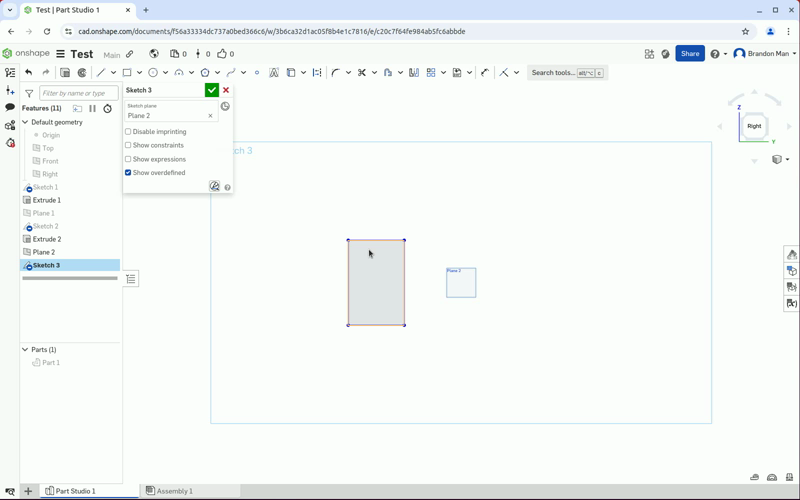
click(369, 249)
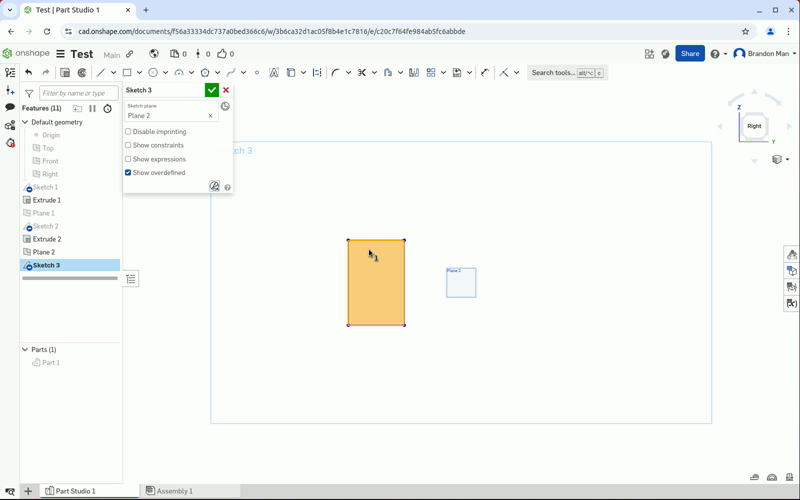
mouse_move(73, 352)
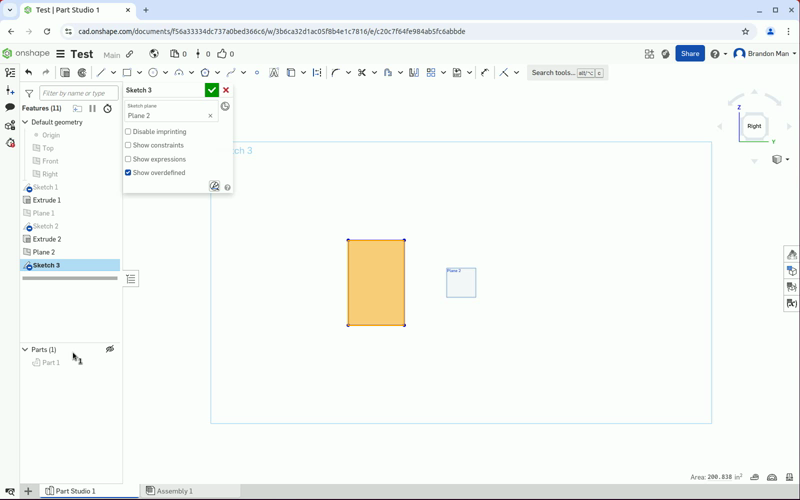
key(shift+y)
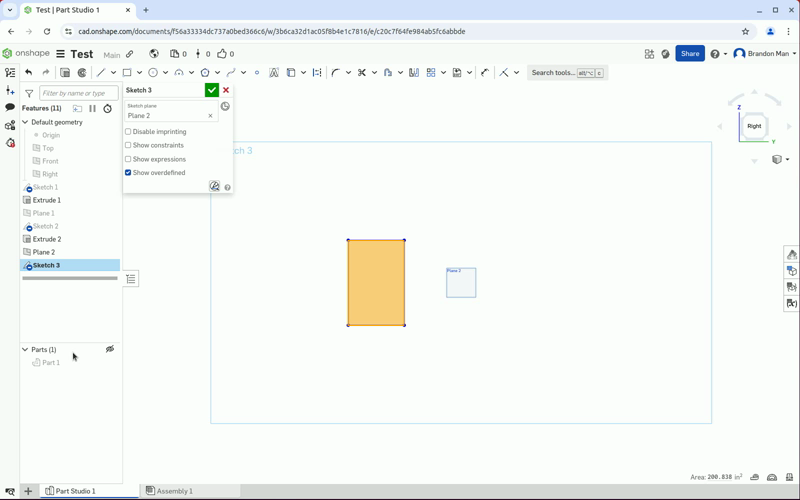
key(shift+e)
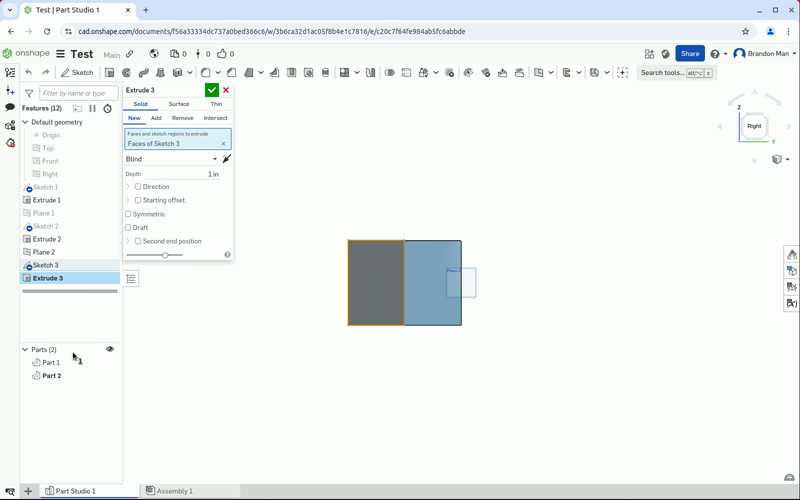
mouse_move(143, 106)
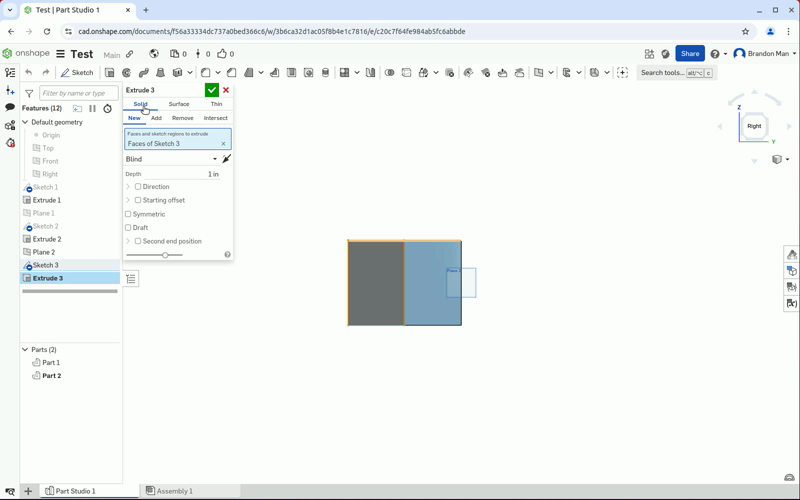
click(143, 106)
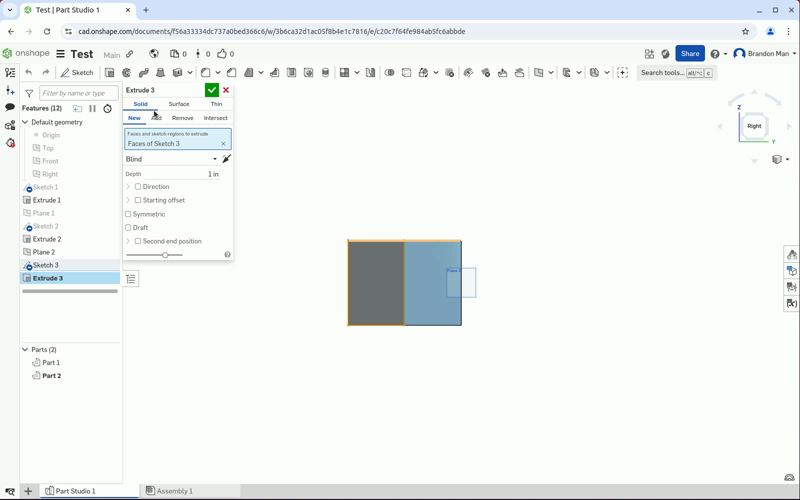
mouse_move(186, 120)
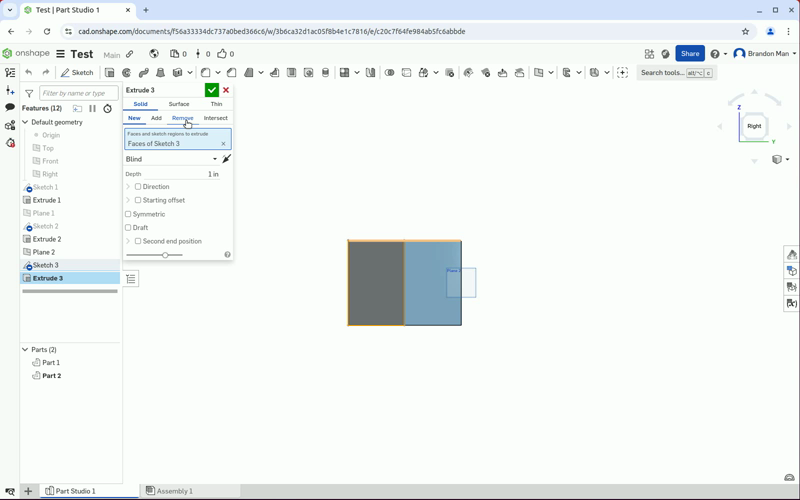
click(186, 120)
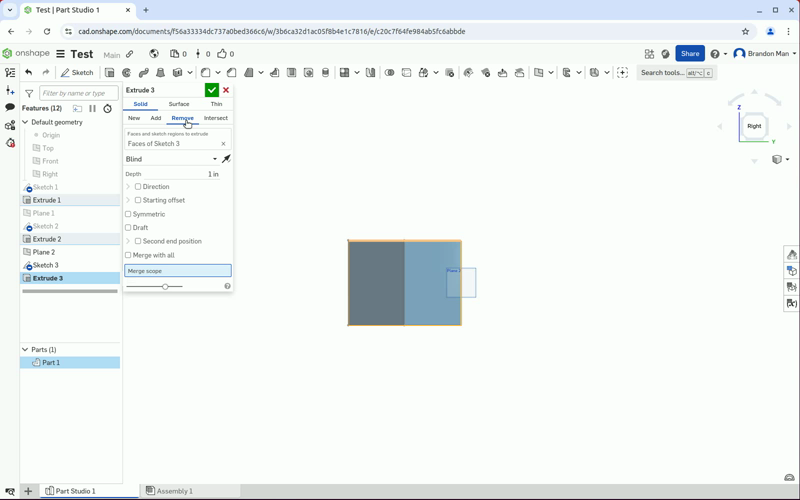
key(tab, 4)
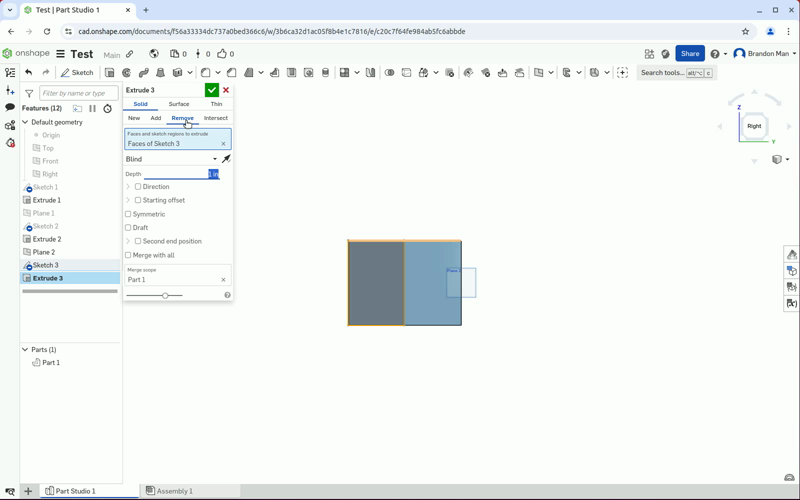
text(17.331)
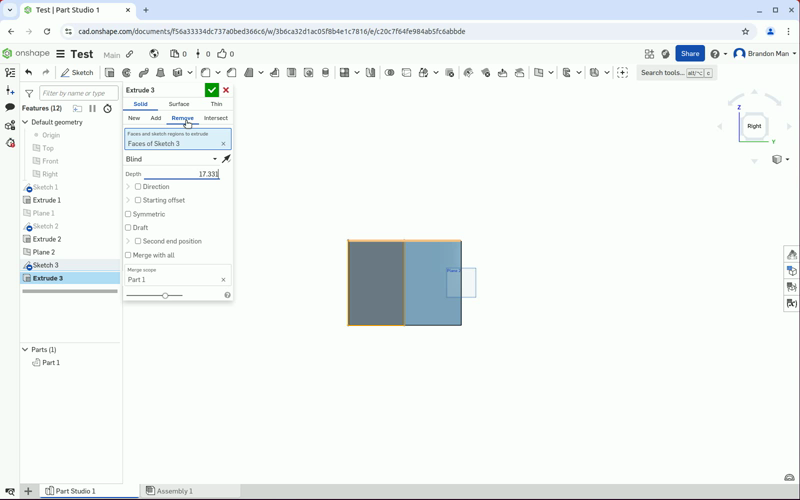
key(tab, 6)
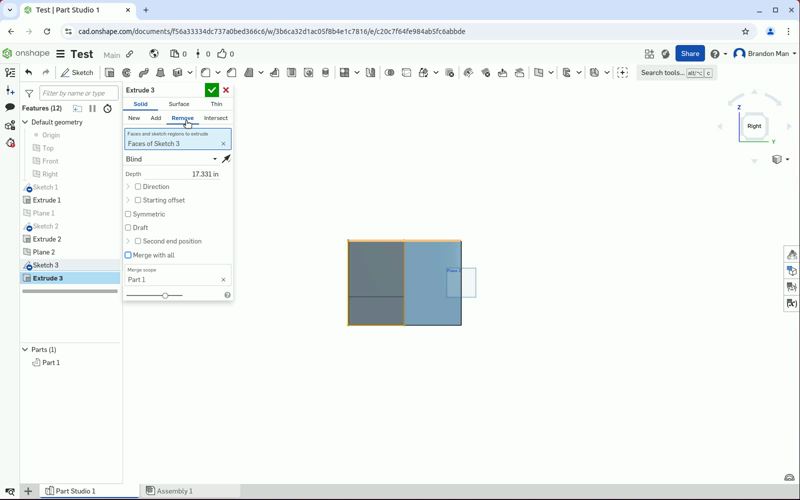
key(space)
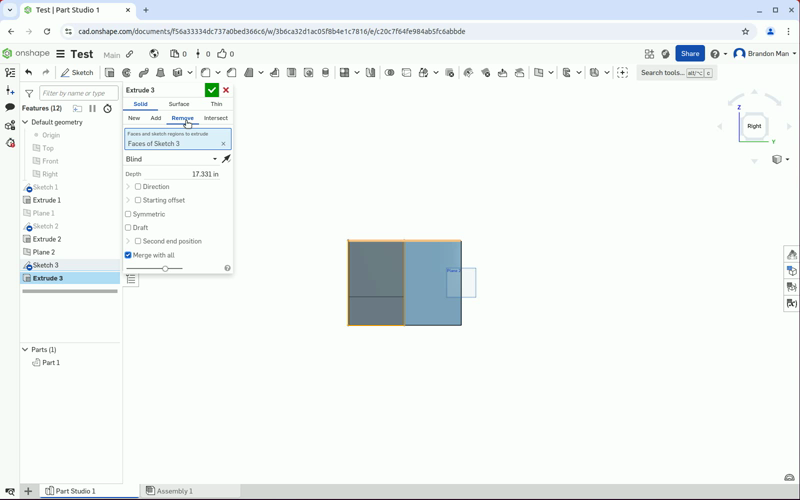
key(enter)
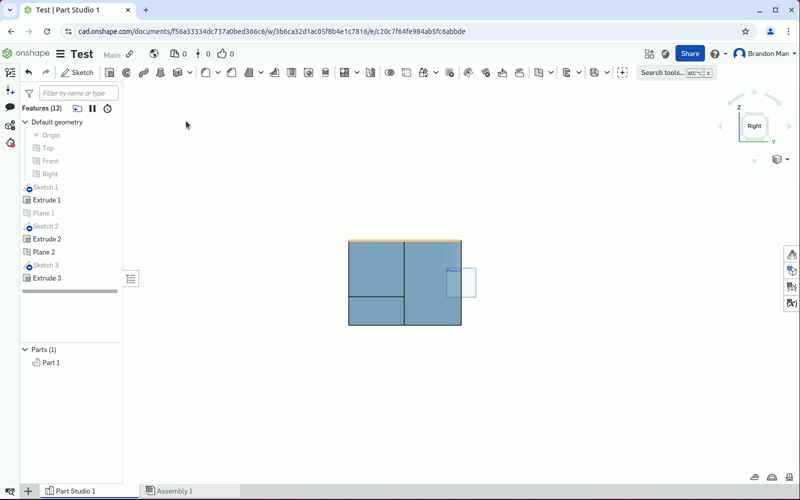
key(shift+h)
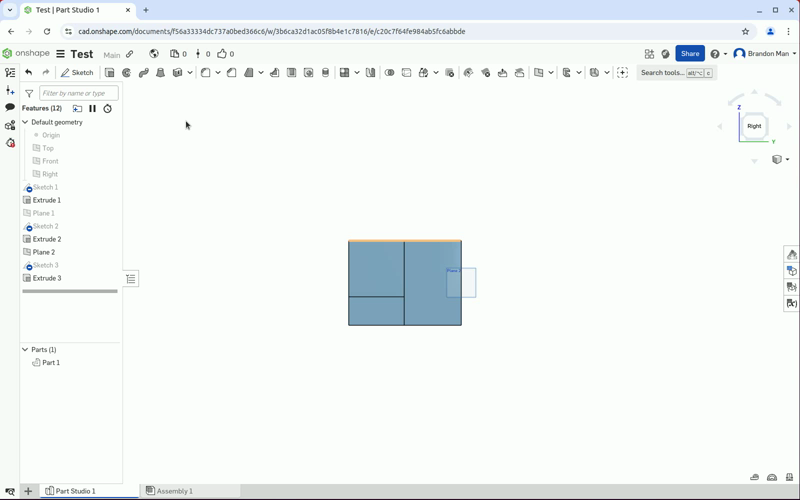
key(shift+h)
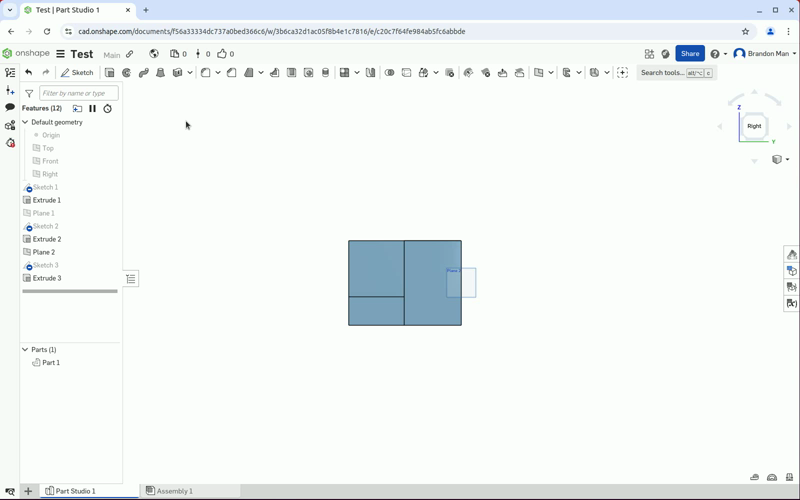
mouse_move(73, 189)
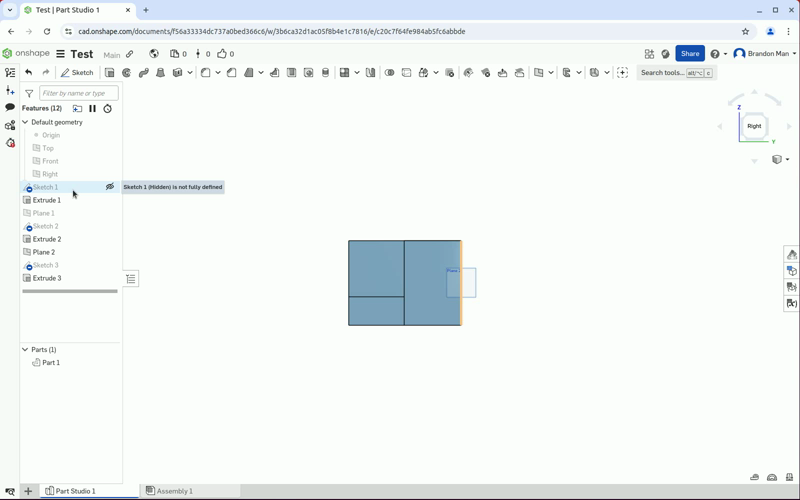
click(73, 189)
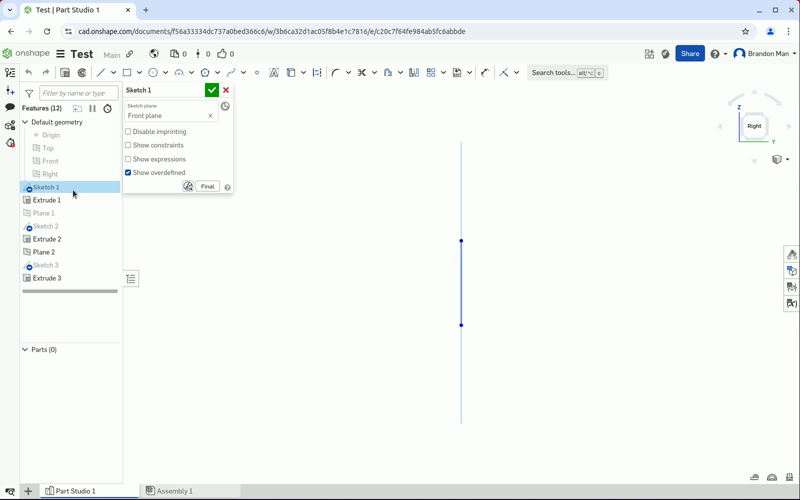
mouse_move(229, 92)
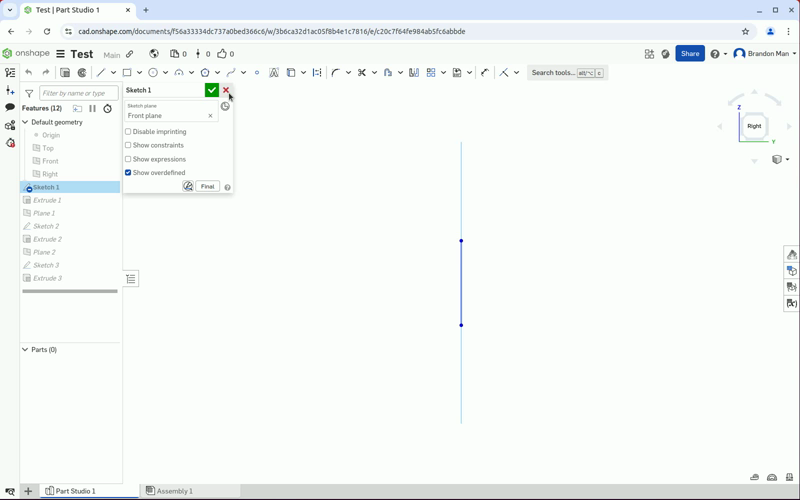
click(229, 92)
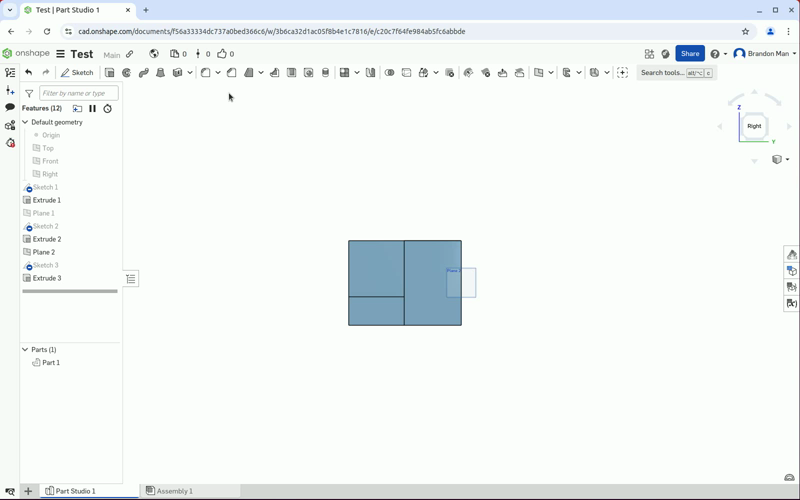
mouse_move(73, 352)
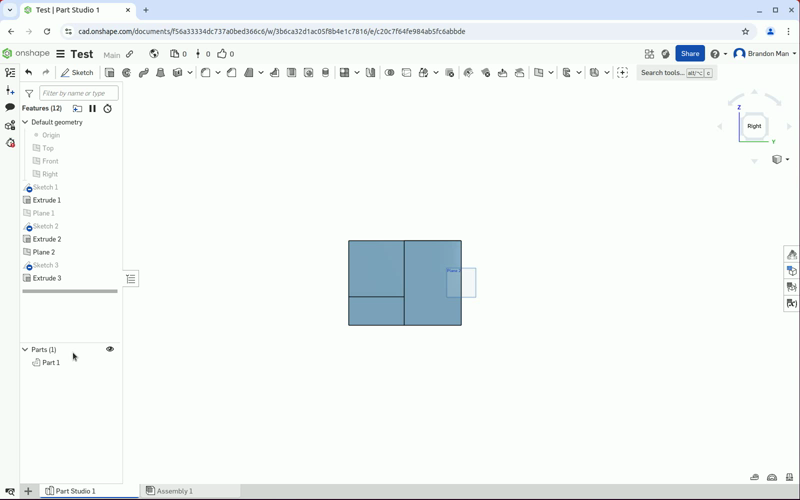
key(y)
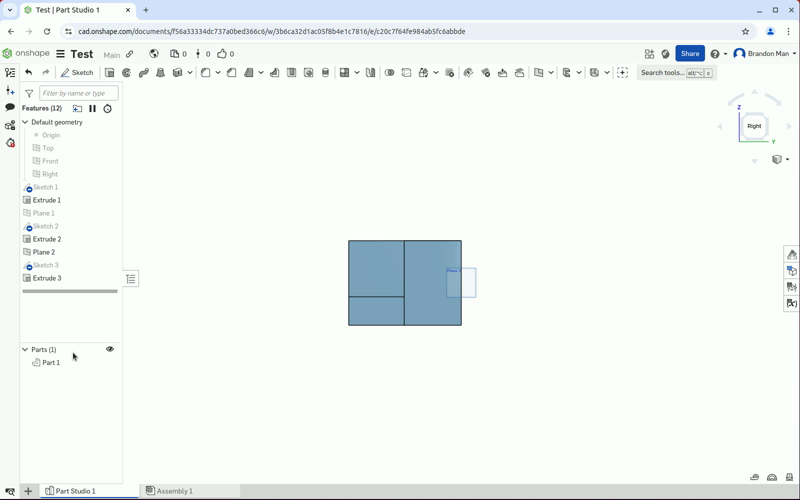
key(shift+p)
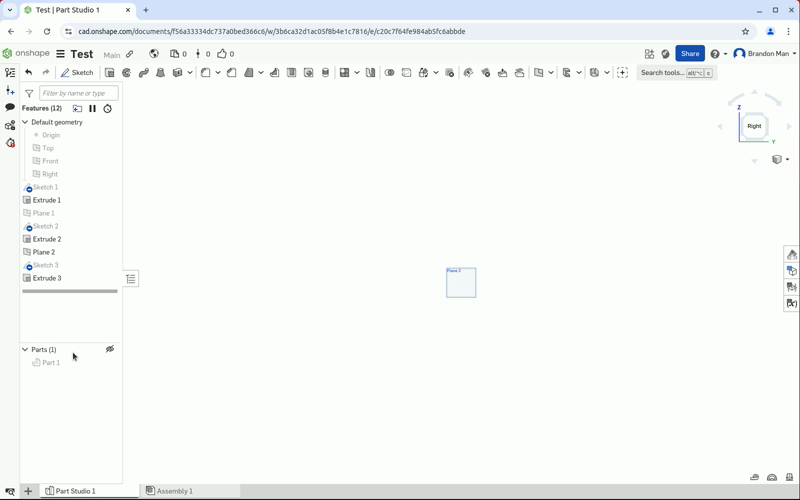
key(space)
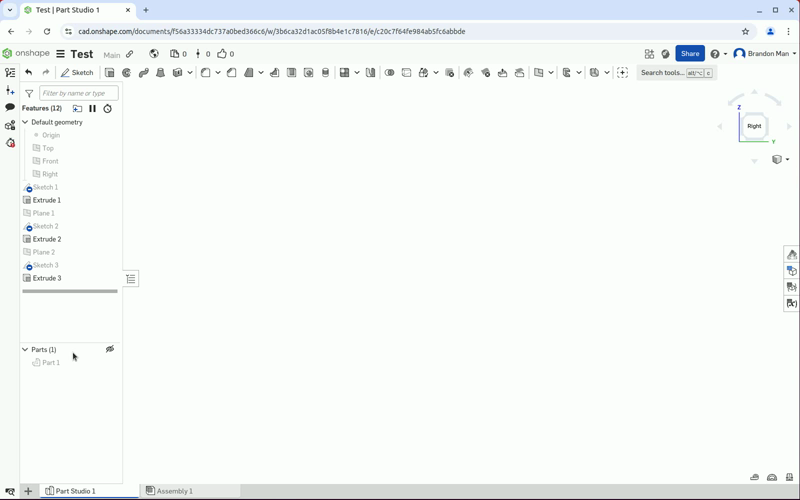
key_down(shift)
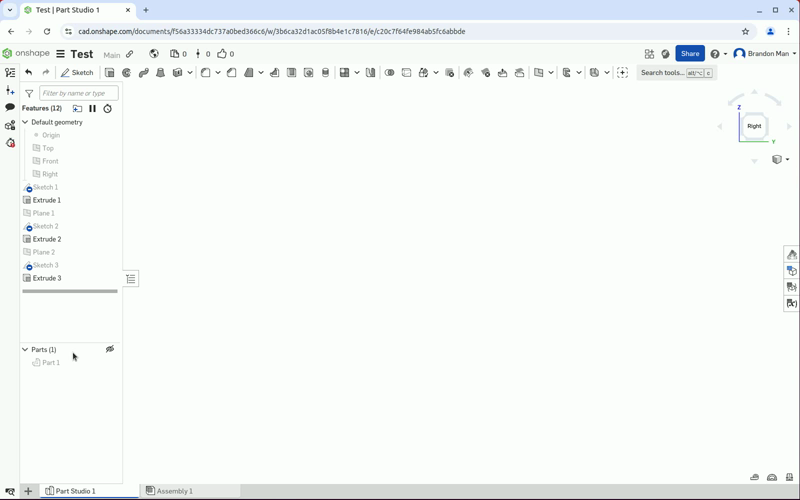
key(right)
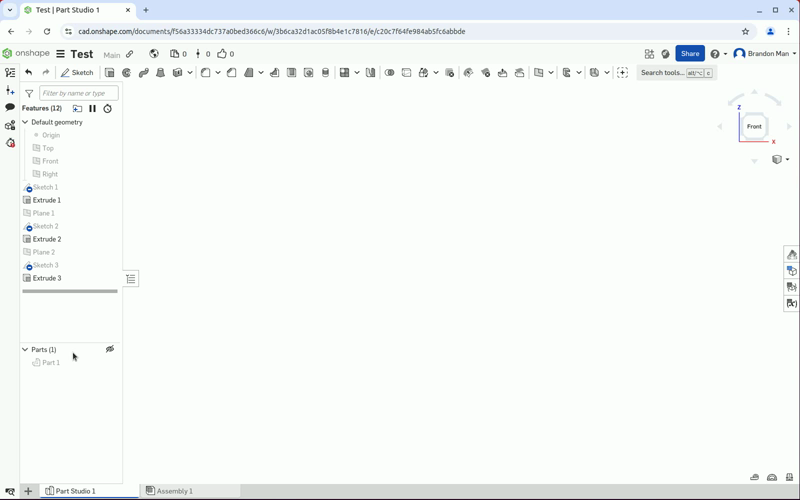
key_up(shift)
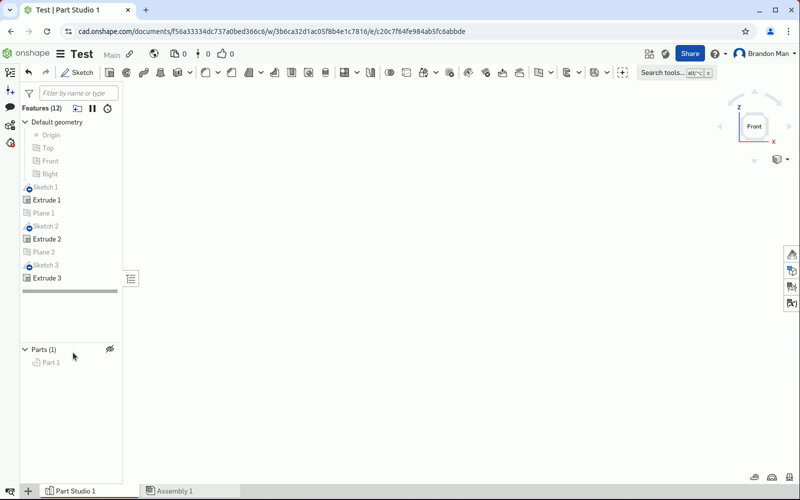
key(space)
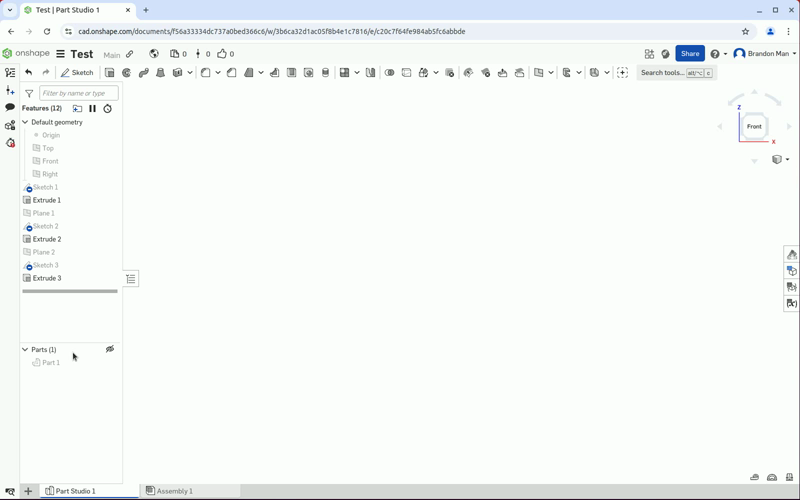
key_down(shift)
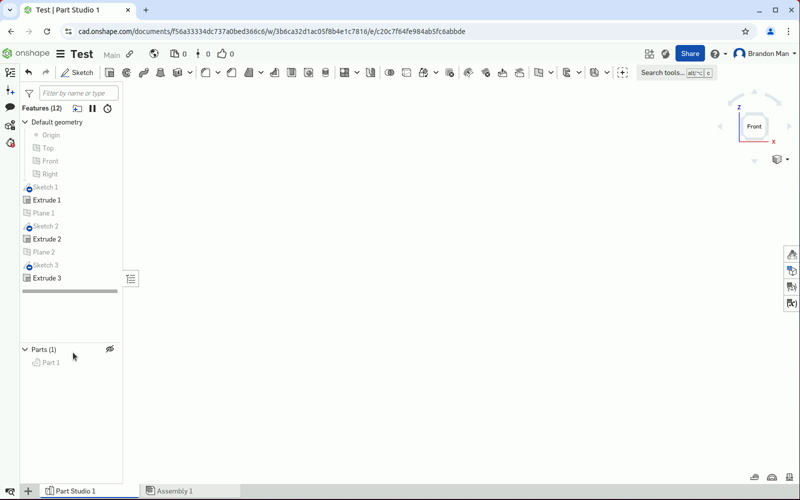
key(down)
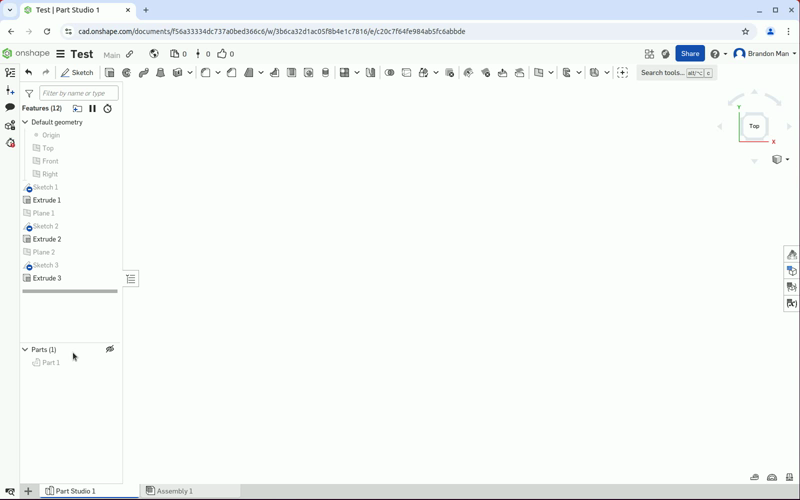
key_up(shift)
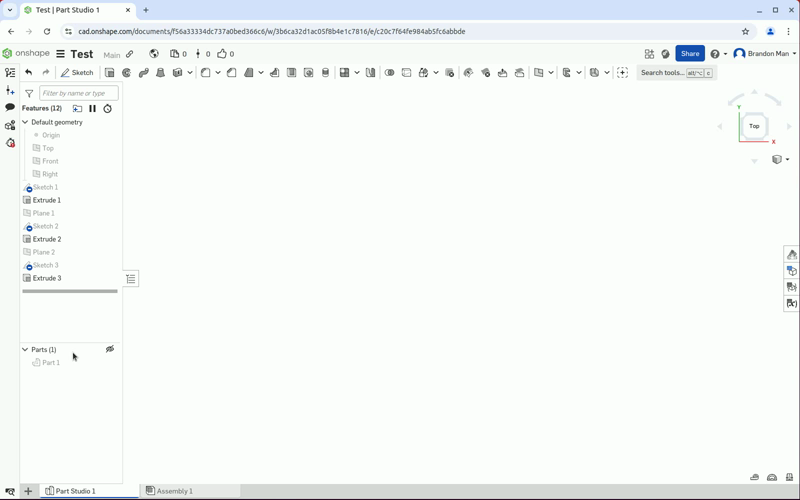
mouse_move(73, 352)
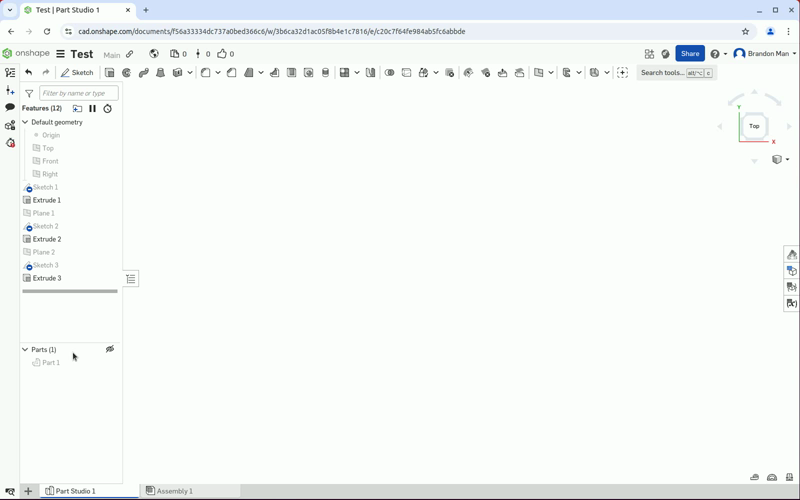
key(shift+y)
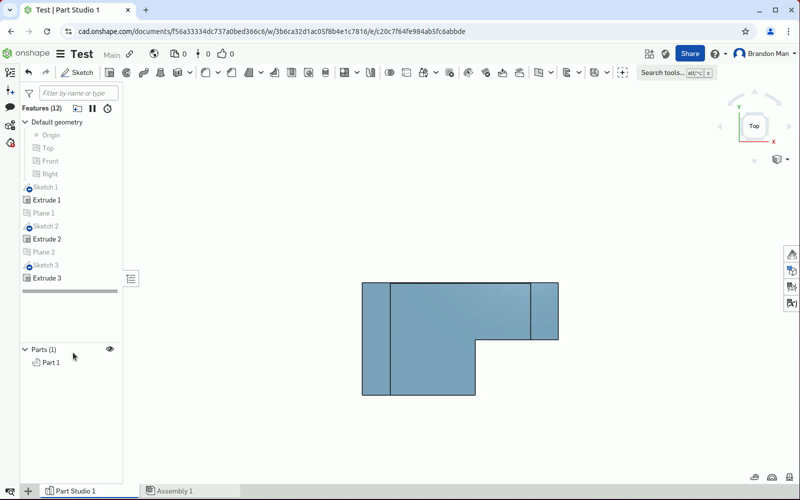
mouse_move(541, 75)
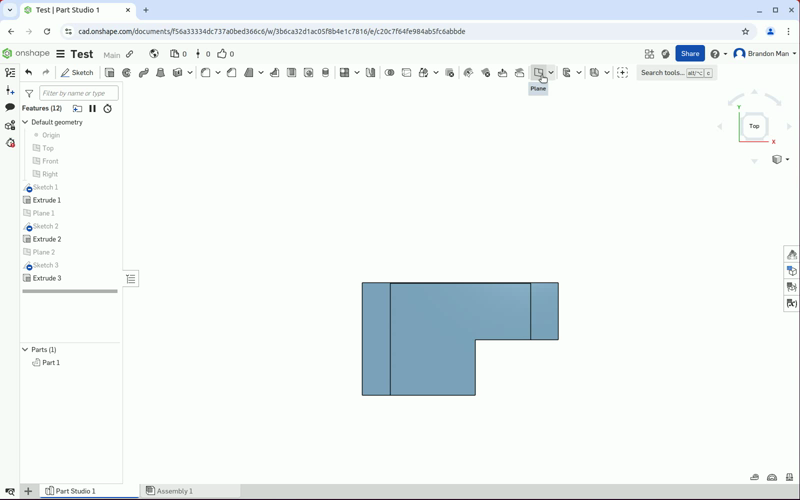
click(541, 75)
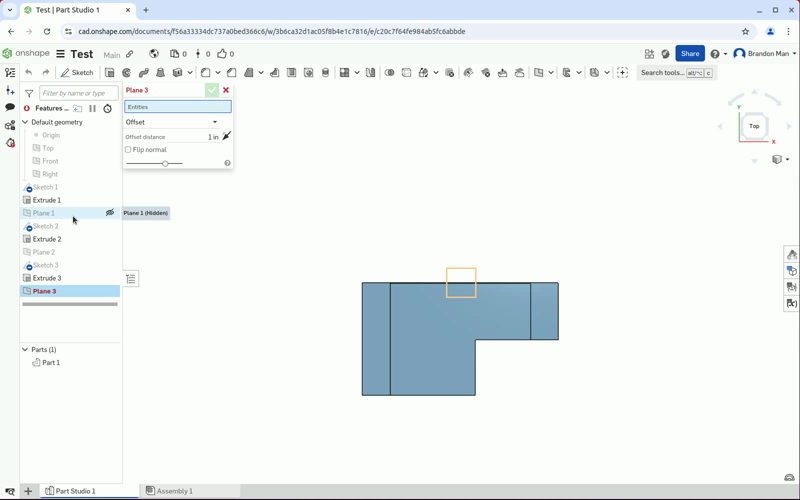
scroll(3)
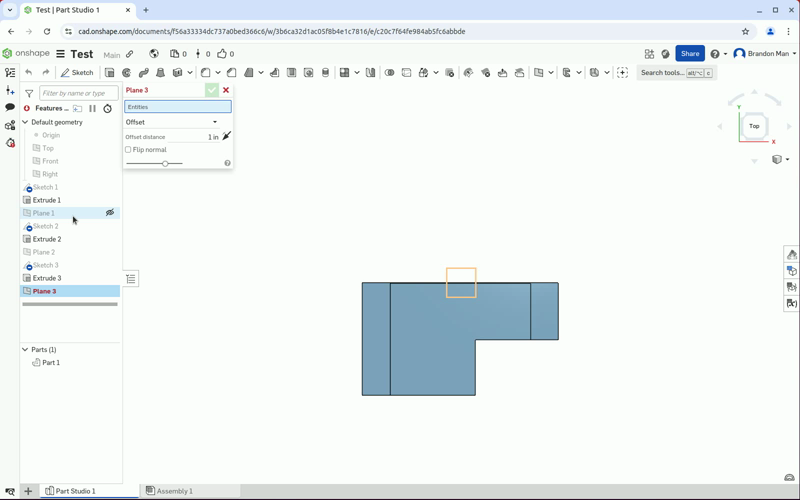
mouse_move(73, 150)
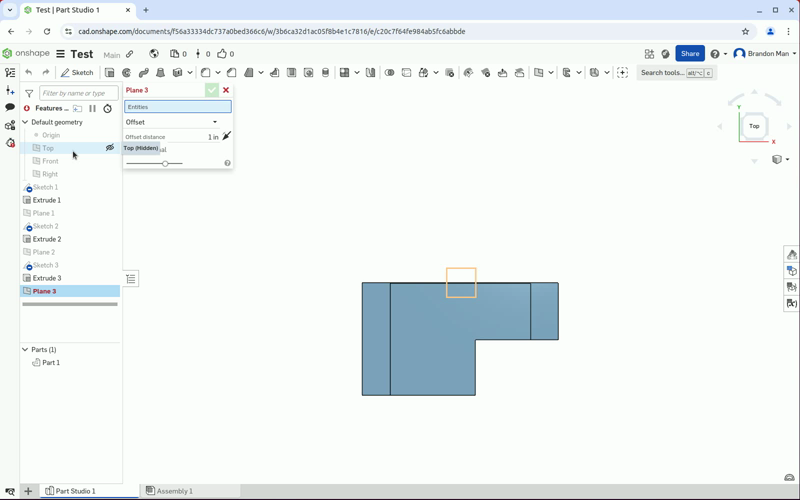
click(73, 150)
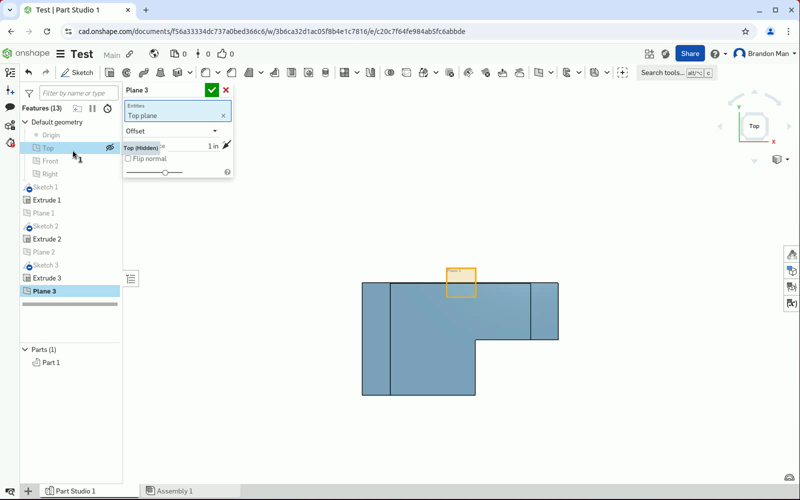
key(tab, 2)
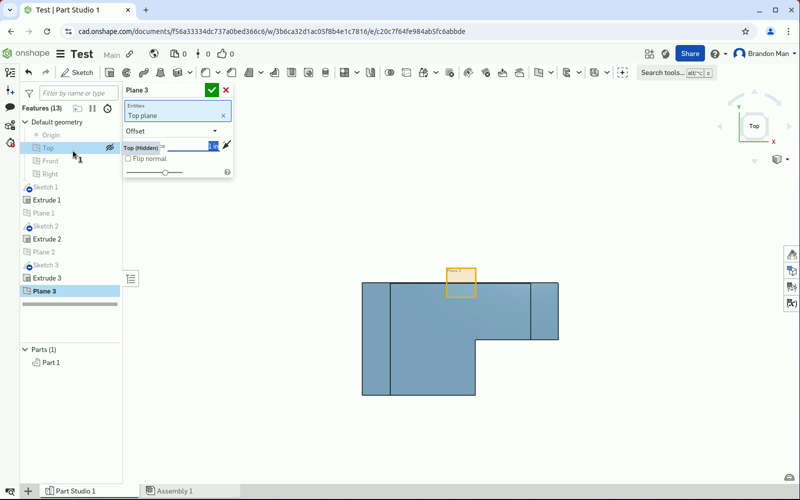
text(2.896)
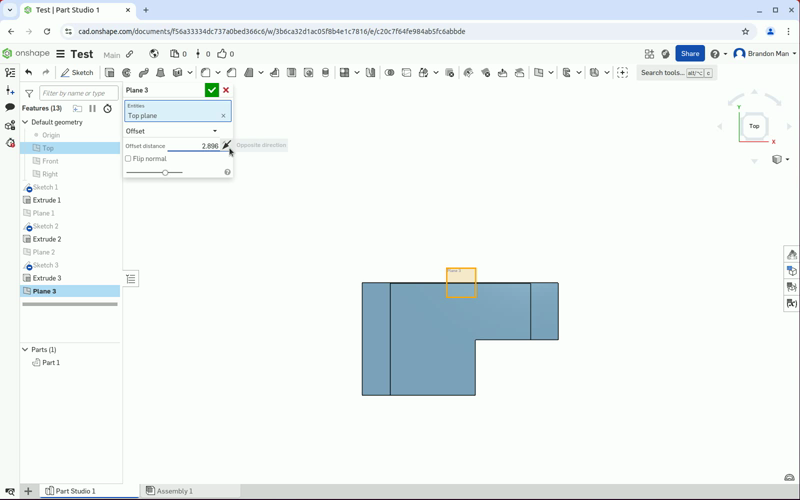
mouse_move(229, 147)
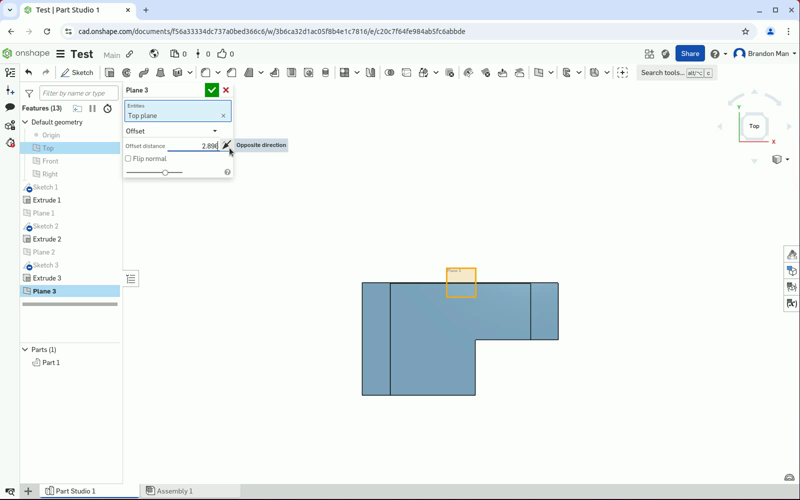
click(229, 147)
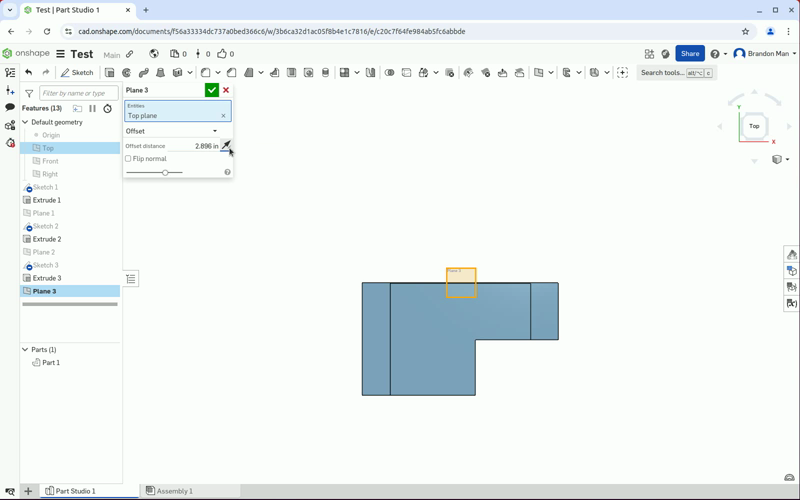
key(enter, 2)
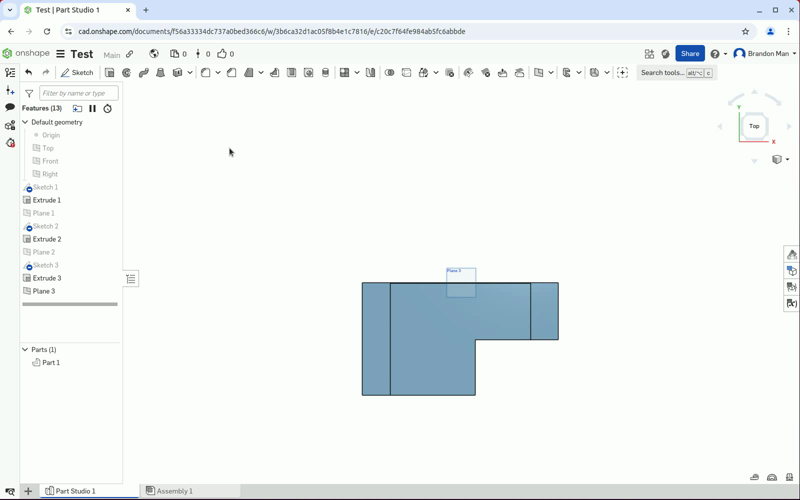
key(shift+s)
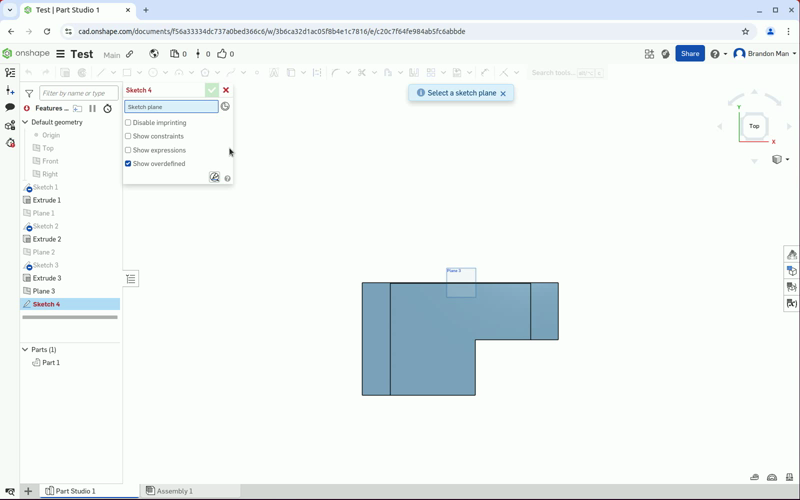
mouse_move(73, 293)
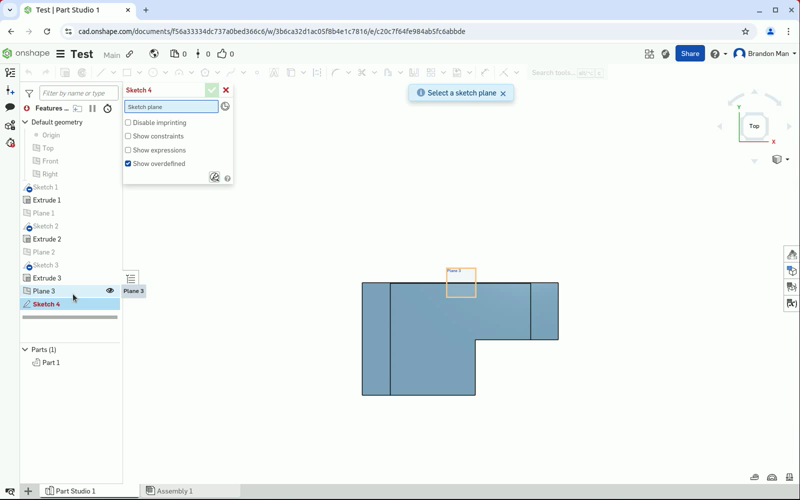
click(73, 293)
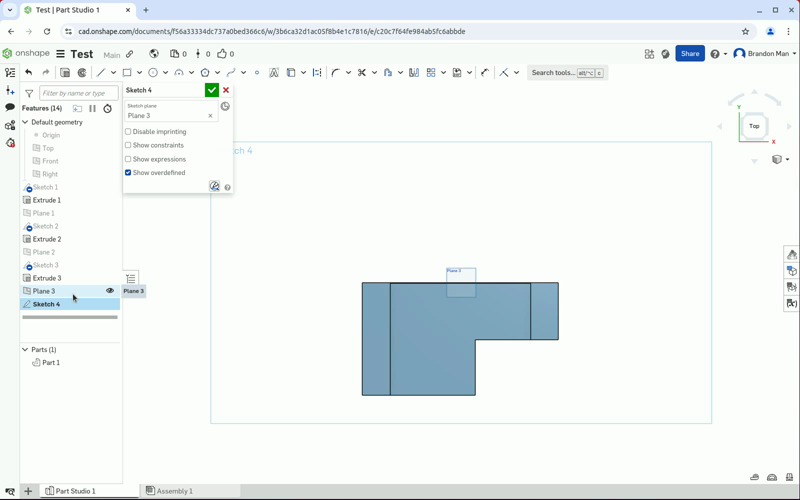
mouse_move(73, 352)
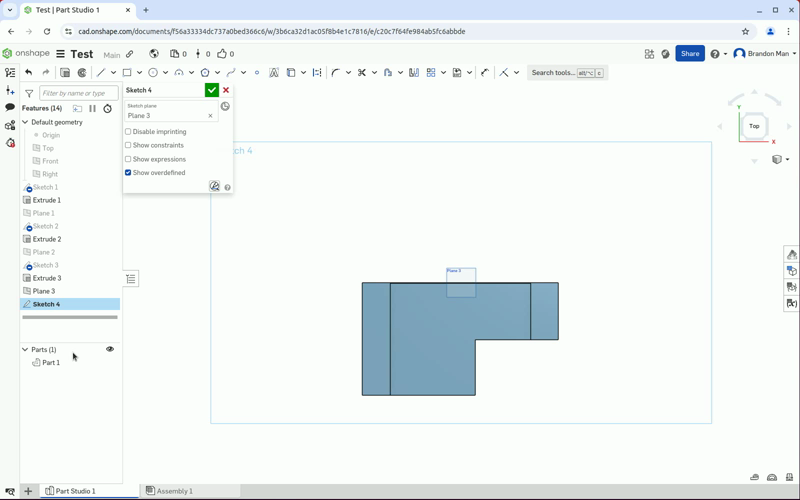
key(y)
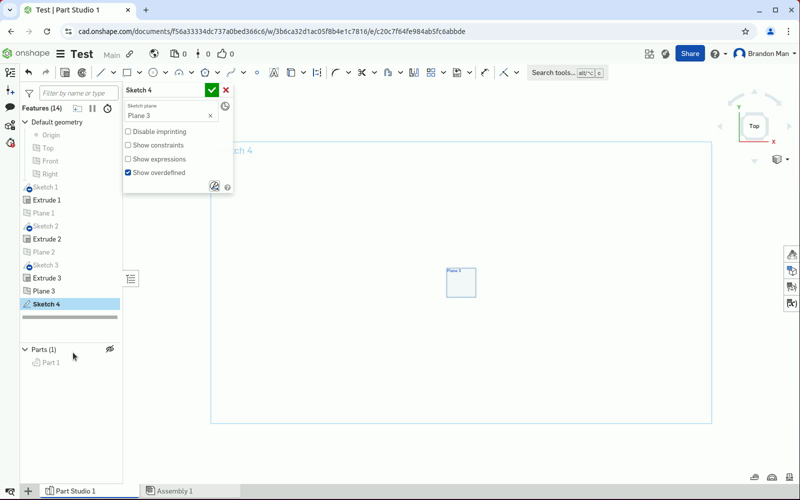
key(c)
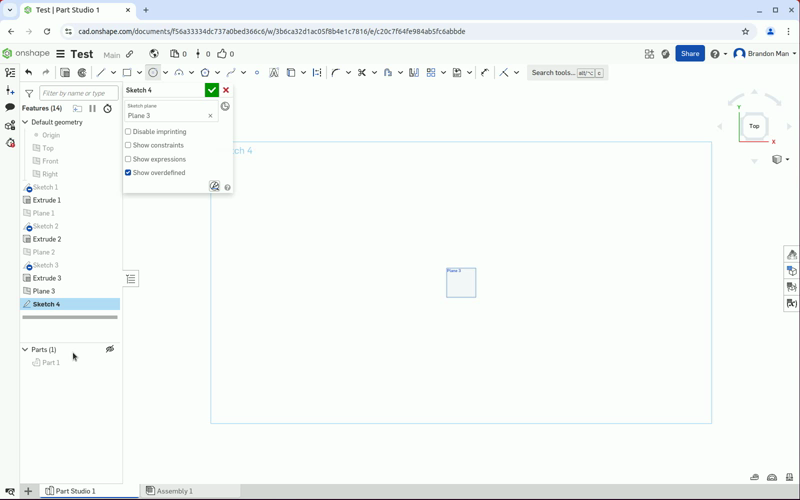
key_down(shift)
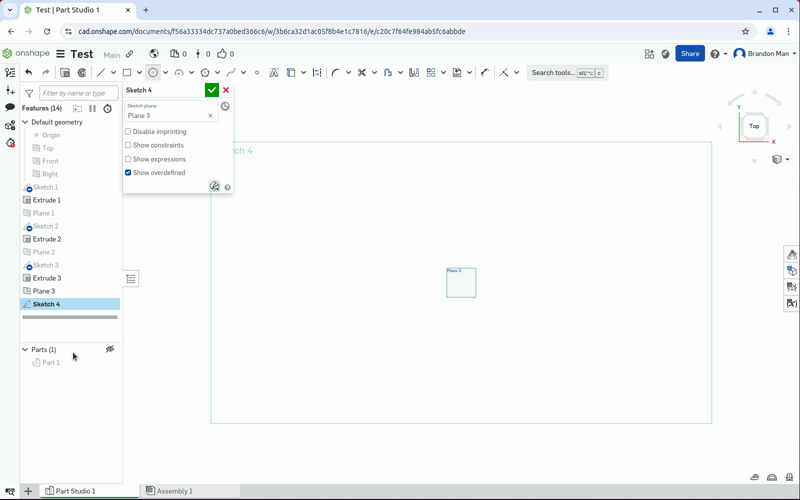
mouse_move(419, 353)
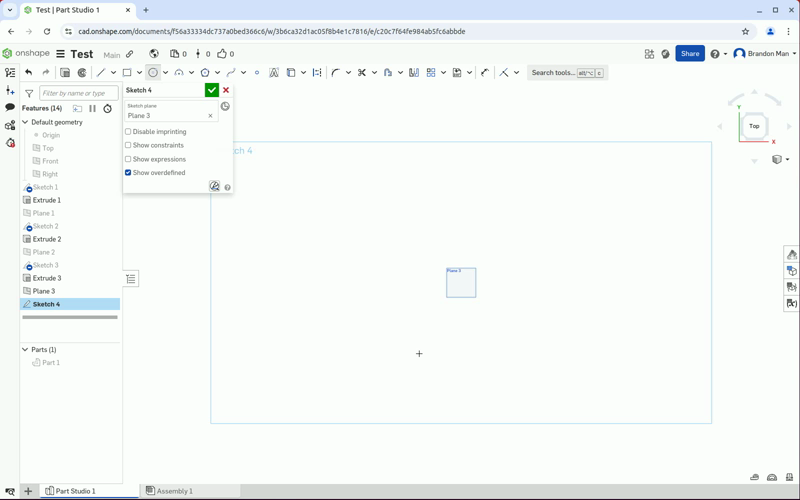
click(419, 353)
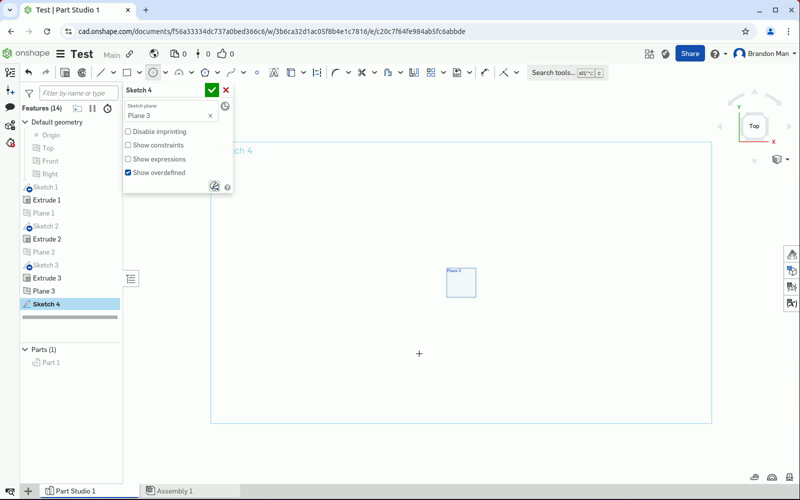
key_up(shift)
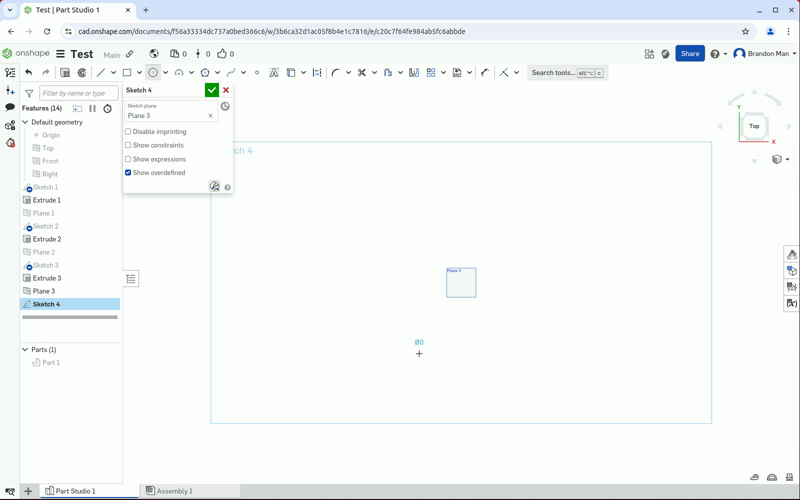
mouse_move(433, 353)
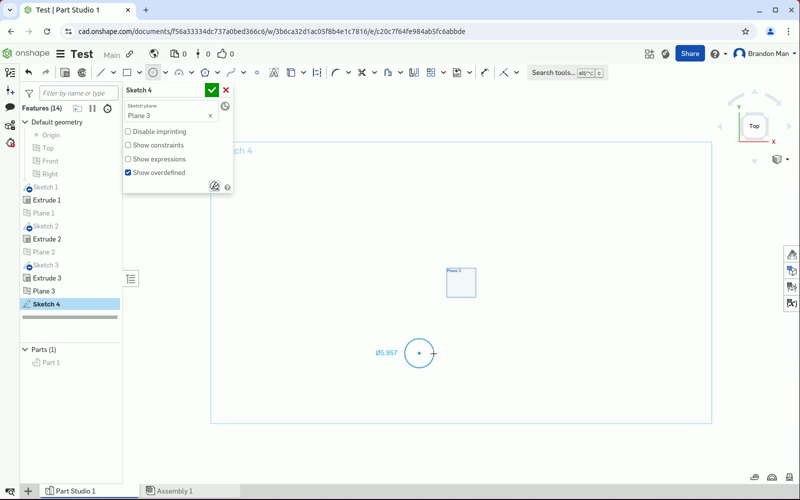
click(433, 353)
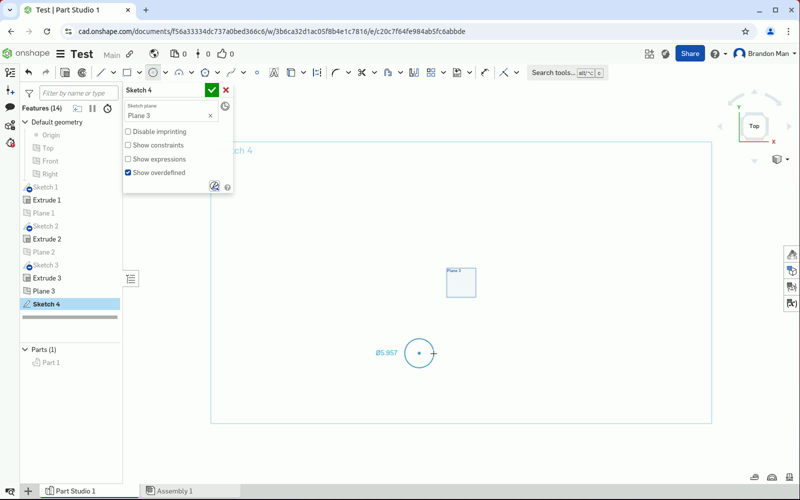
key(esc)
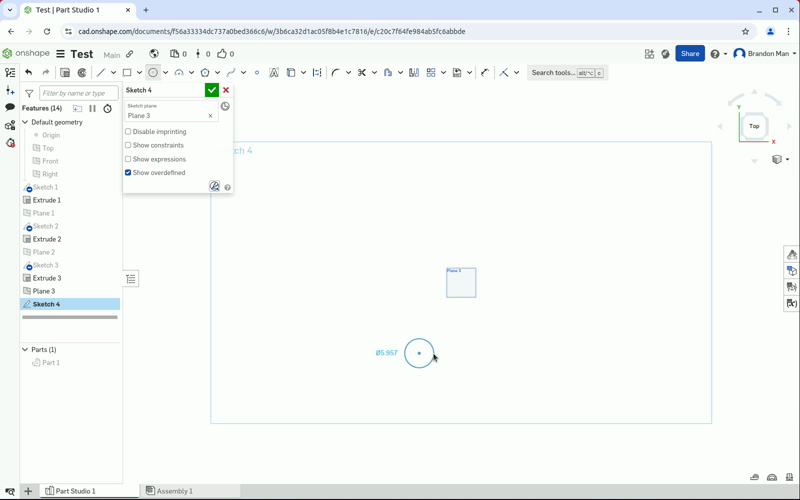
mouse_move(415, 340)
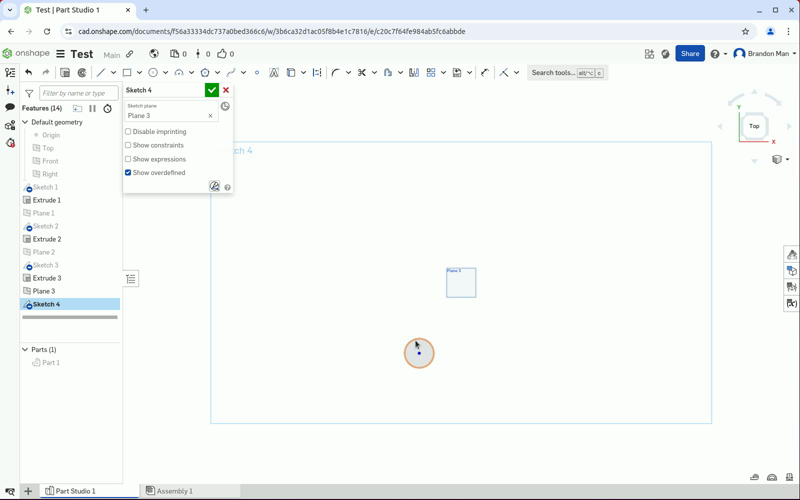
scroll(6)
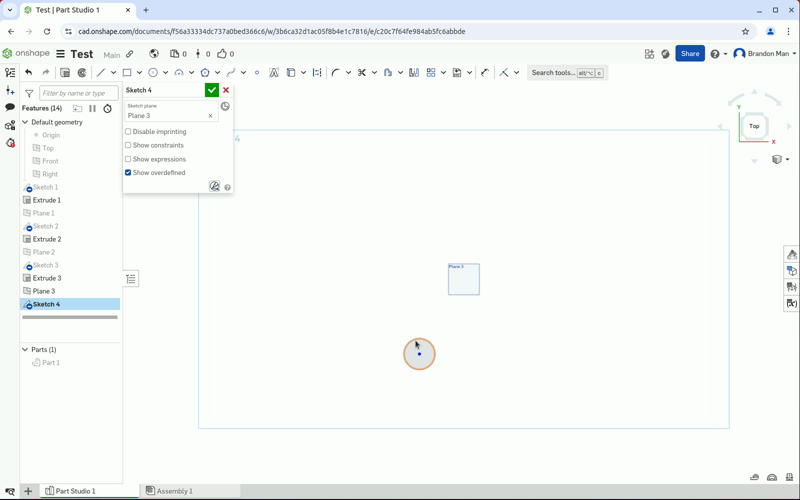
scroll(6)
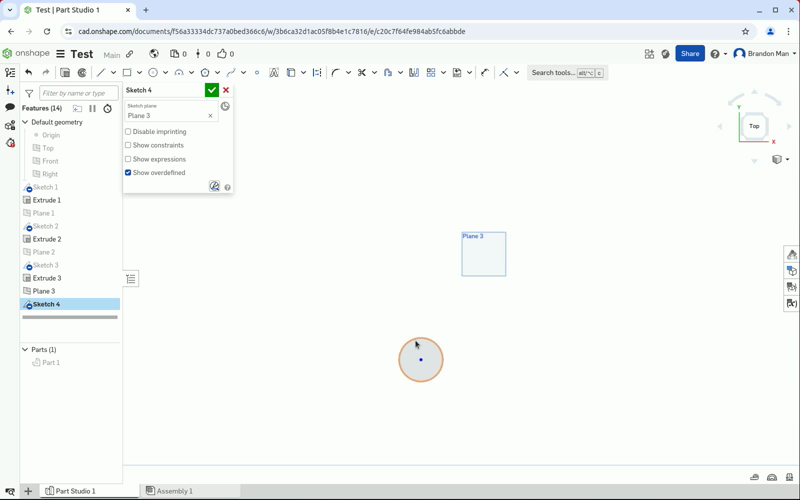
scroll(6)
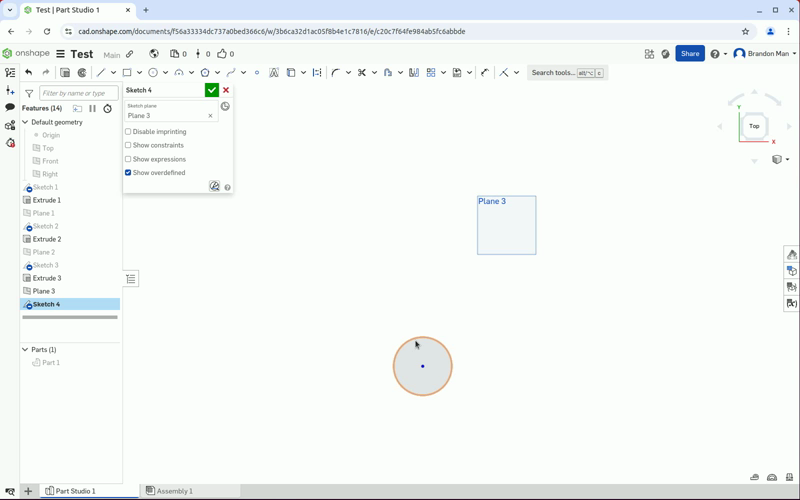
scroll(6)
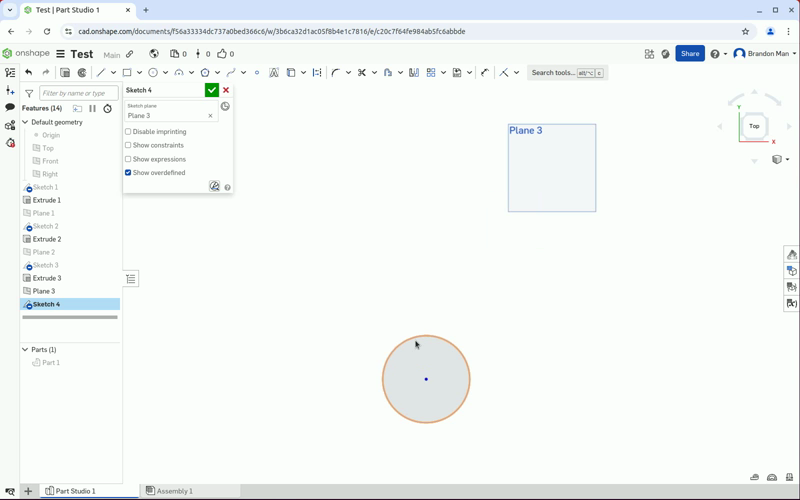
scroll(6)
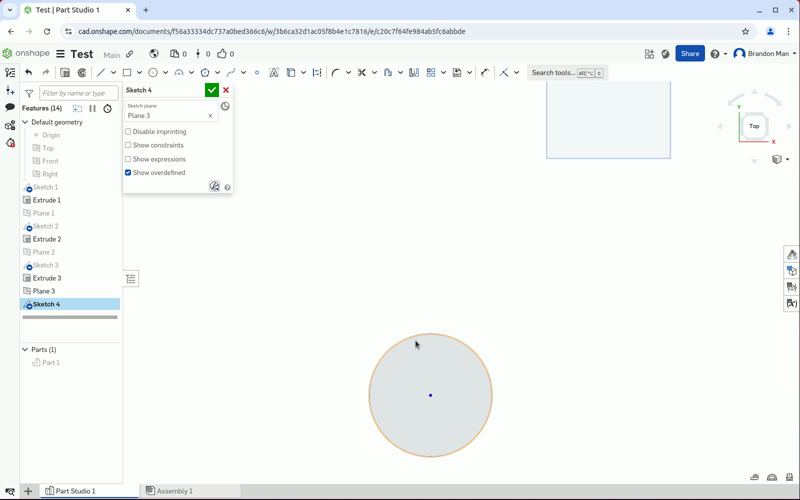
scroll(6)
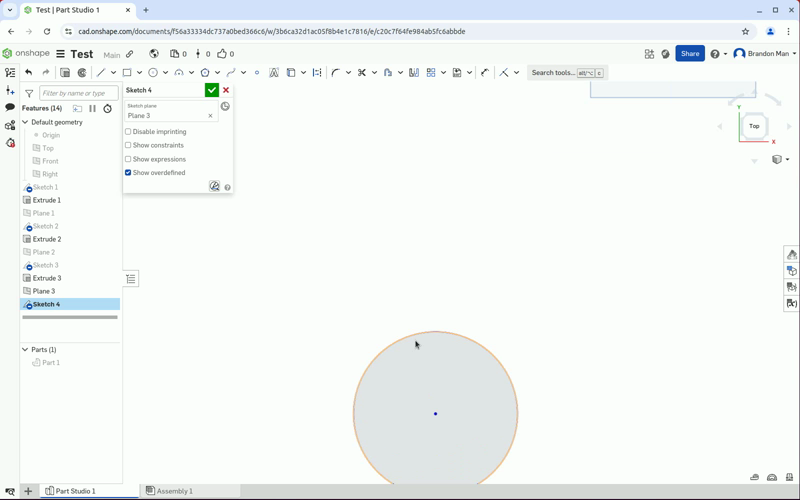
scroll(6)
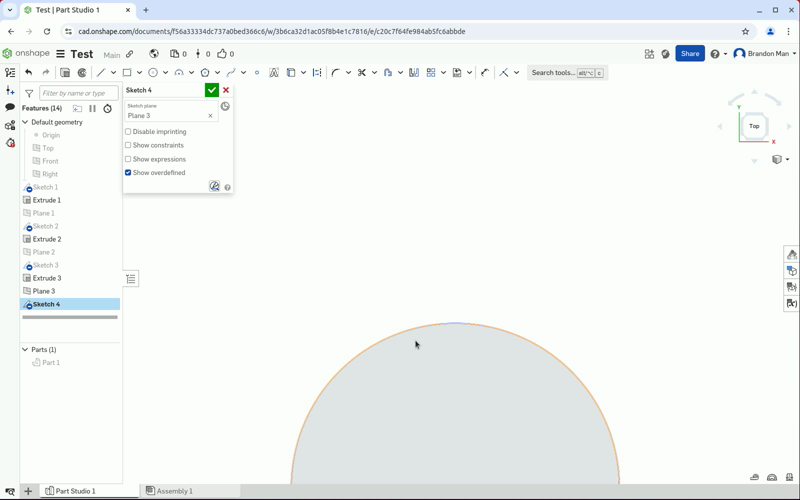
click(415, 340)
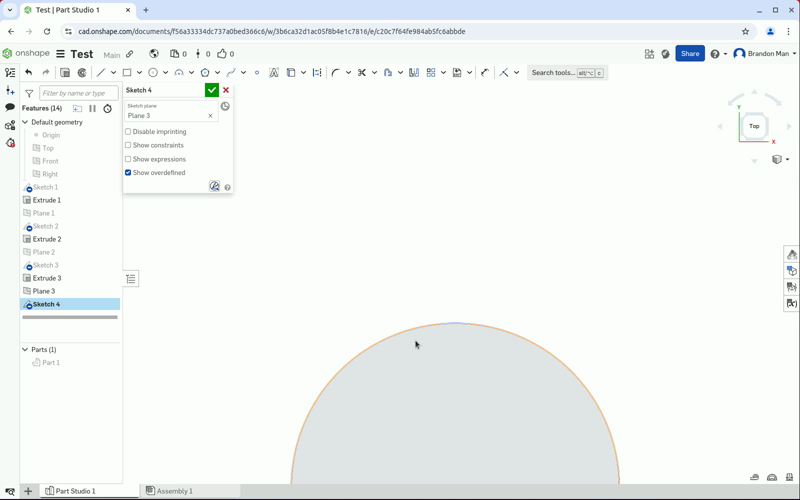
scroll(-6)
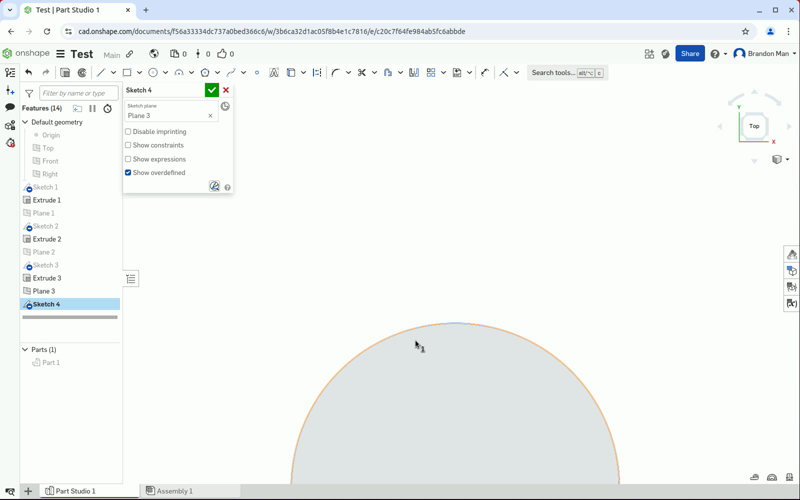
scroll(-6)
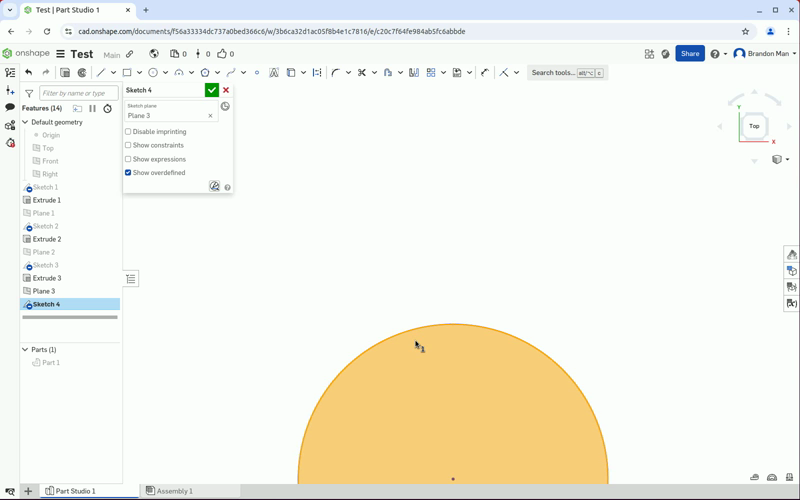
scroll(-6)
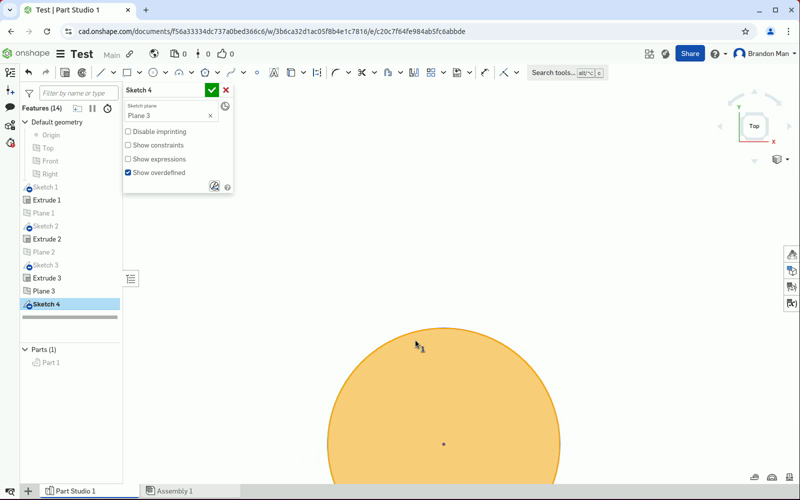
scroll(-6)
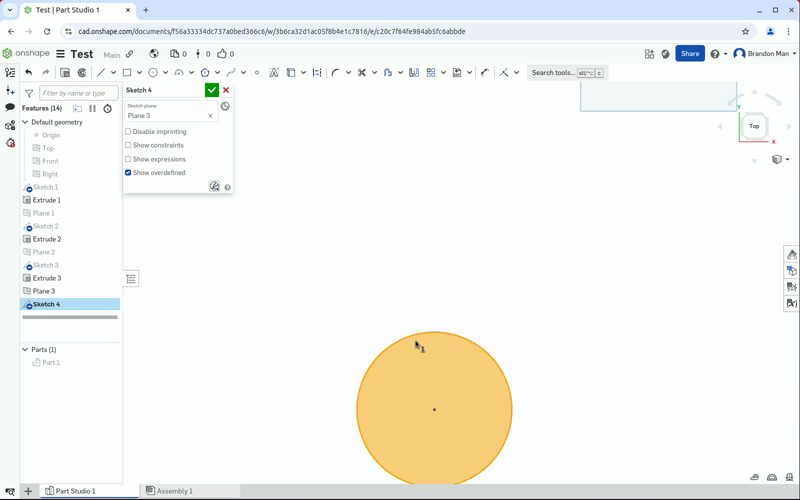
scroll(-6)
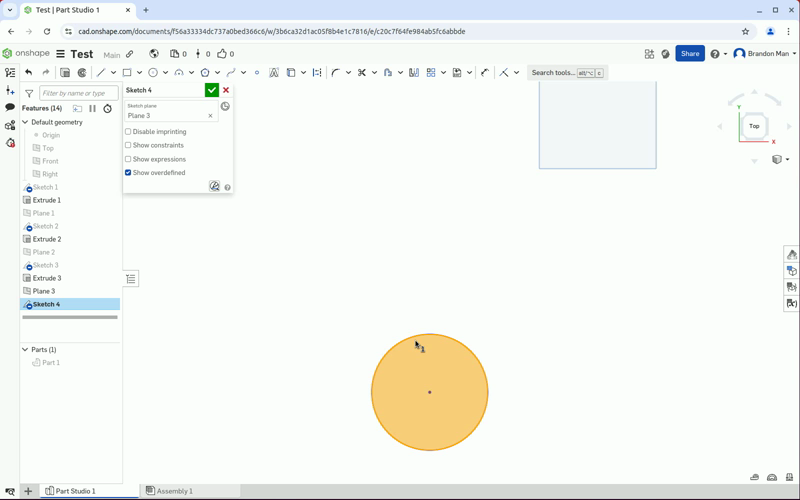
scroll(-6)
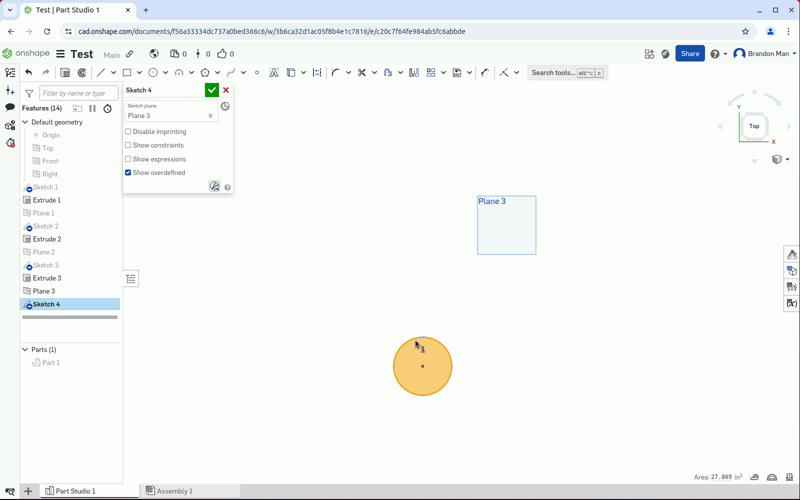
scroll(-6)
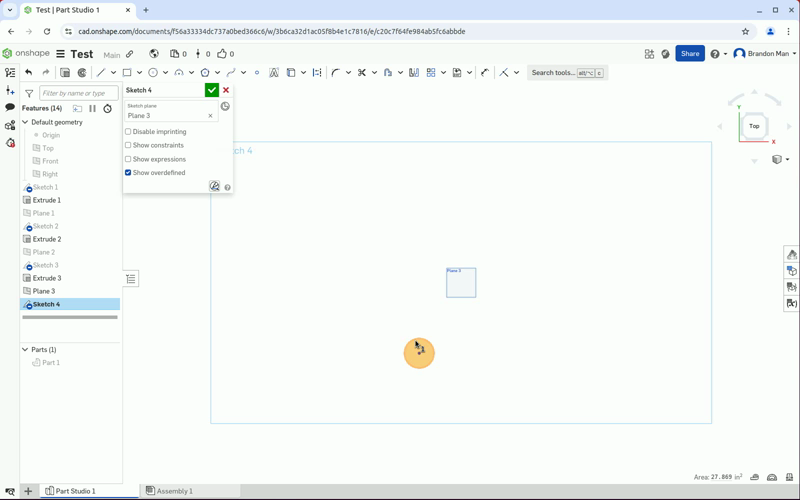
mouse_move(73, 352)
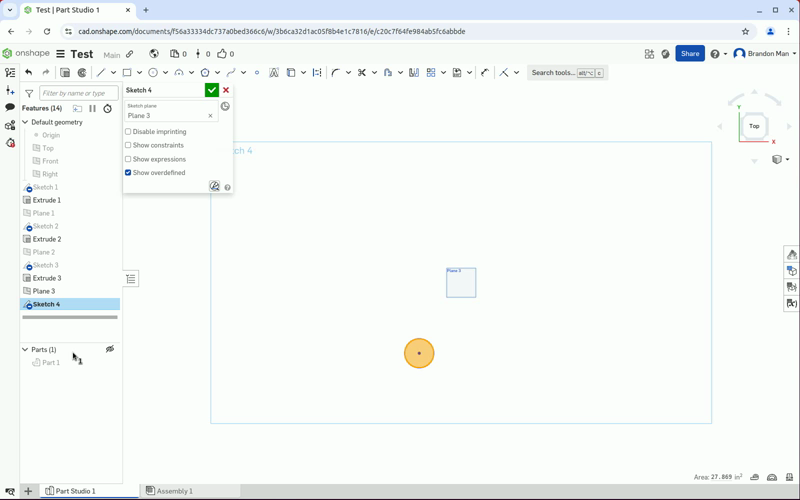
key(shift+y)
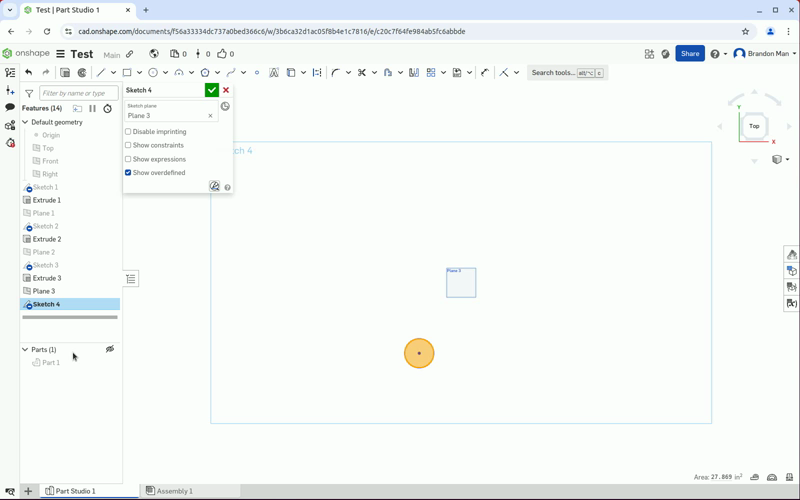
key(shift+e)
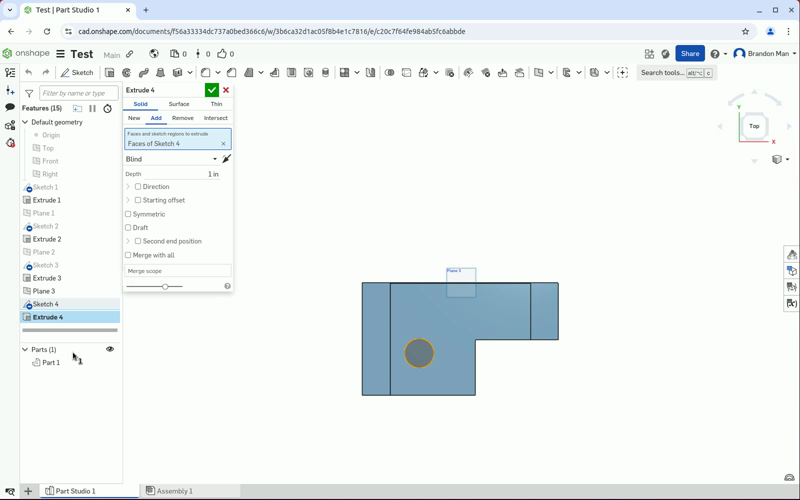
mouse_move(143, 106)
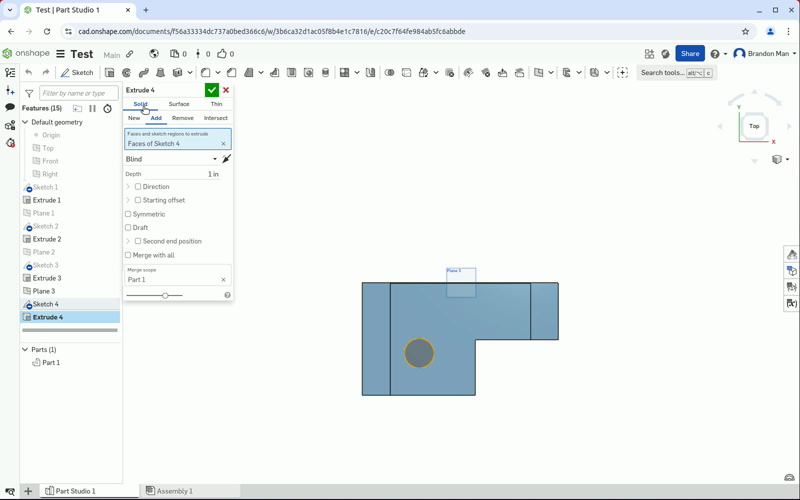
click(143, 106)
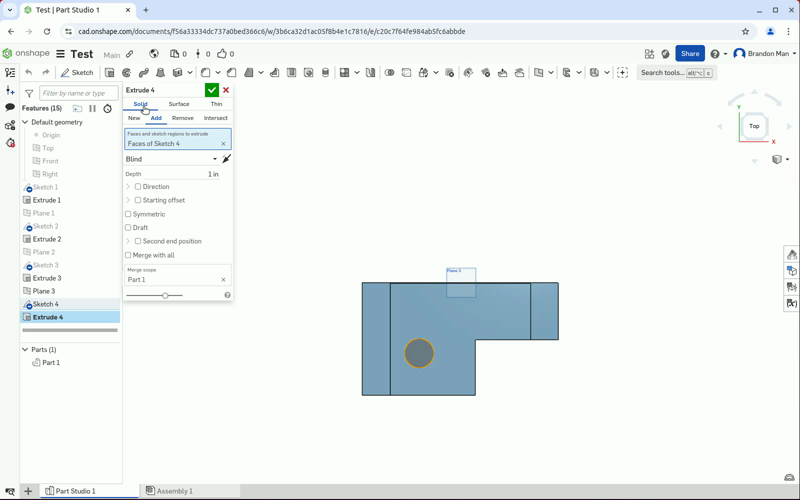
mouse_move(186, 120)
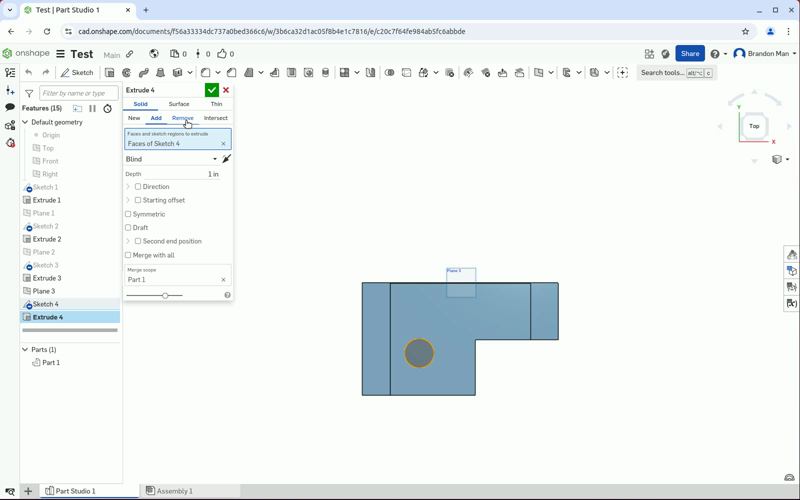
click(186, 120)
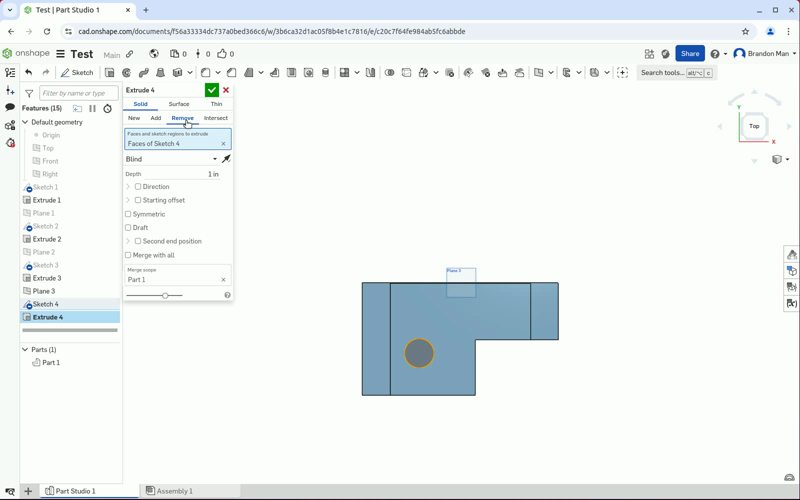
key(tab, 4)
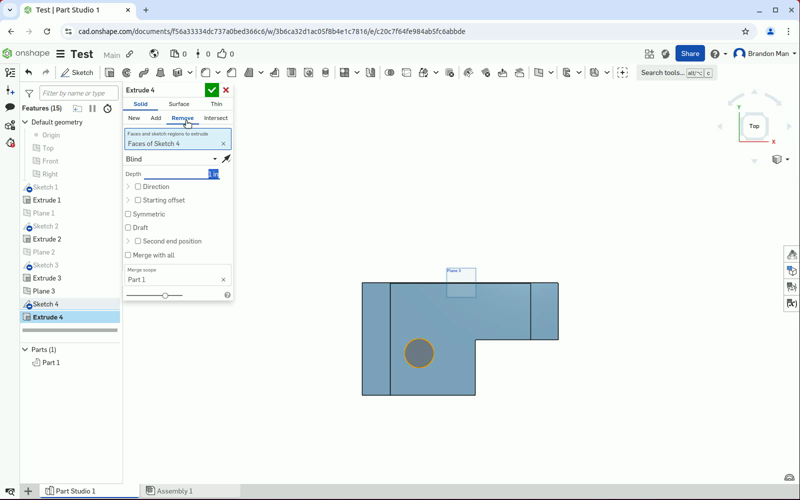
text(11.554)
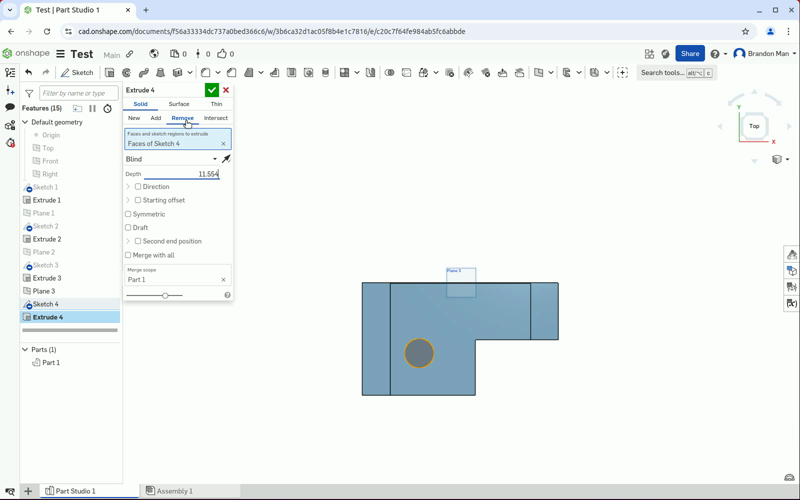
key(tab, 6)
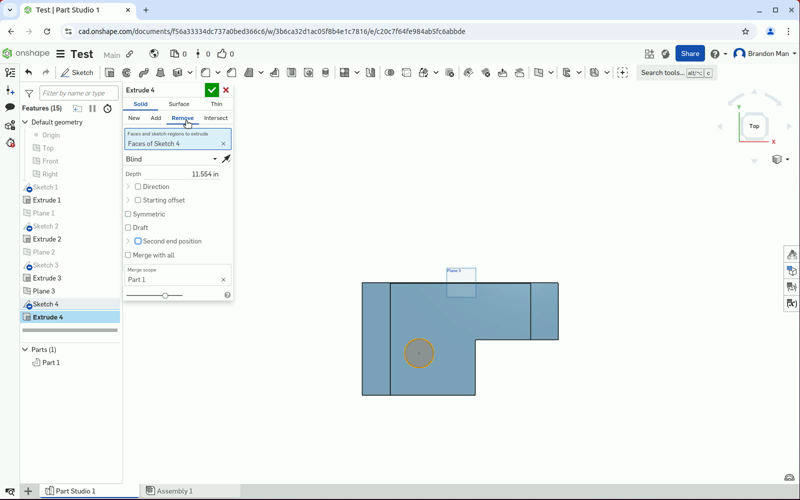
key(space)
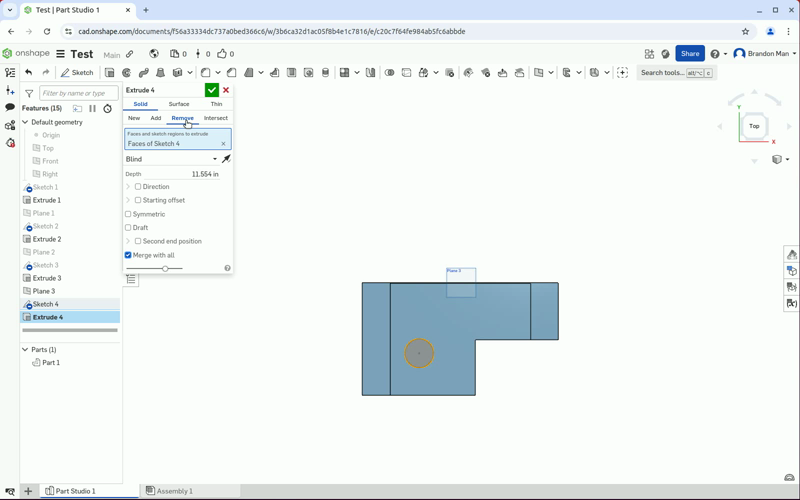
key(enter)
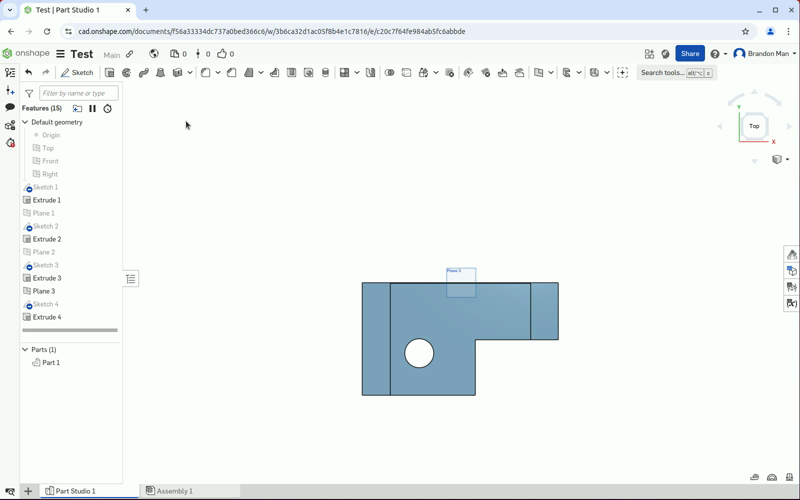
key(shift+h)
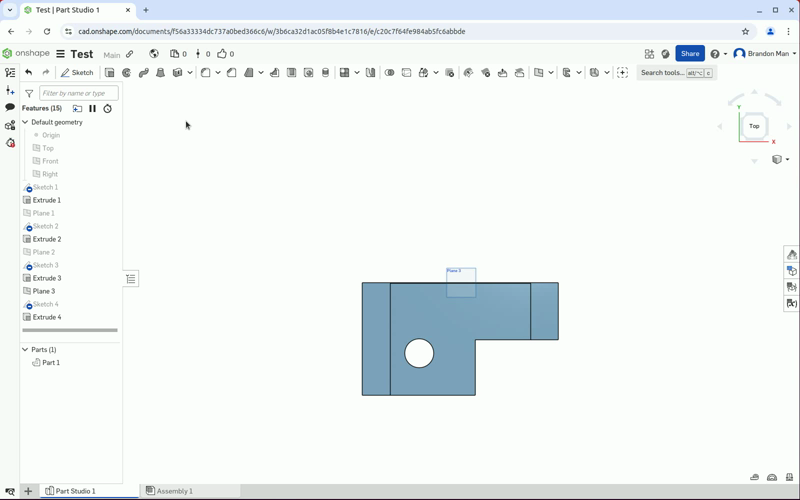
key(shift+h)
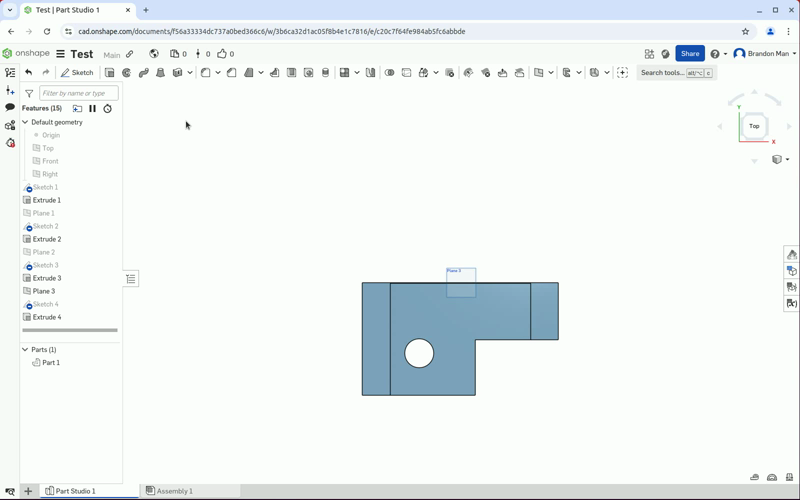
mouse_move(73, 189)
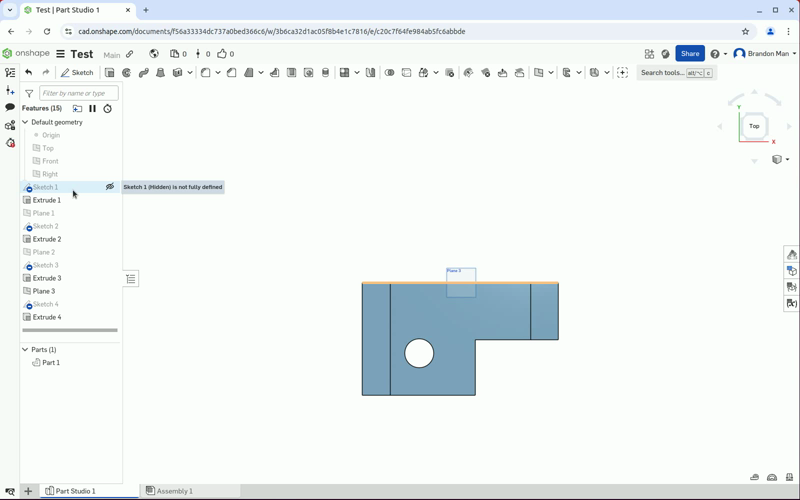
click(73, 189)
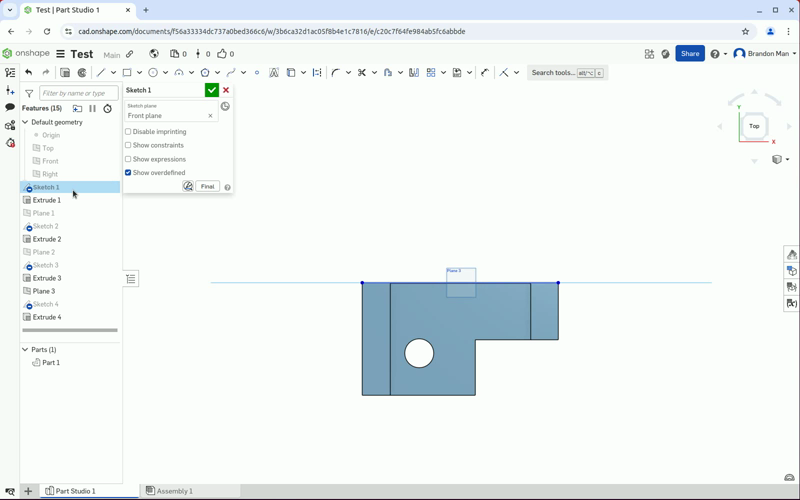
mouse_move(229, 92)
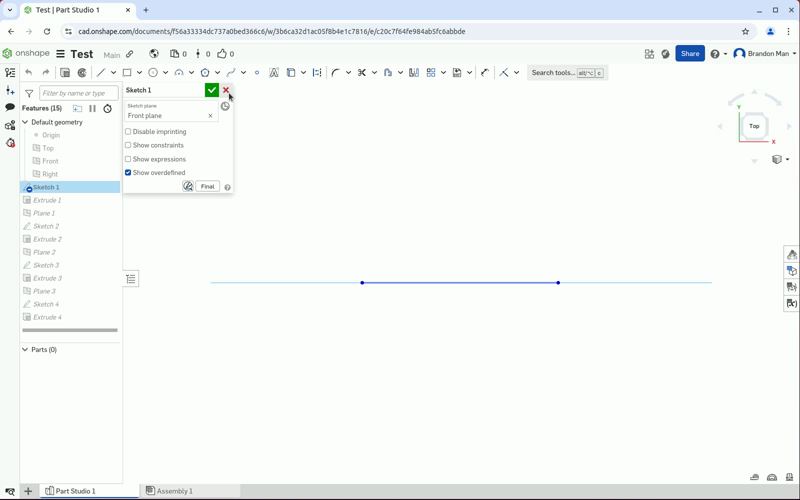
click(229, 92)
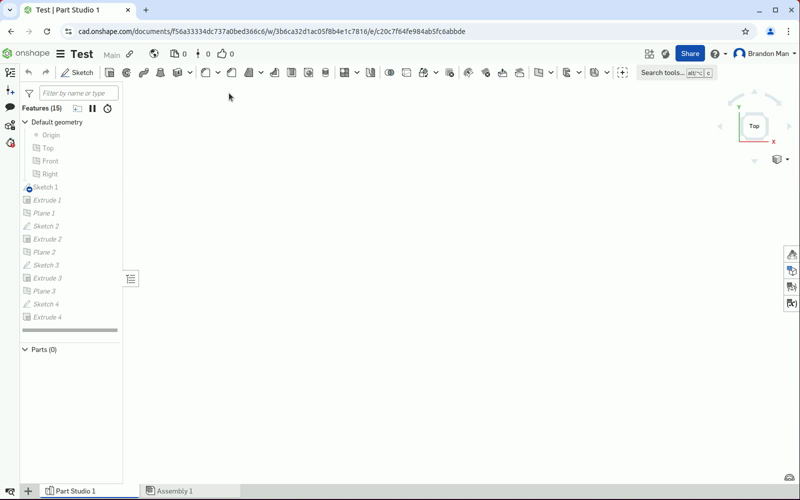
key(shift+s)
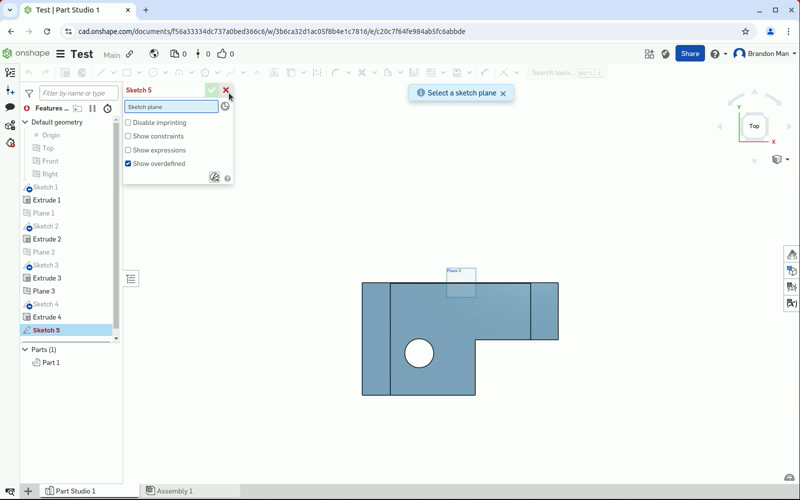
mouse_move(69, 293)
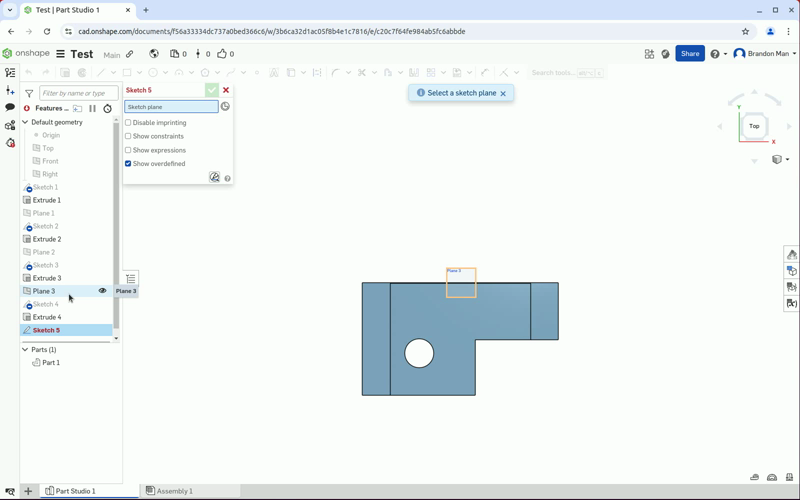
click(69, 293)
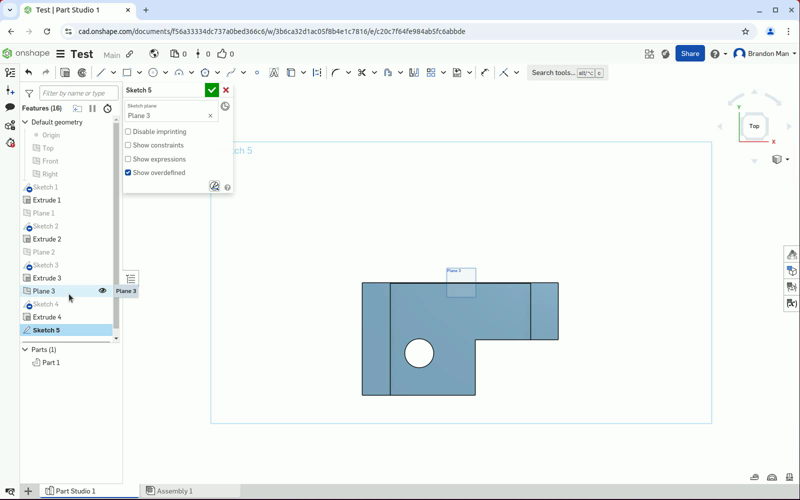
mouse_move(73, 352)
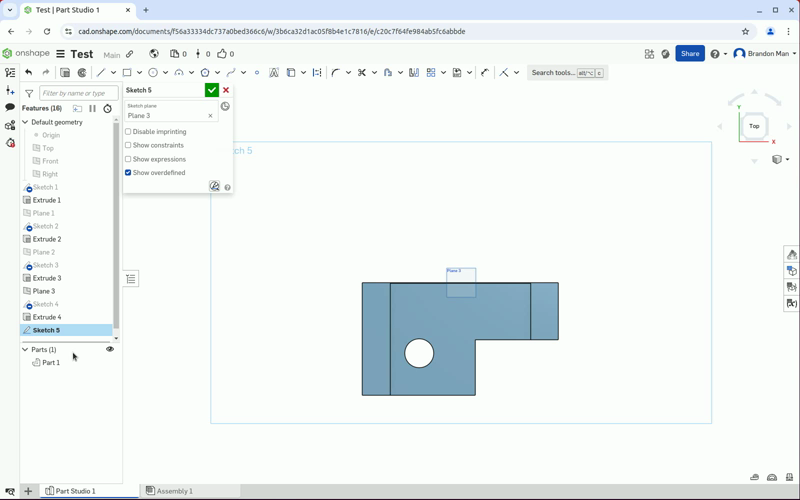
key(y)
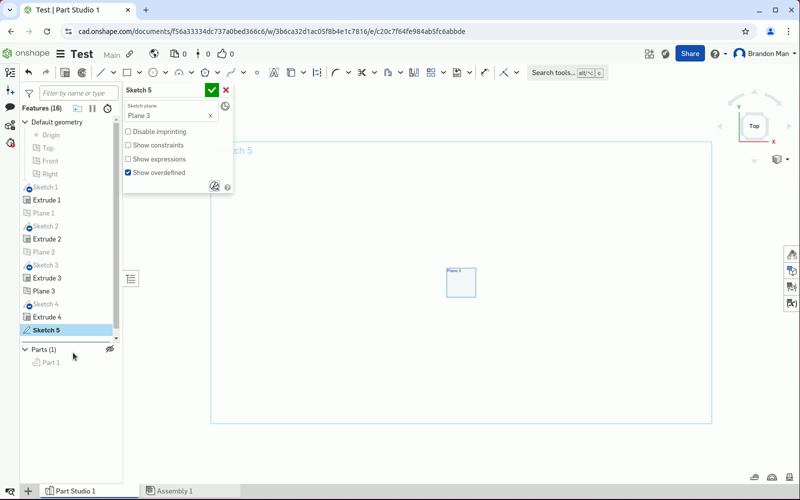
key(c)
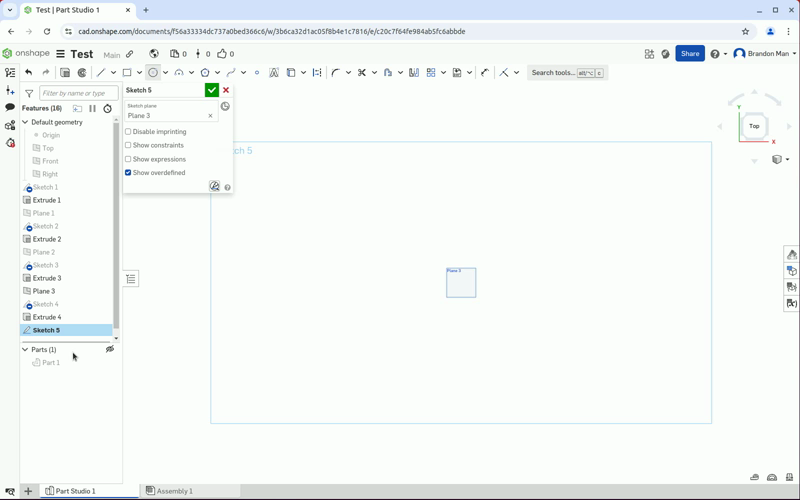
key_down(shift)
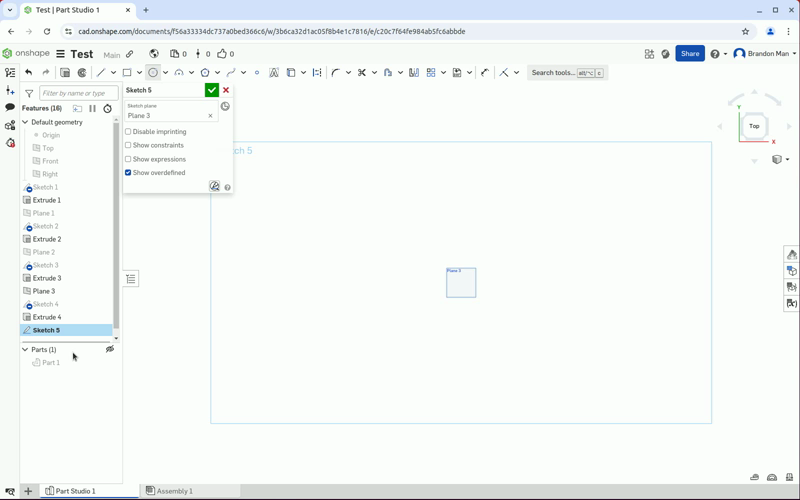
mouse_move(475, 311)
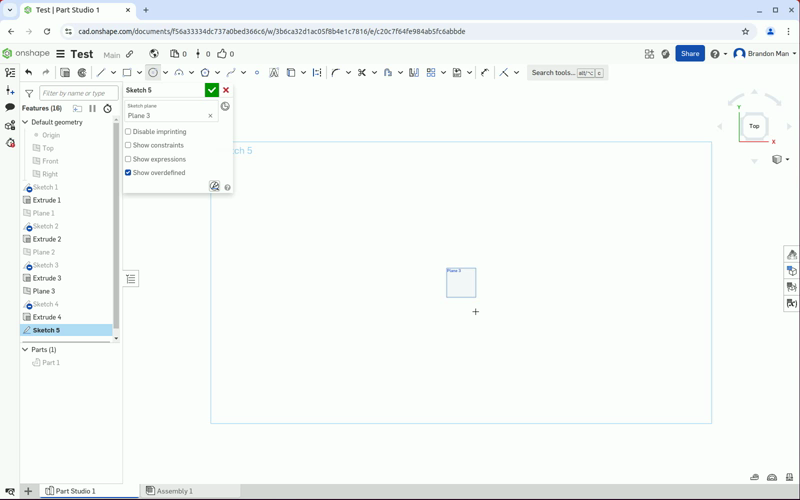
click(475, 311)
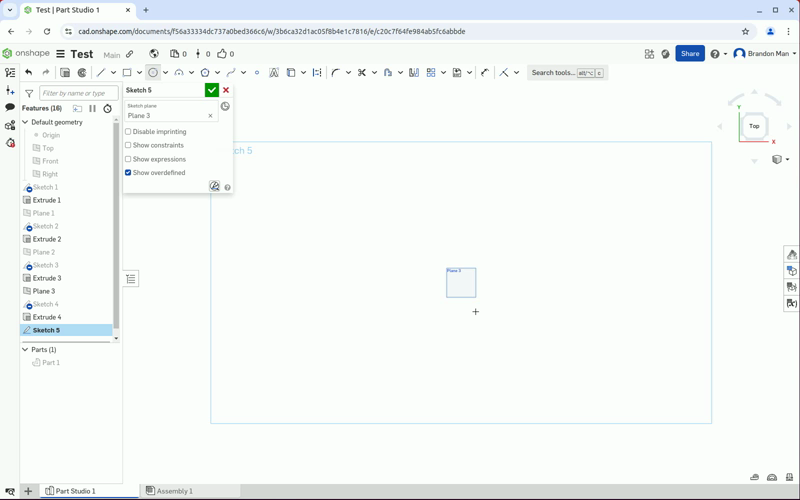
key_up(shift)
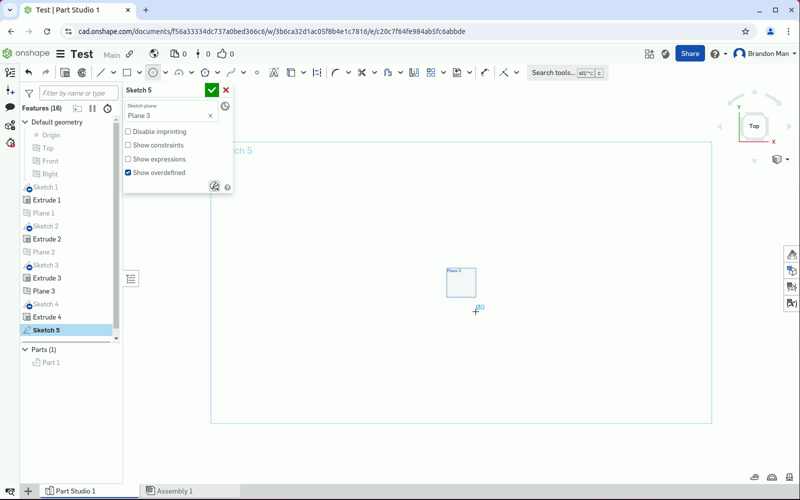
mouse_move(490, 311)
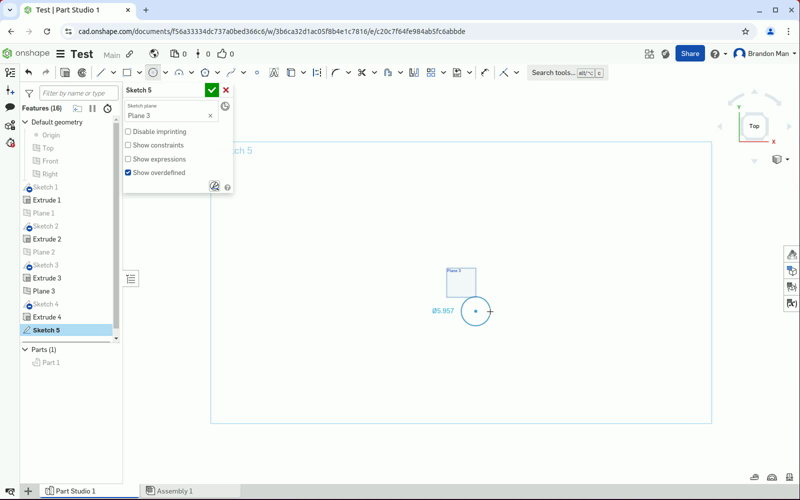
click(490, 311)
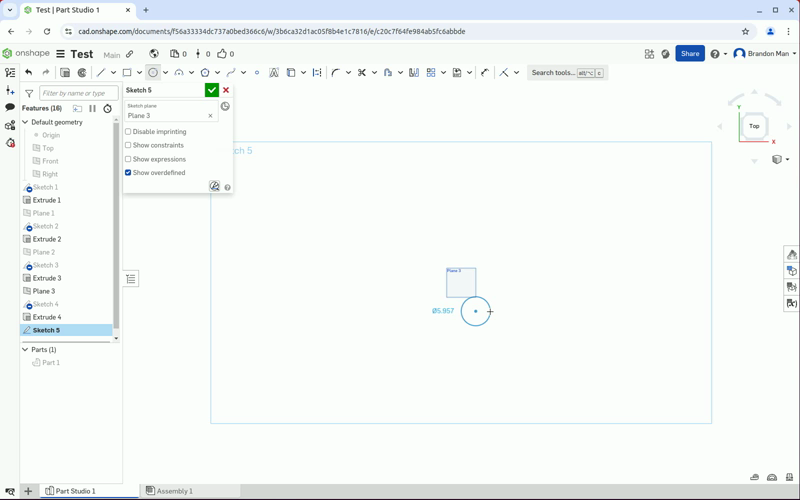
key(esc)
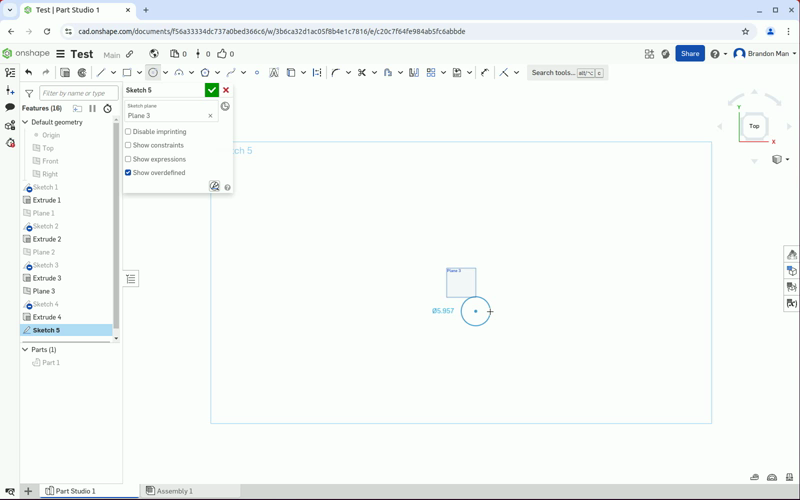
mouse_move(466, 303)
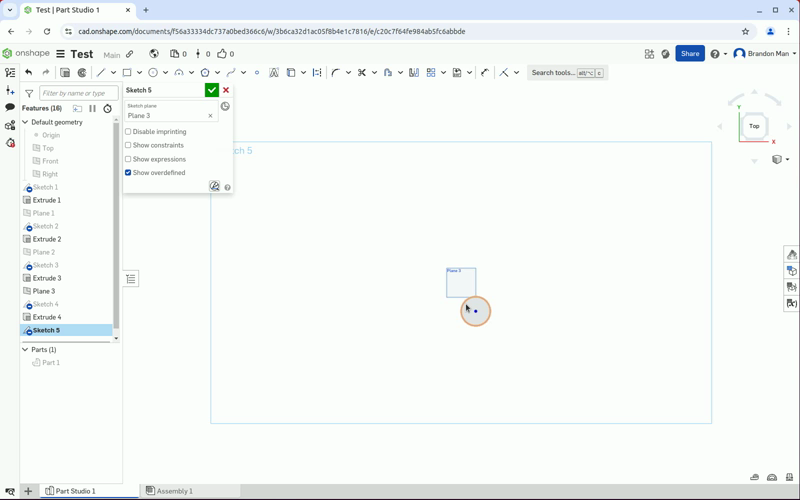
scroll(6)
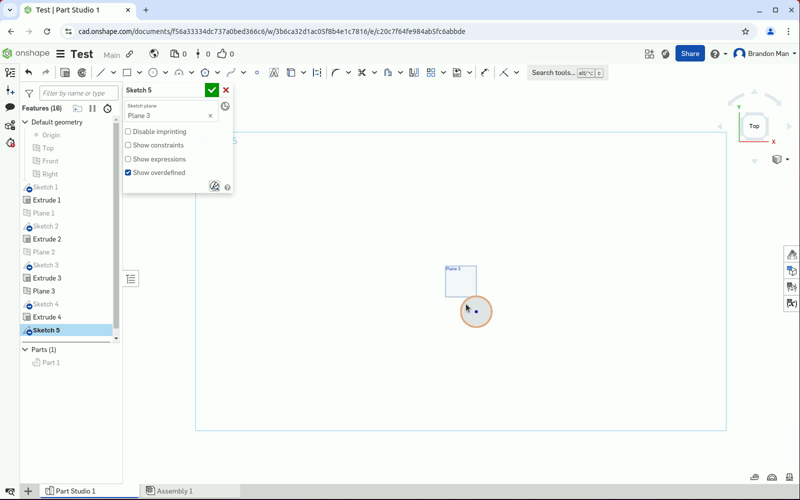
scroll(6)
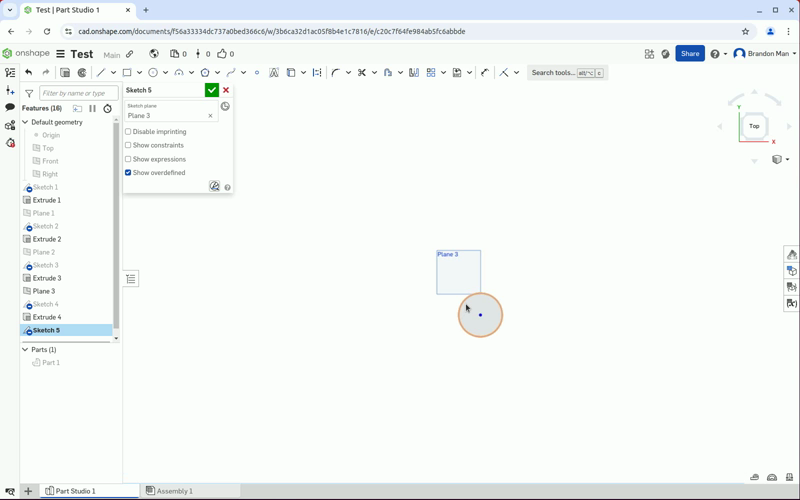
scroll(6)
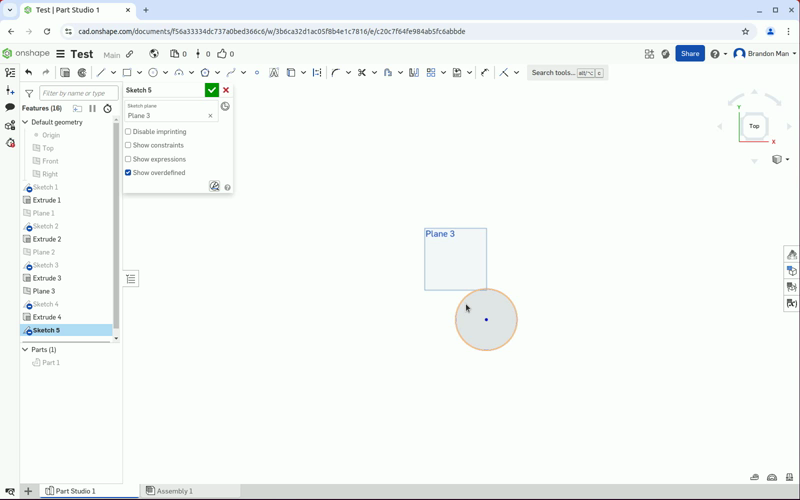
scroll(6)
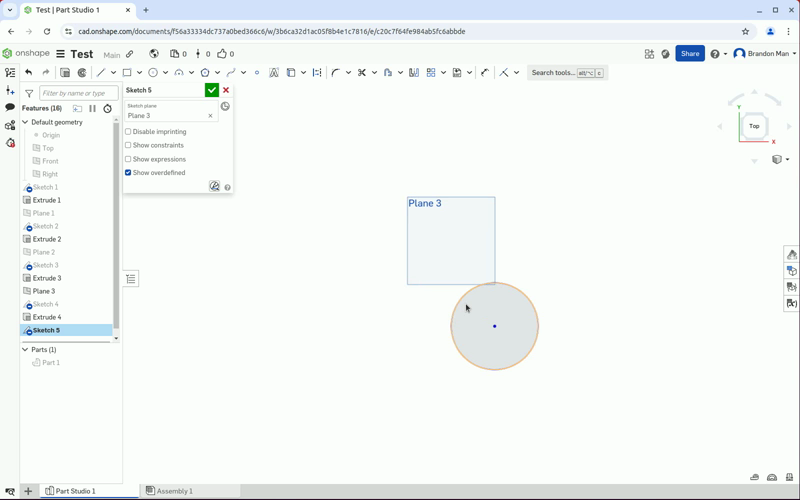
scroll(6)
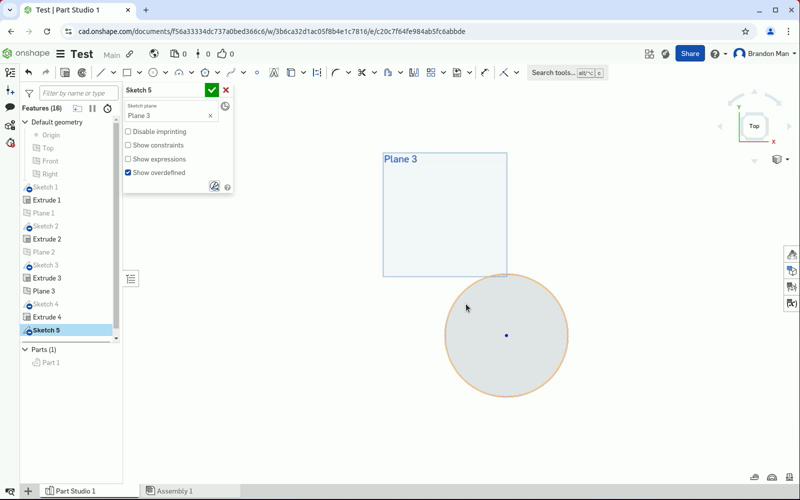
scroll(6)
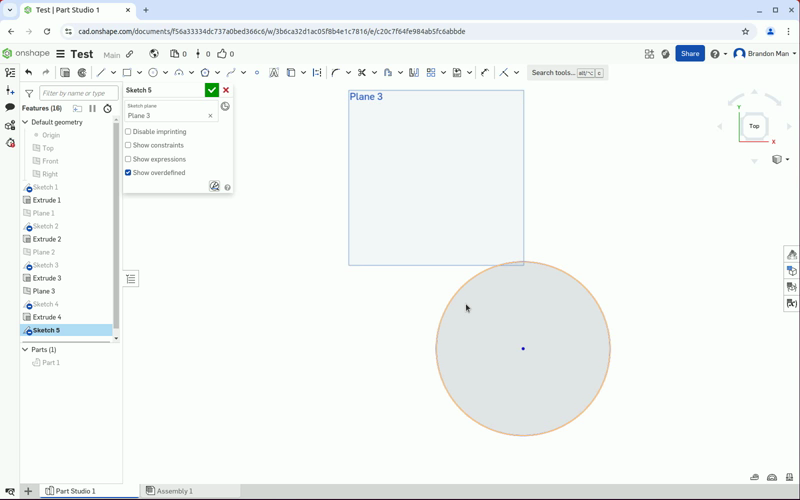
scroll(6)
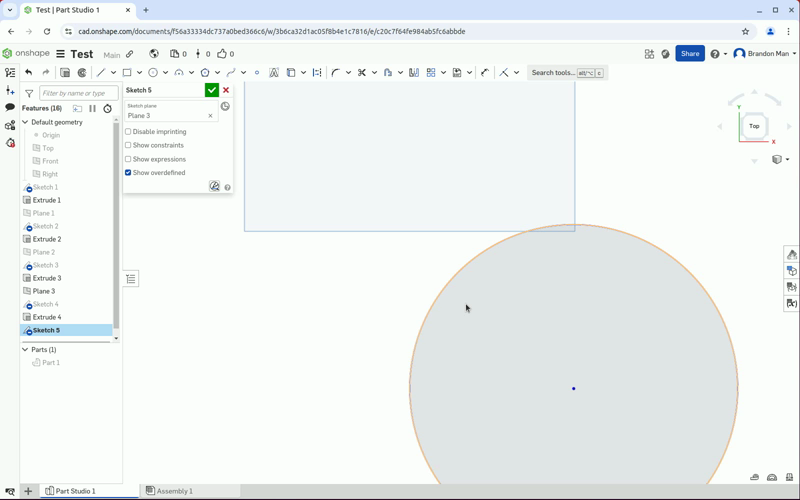
click(466, 303)
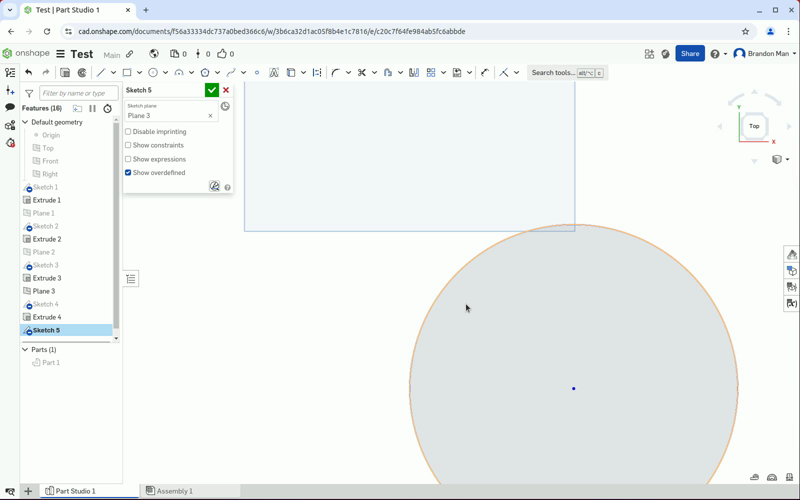
scroll(-6)
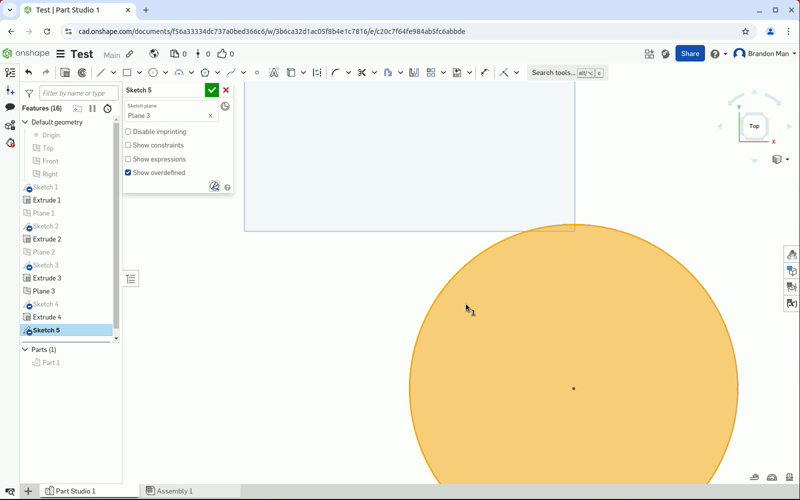
scroll(-6)
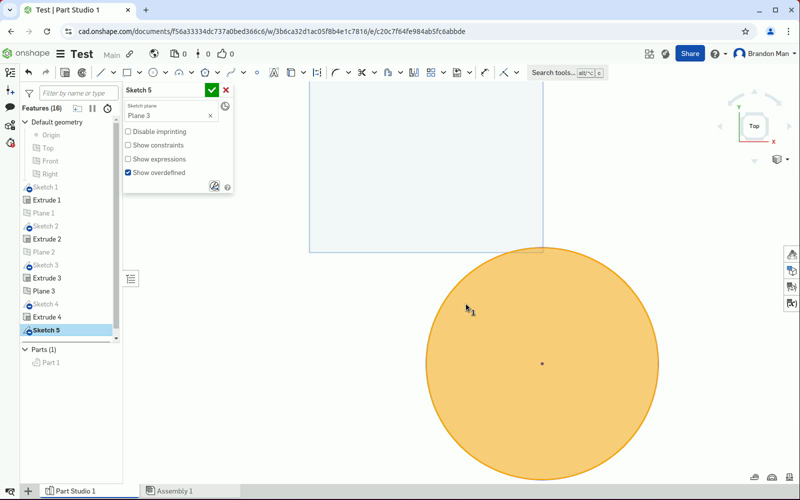
scroll(-6)
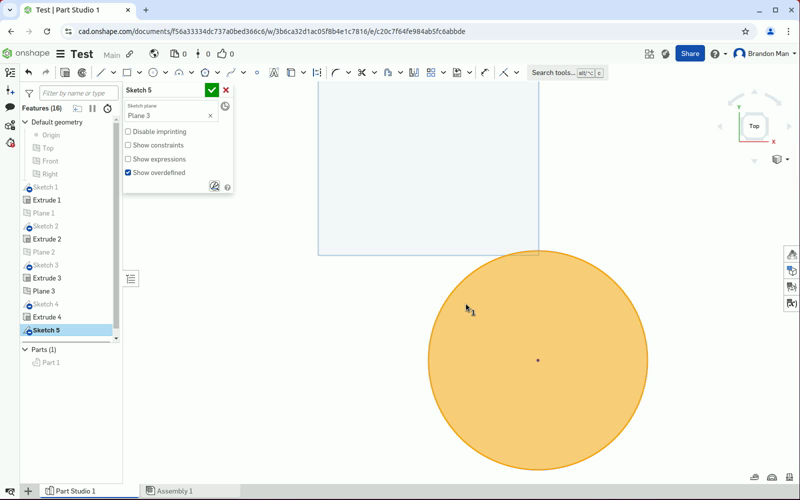
scroll(-6)
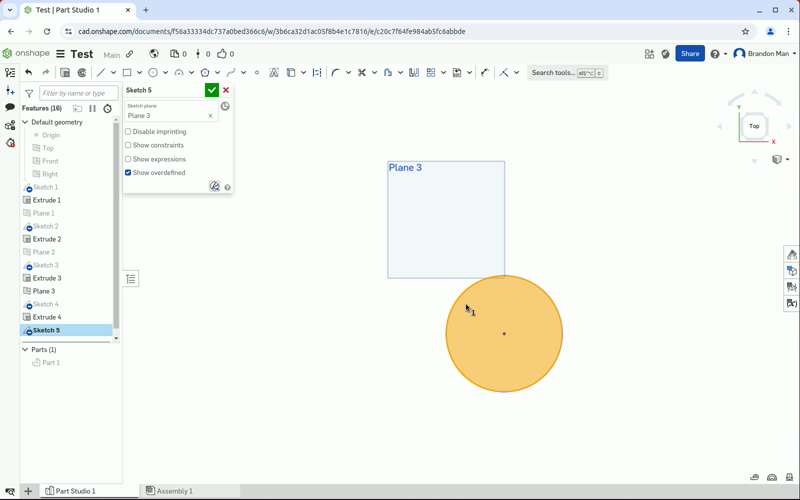
scroll(-6)
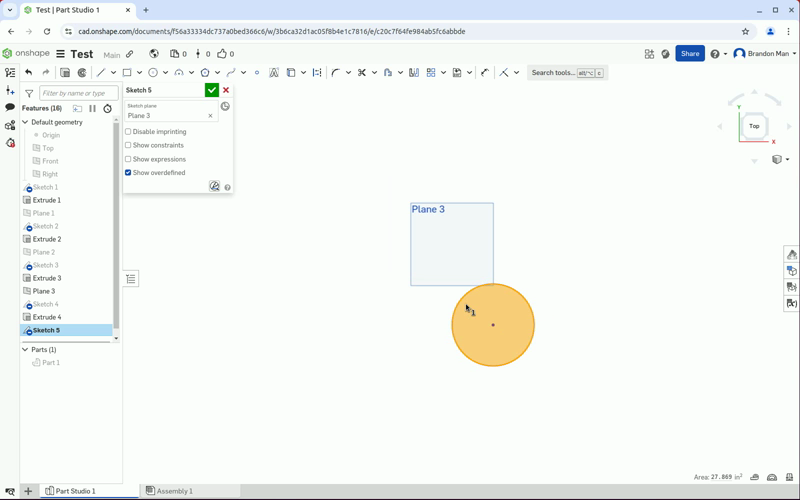
scroll(-6)
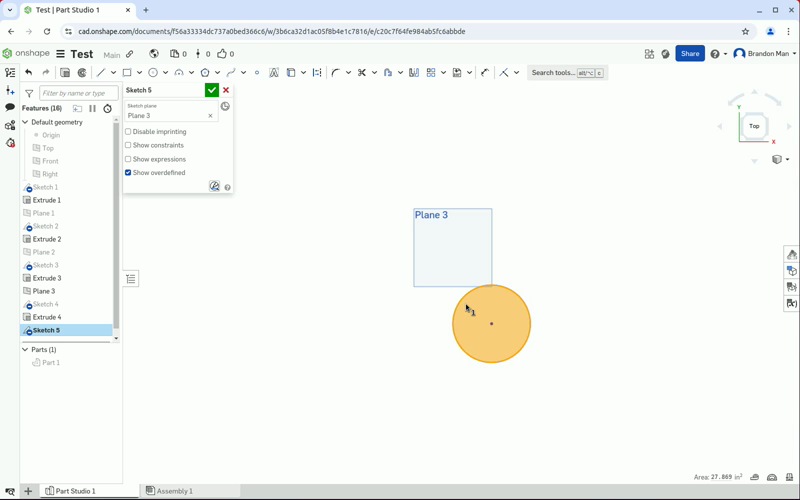
scroll(-6)
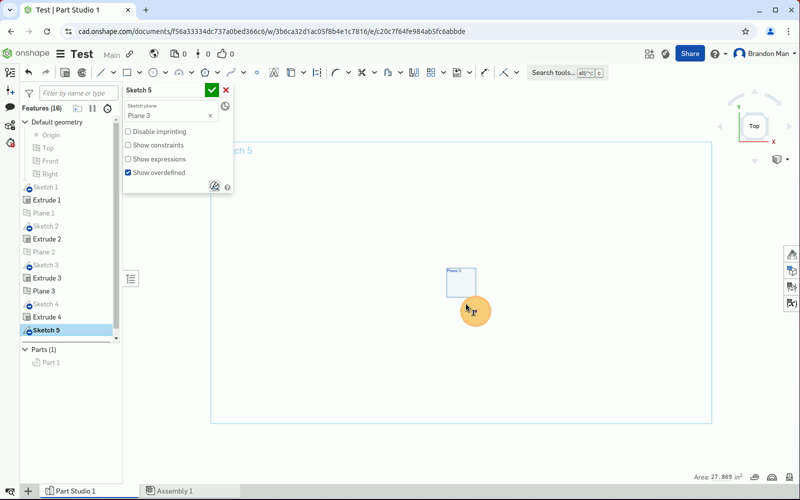
mouse_move(73, 352)
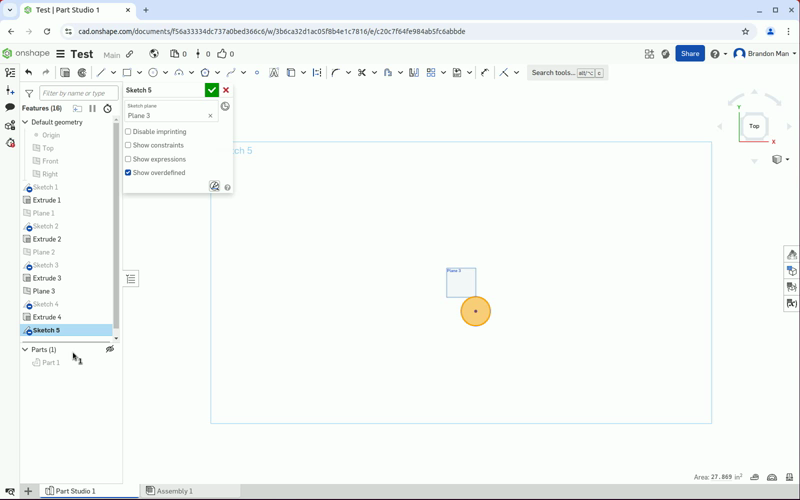
key(shift+y)
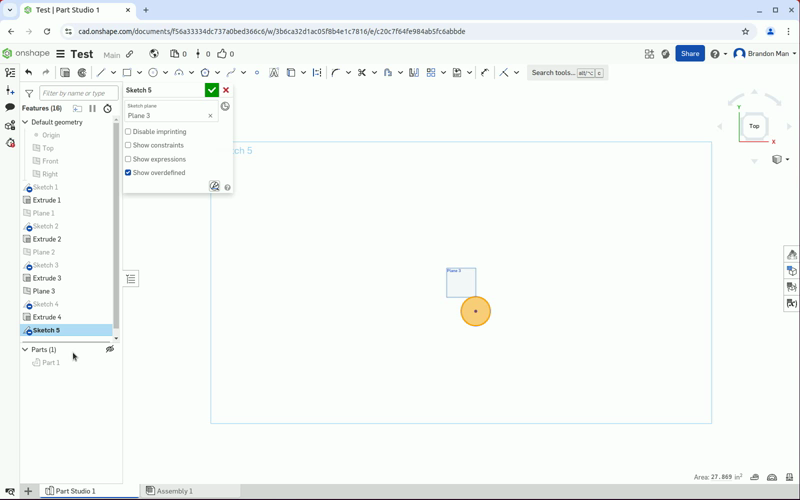
key(shift+e)
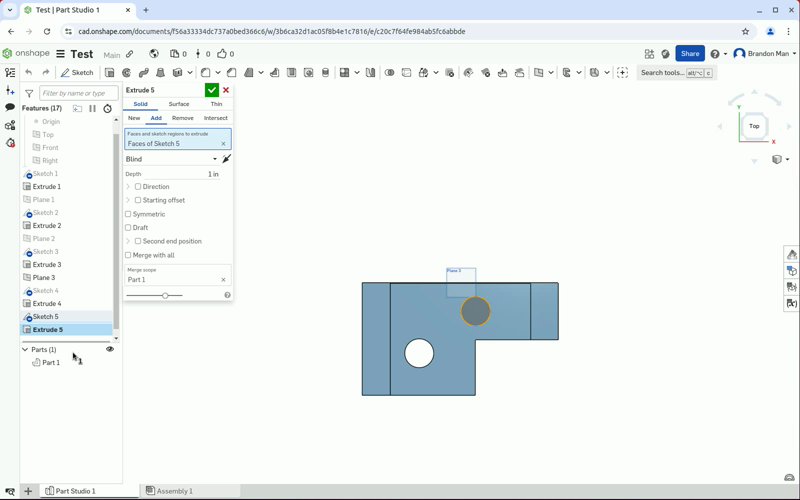
mouse_move(143, 106)
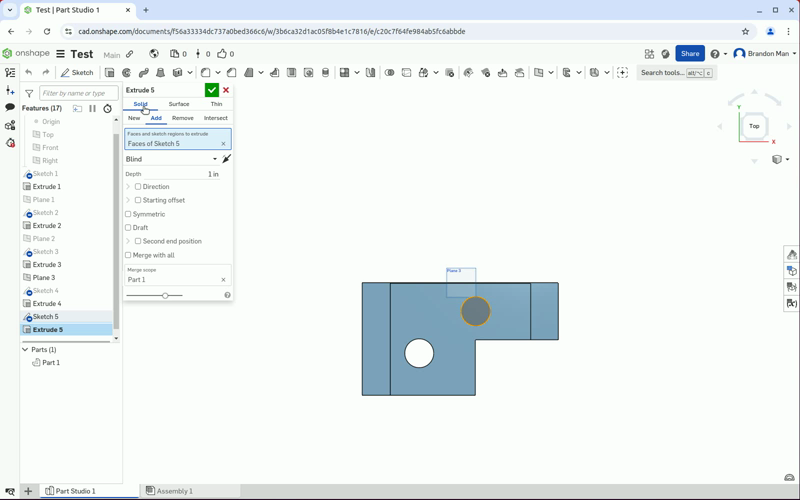
click(143, 106)
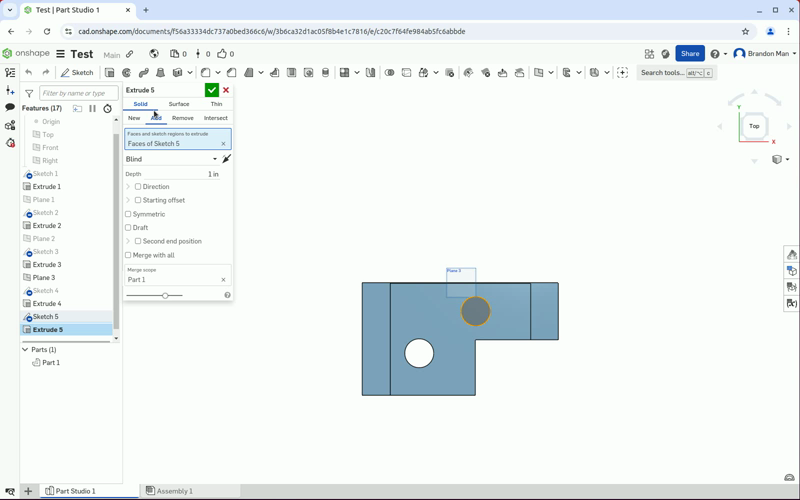
mouse_move(186, 120)
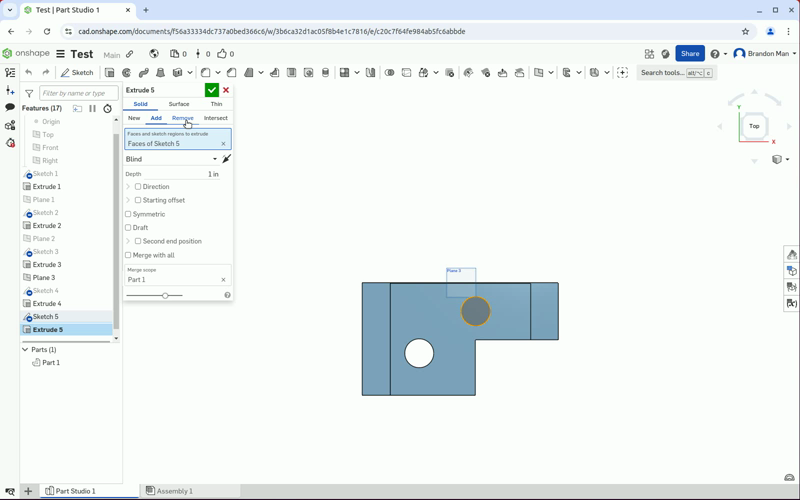
click(186, 120)
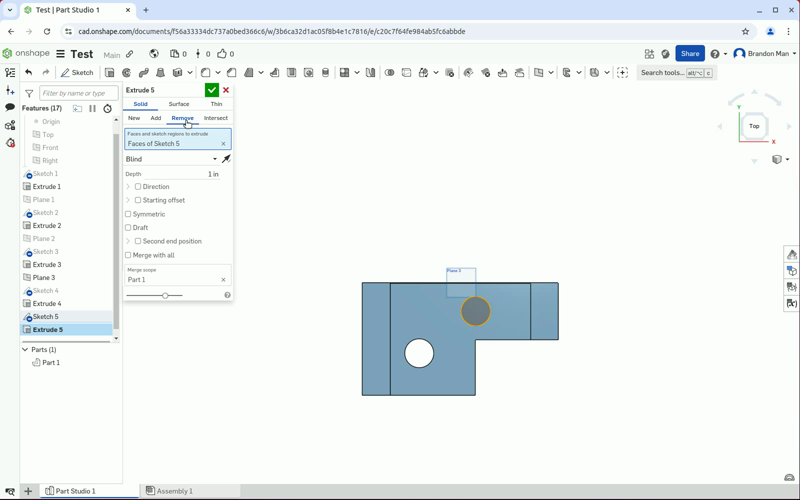
key(tab, 4)
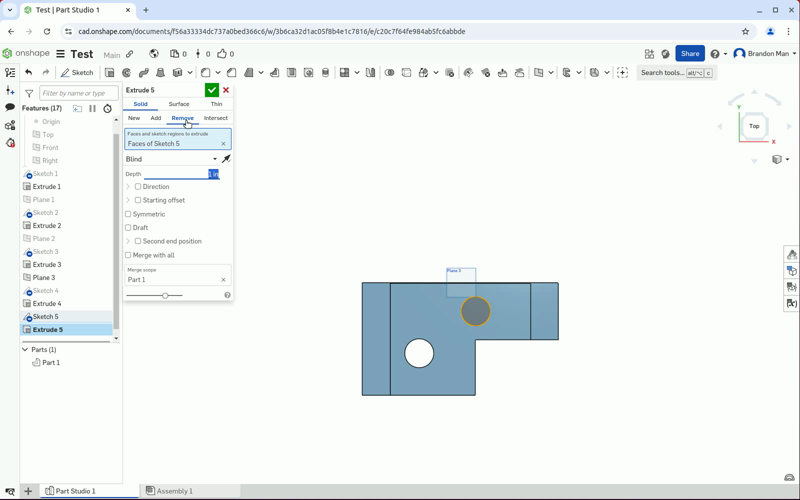
text(11.554)
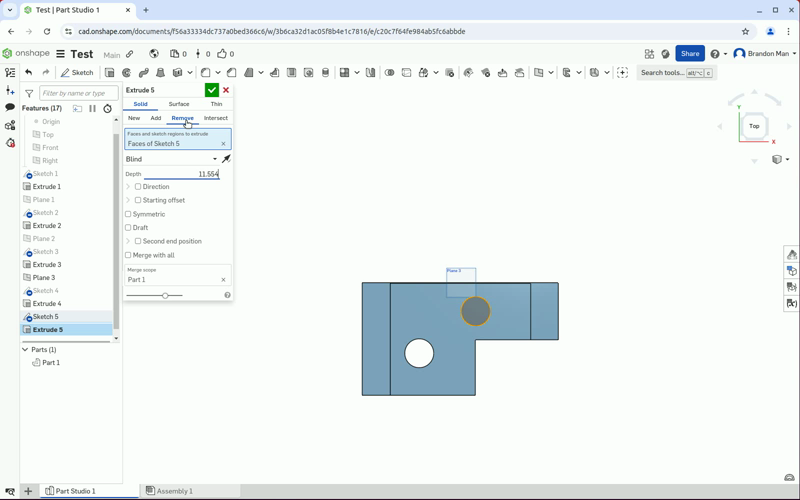
key(tab, 6)
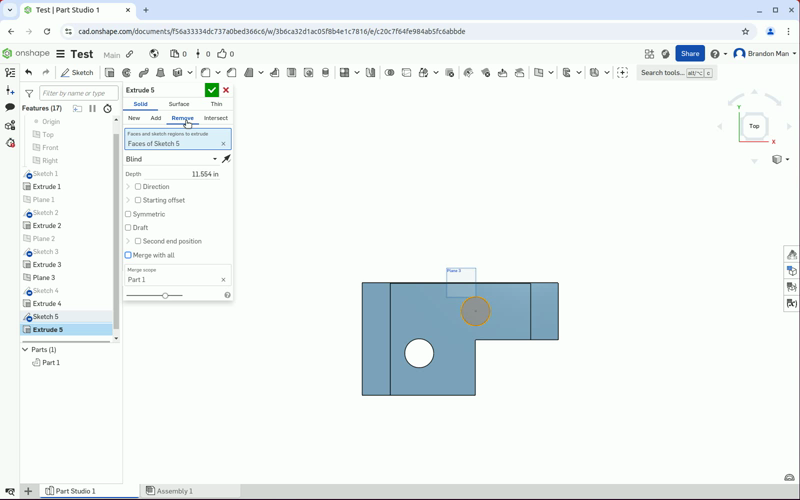
key(space)
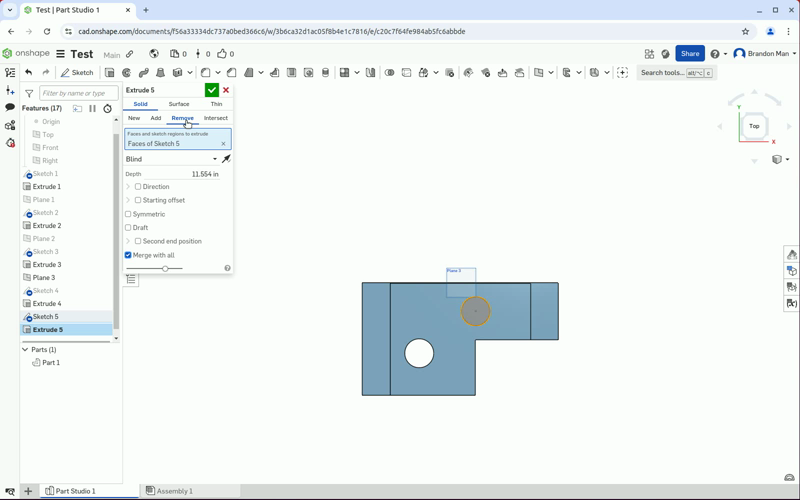
key(enter)
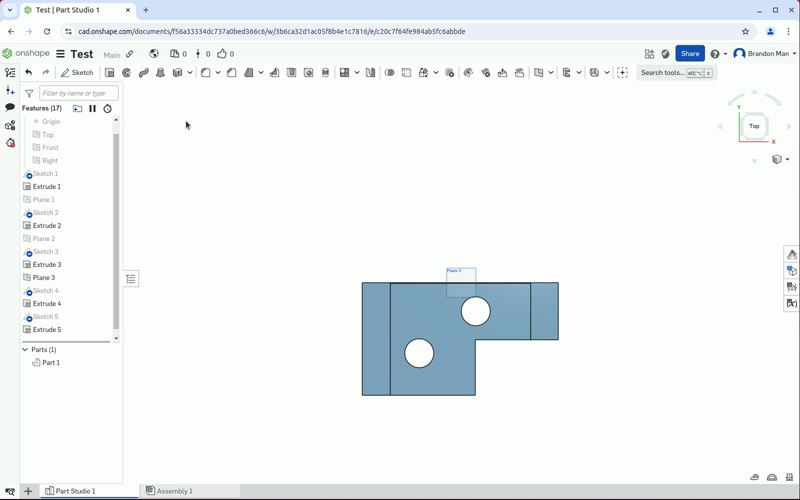
key(shift+h)
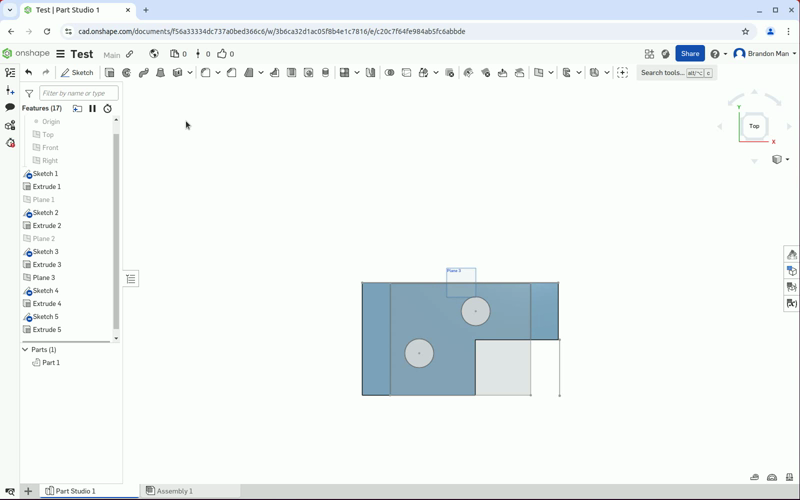
key(shift+h)
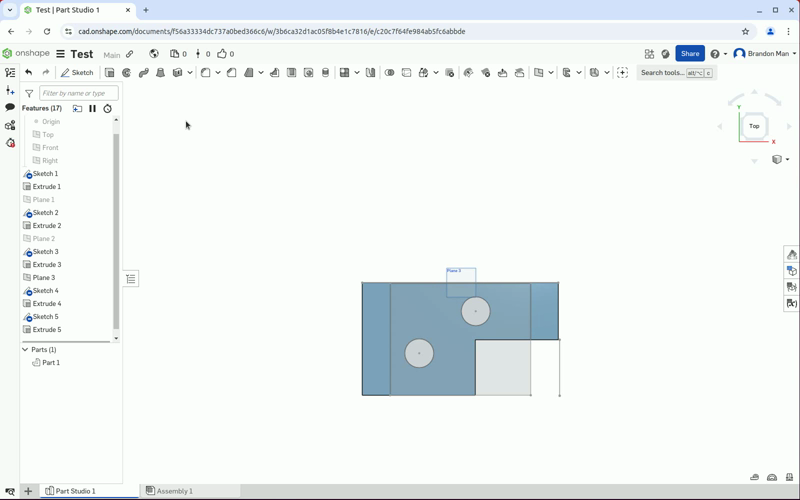
key(shift+7)
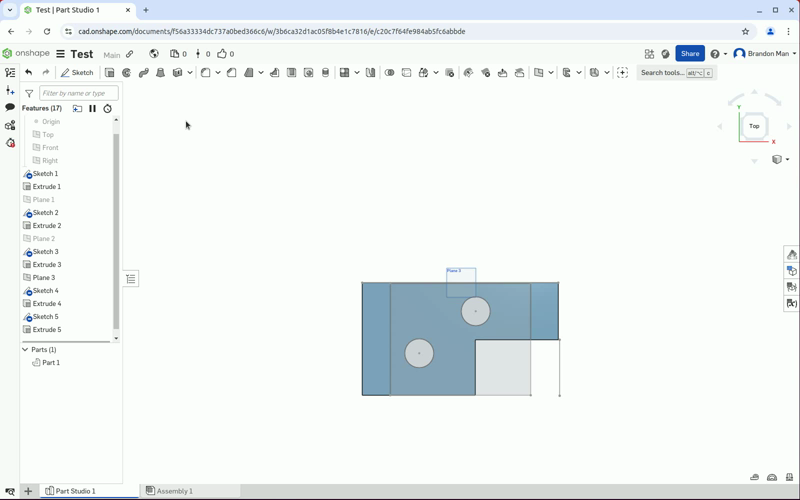
key(up, 3)
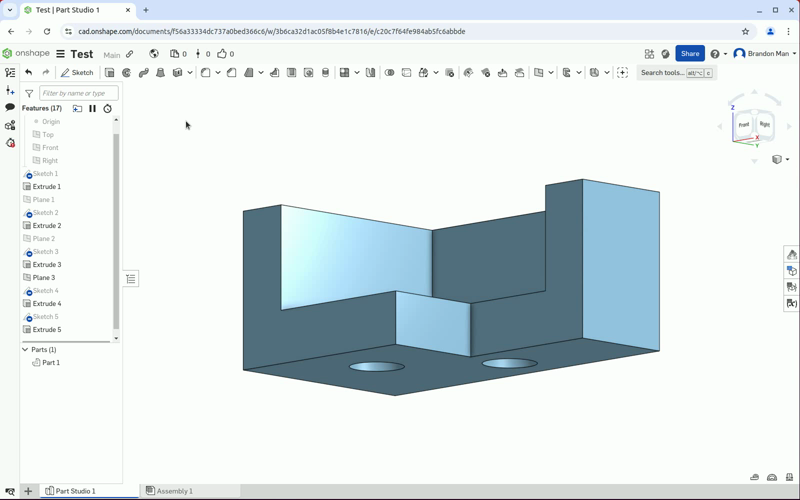
key(left, 3)
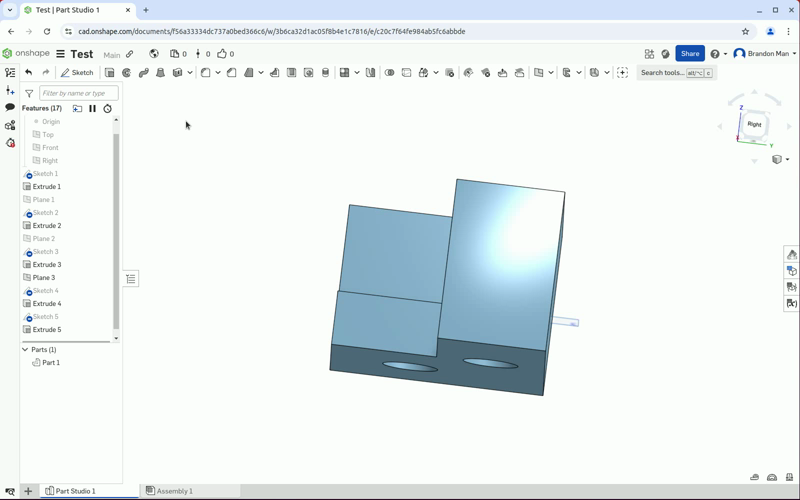
key(right, 3)
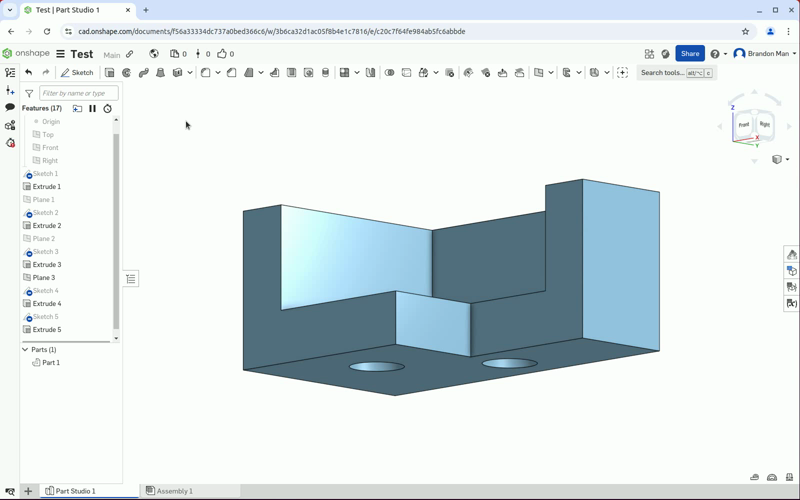
key(down, 3)
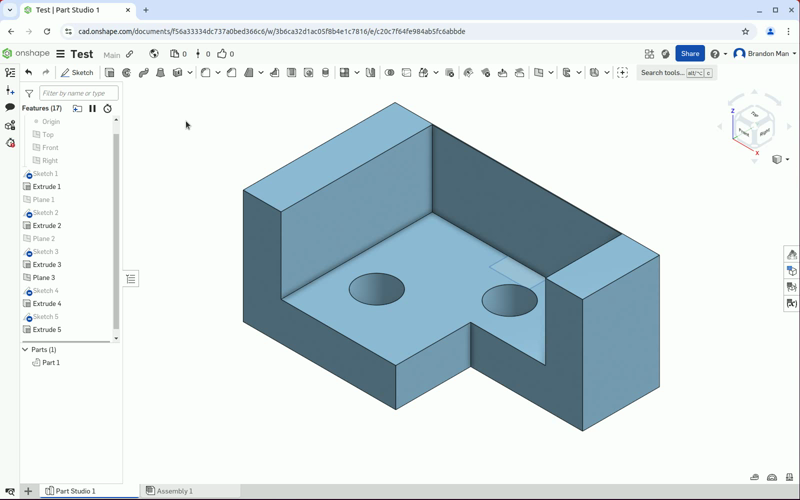
mouse_move(69, 176)
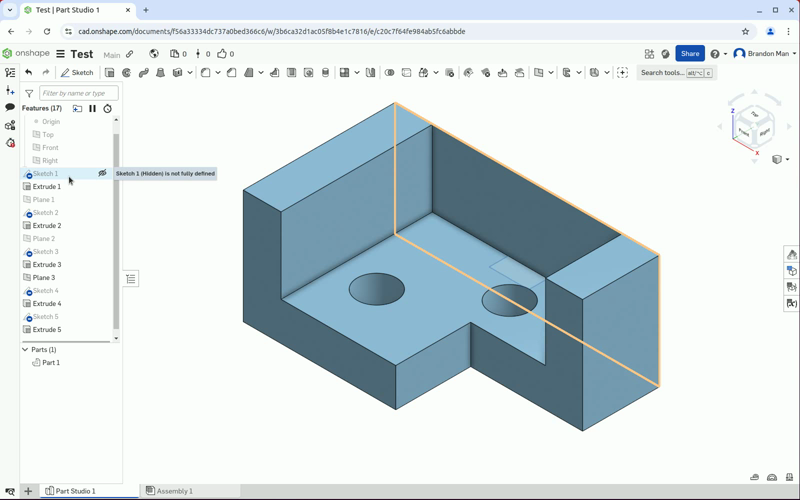
click(69, 176)